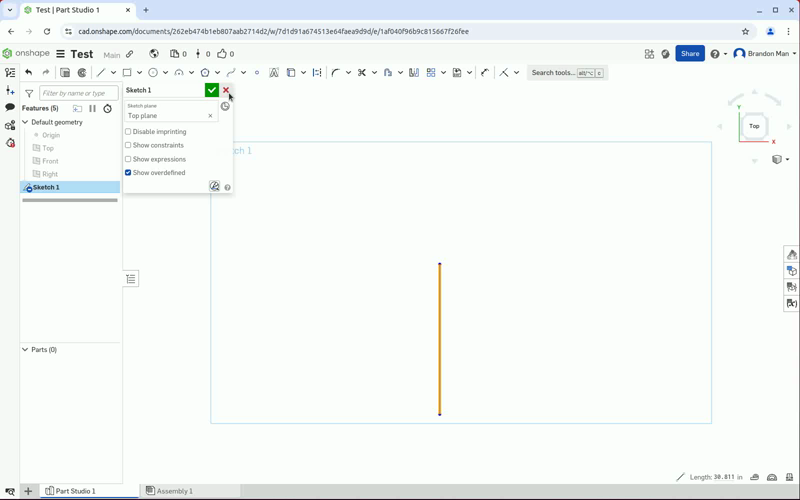
key(shift+h)
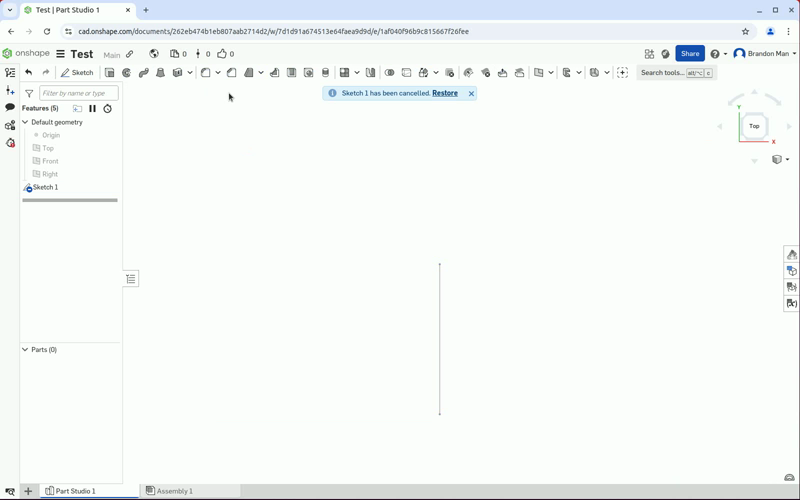
key(shift+s)
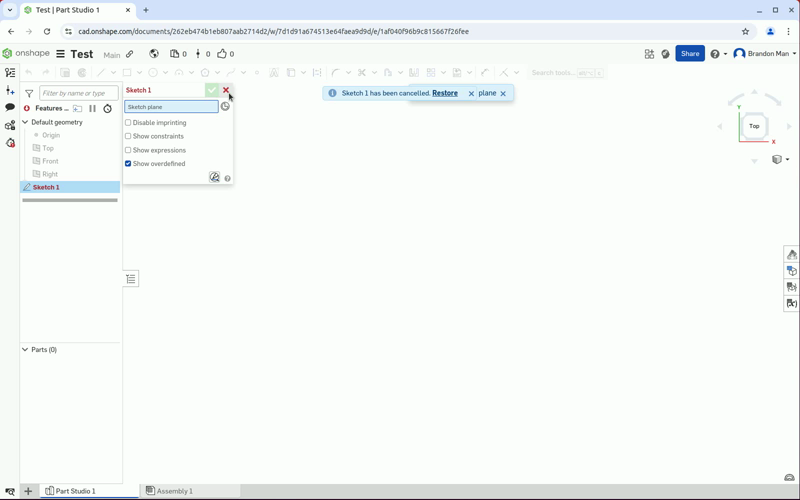
mouse_move(73, 150)
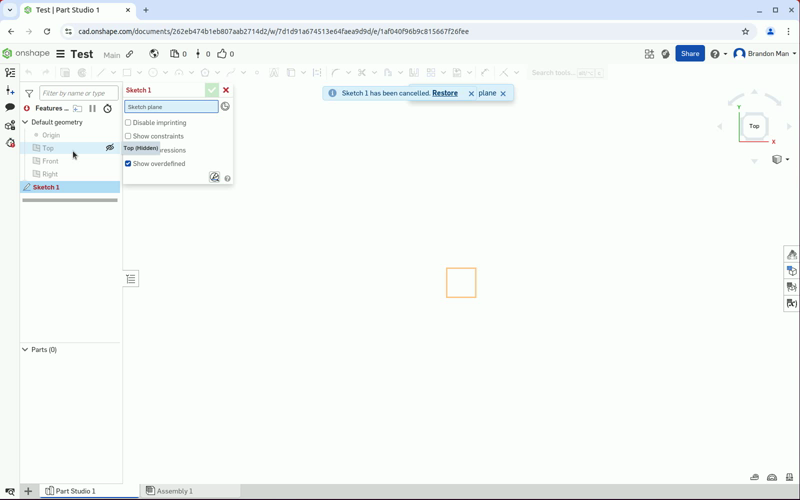
click(73, 150)
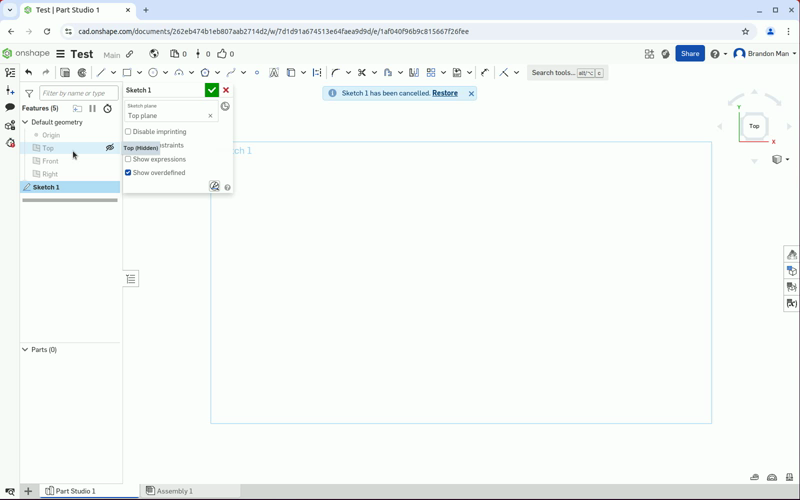
mouse_move(73, 352)
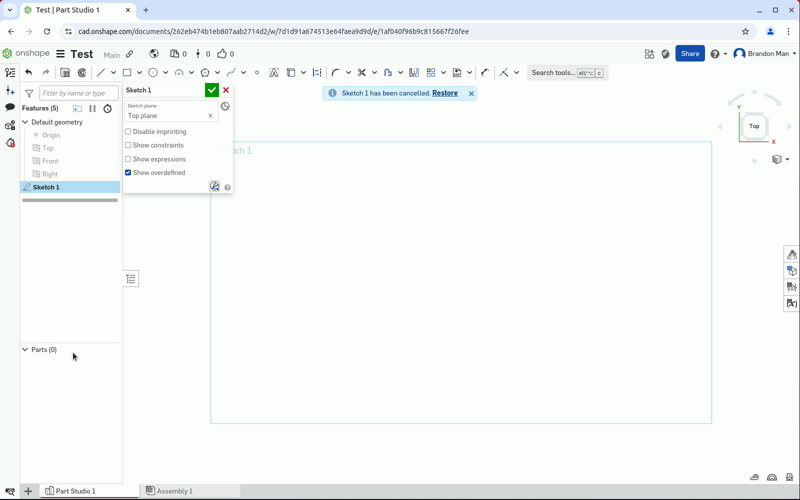
key(y)
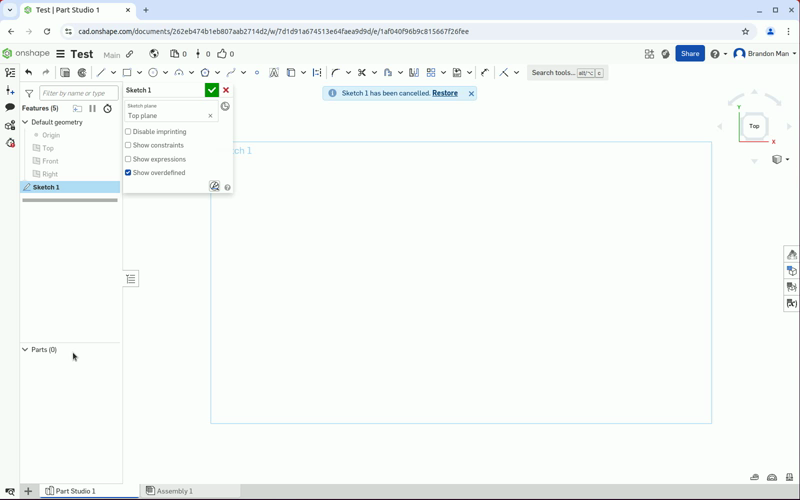
key(c)
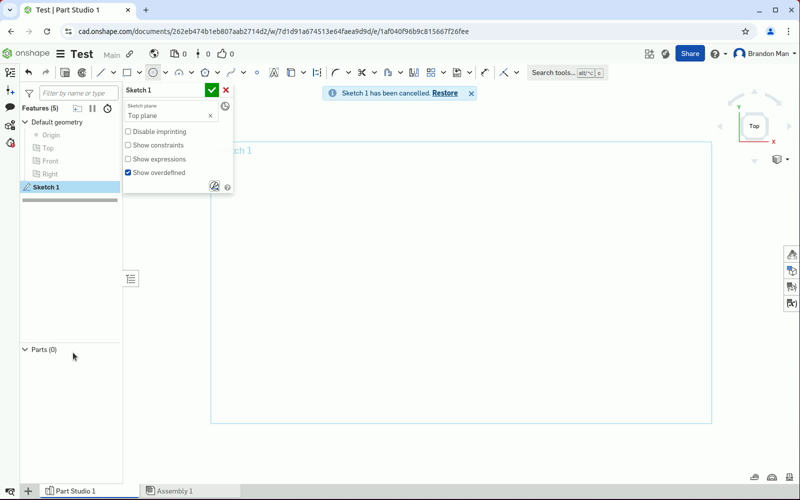
key_down(shift)
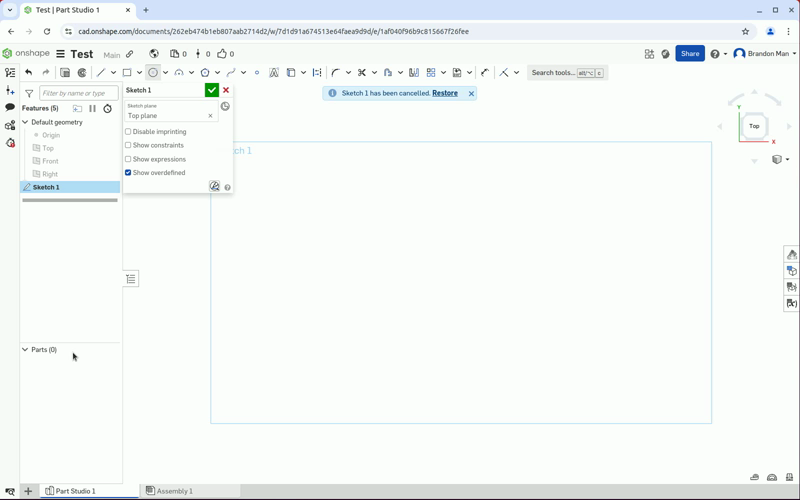
mouse_move(460, 282)
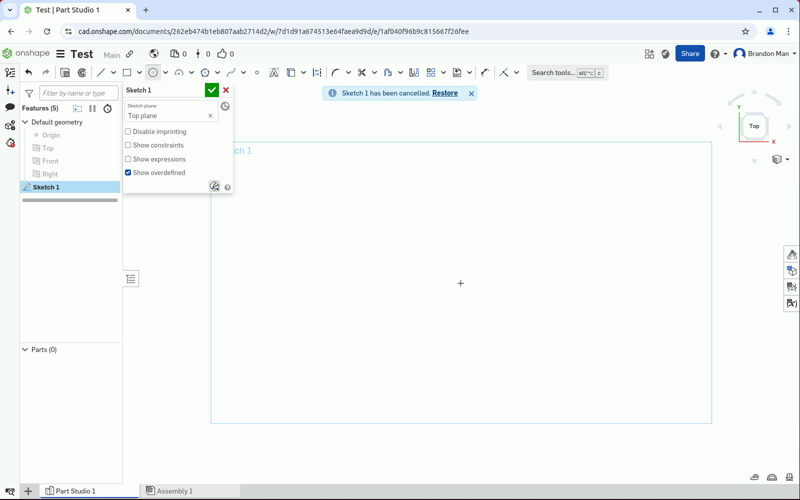
click(460, 282)
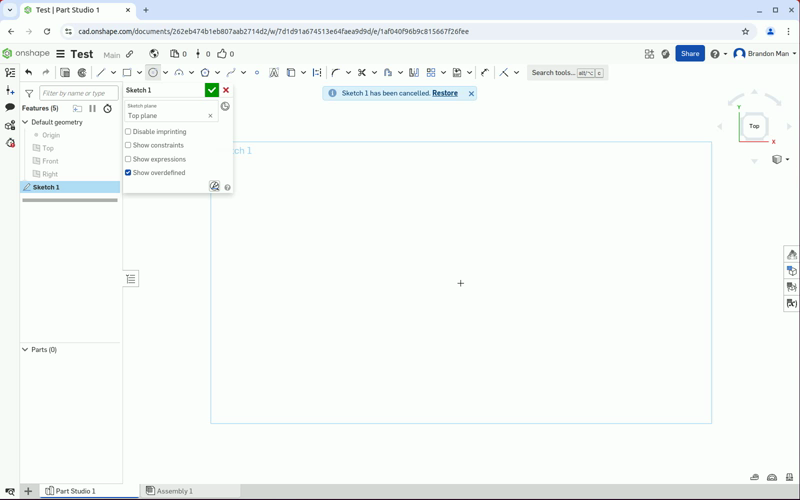
key_up(shift)
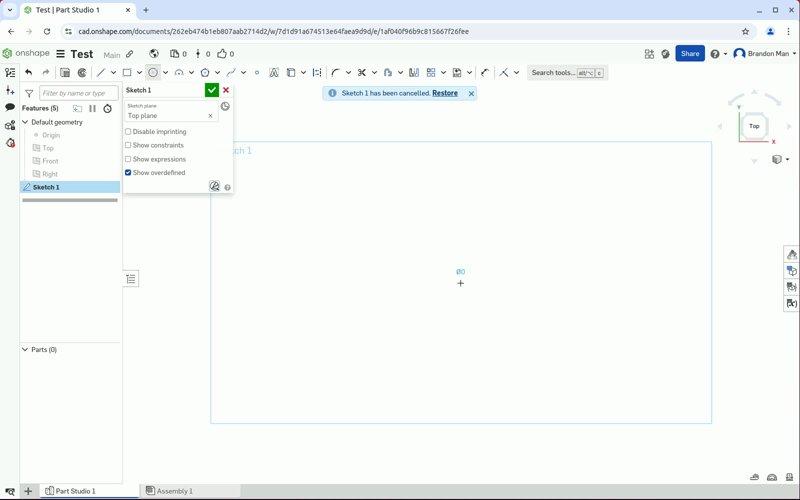
mouse_move(464, 282)
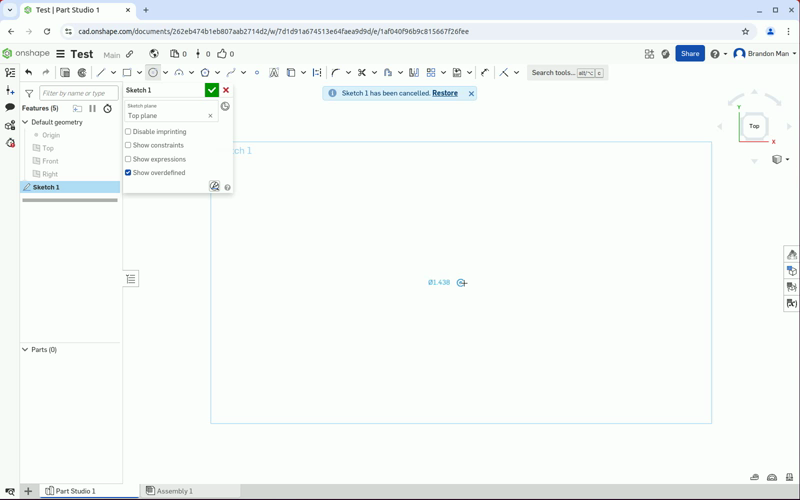
click(464, 282)
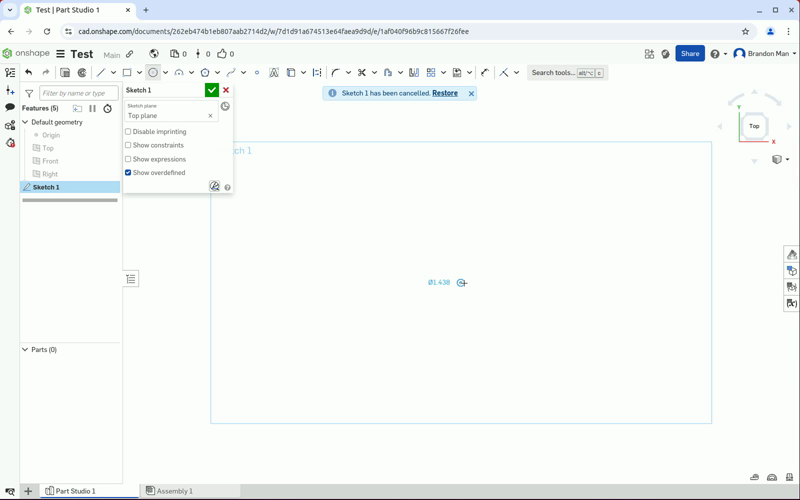
key(esc)
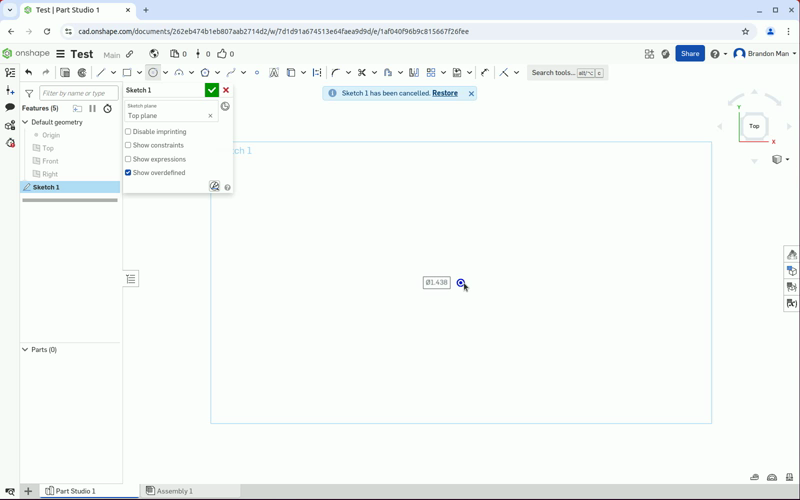
mouse_move(461, 283)
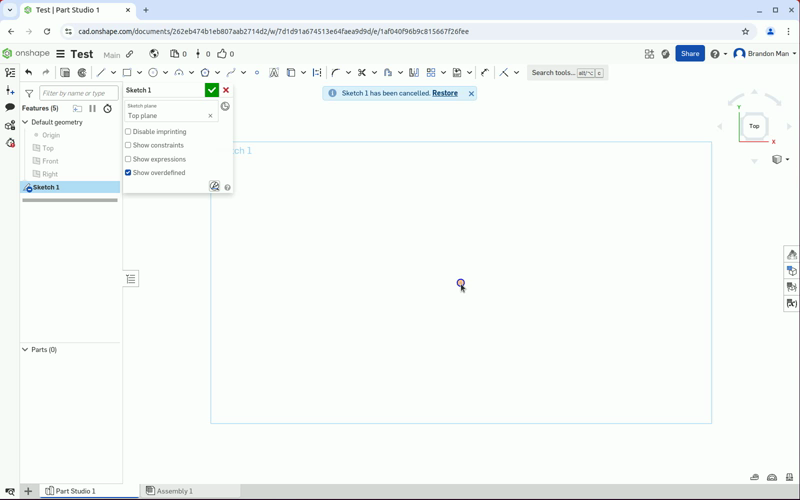
scroll(6)
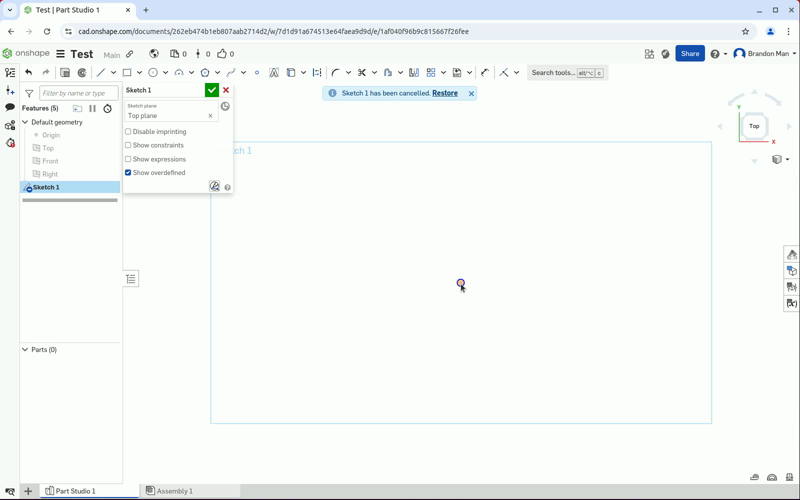
scroll(6)
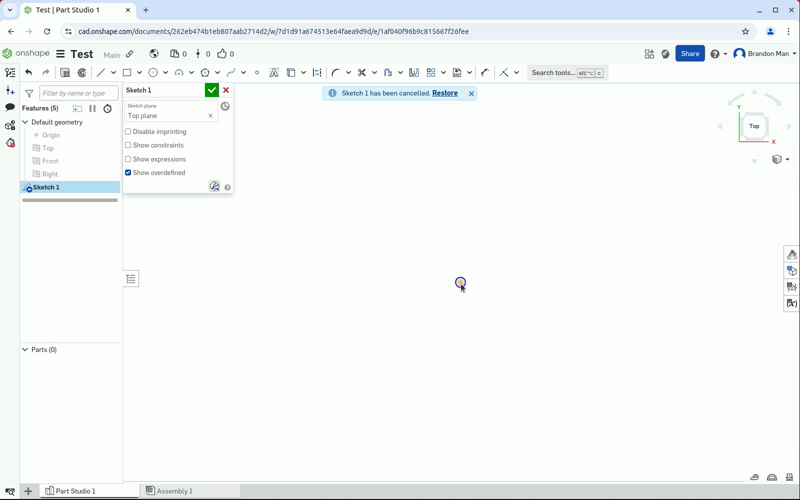
scroll(6)
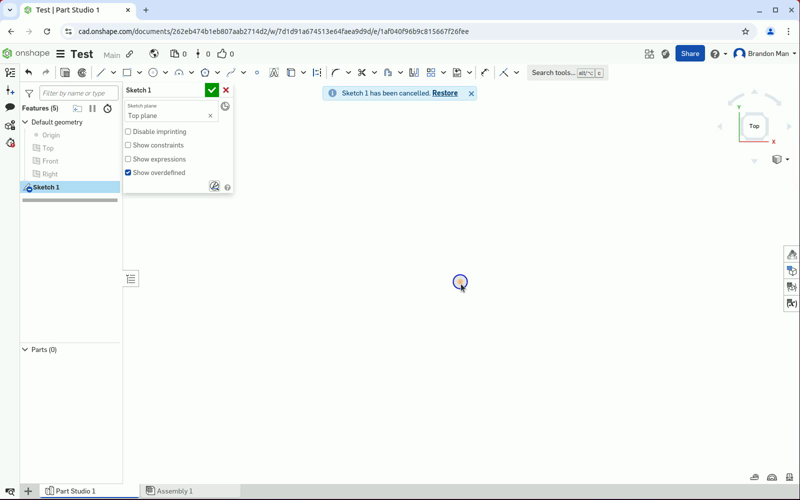
scroll(6)
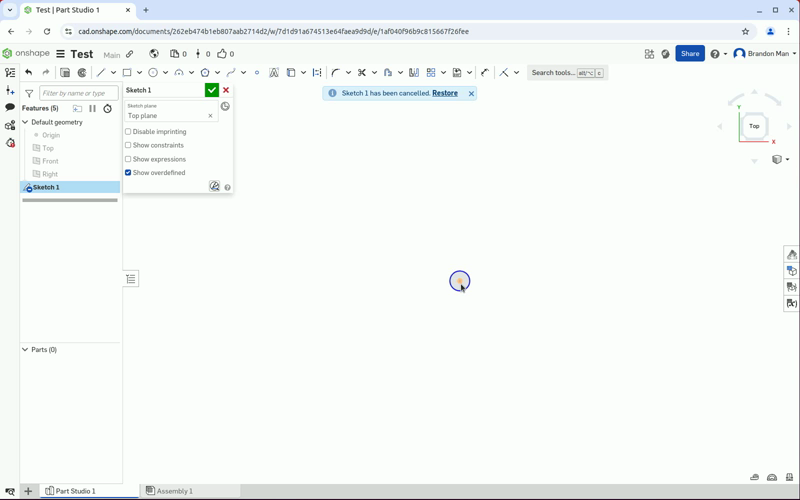
scroll(6)
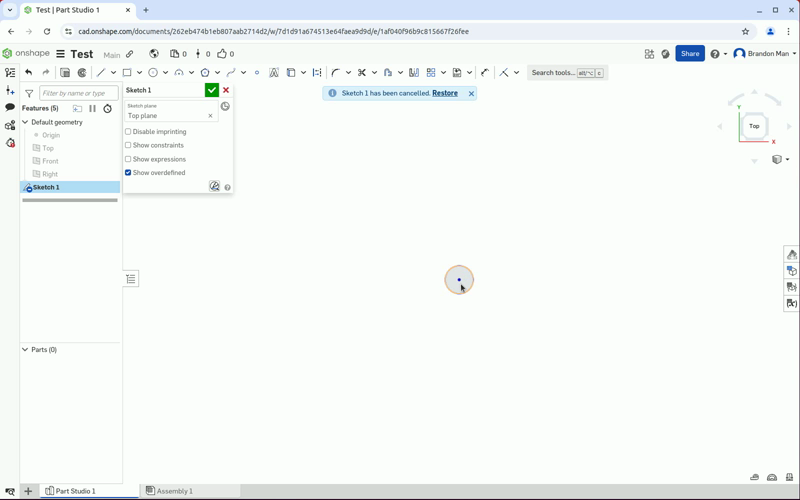
scroll(6)
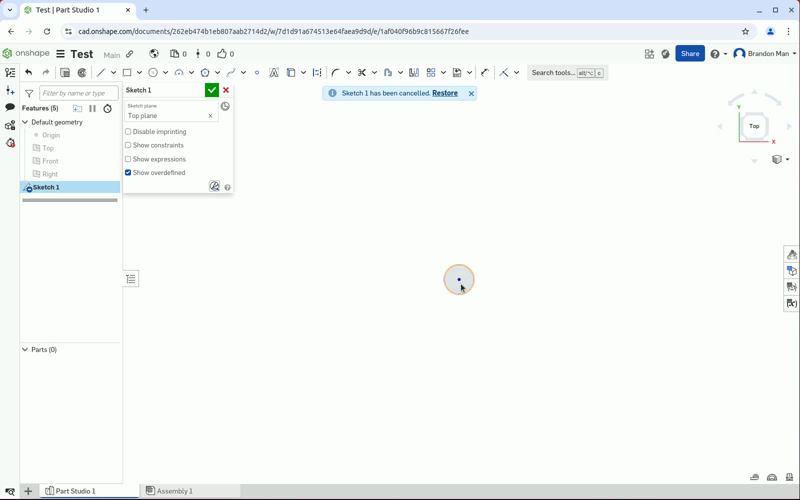
scroll(6)
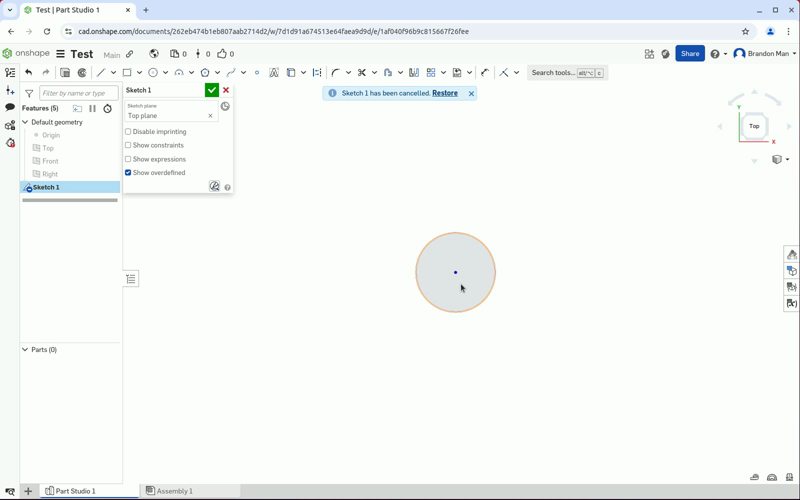
click(461, 283)
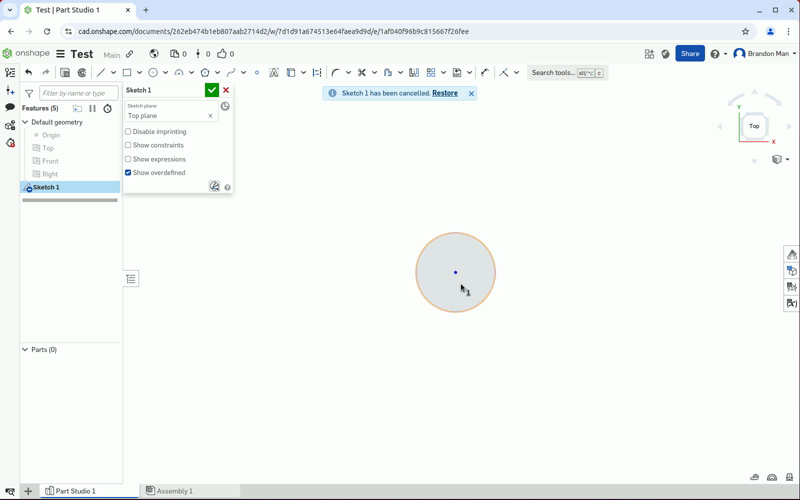
scroll(-6)
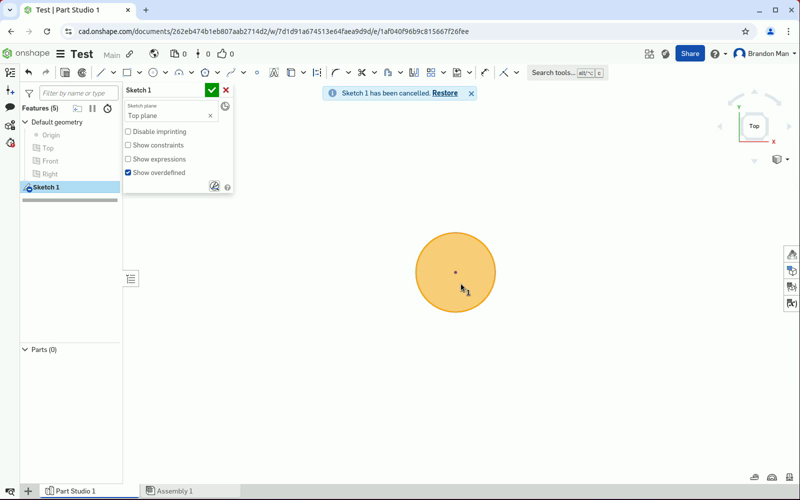
scroll(-6)
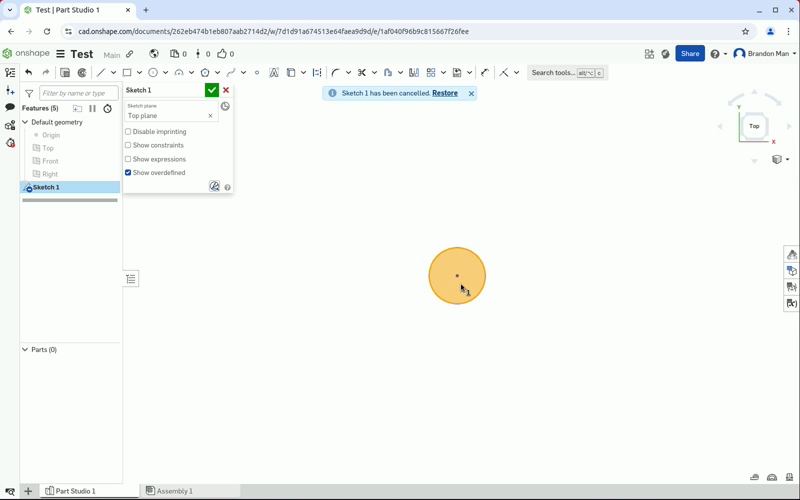
scroll(-6)
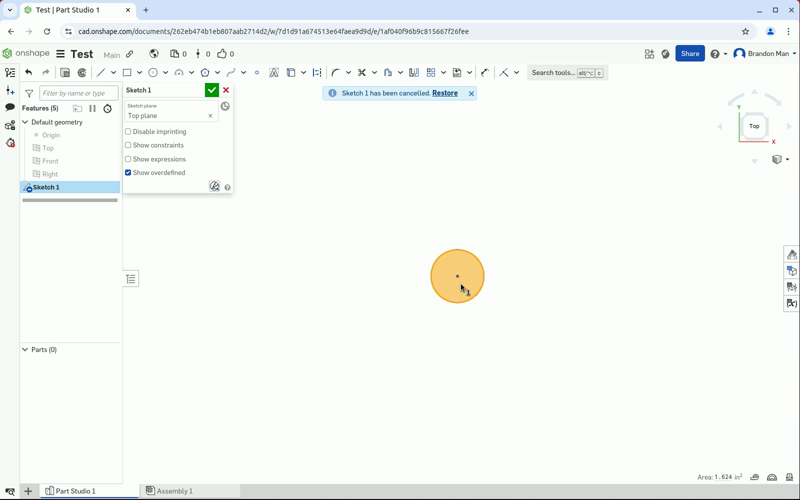
scroll(-6)
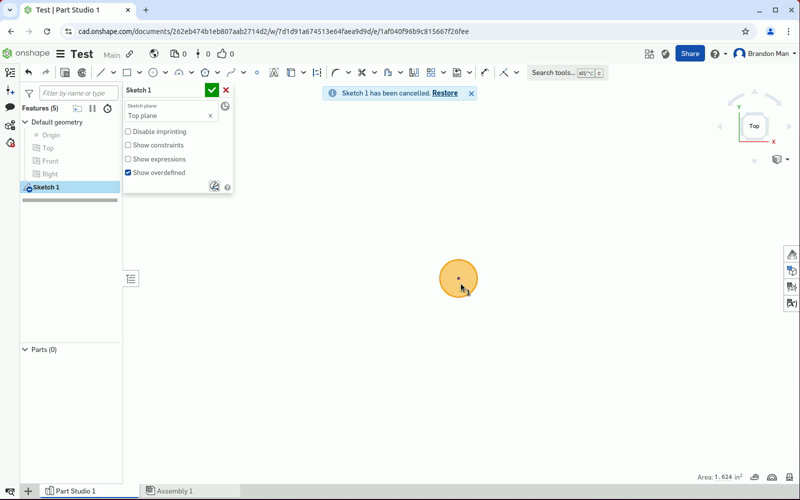
scroll(-6)
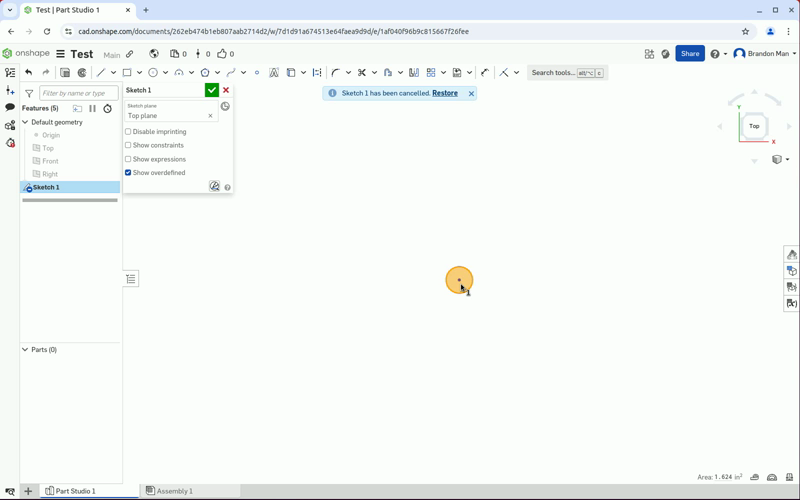
scroll(-6)
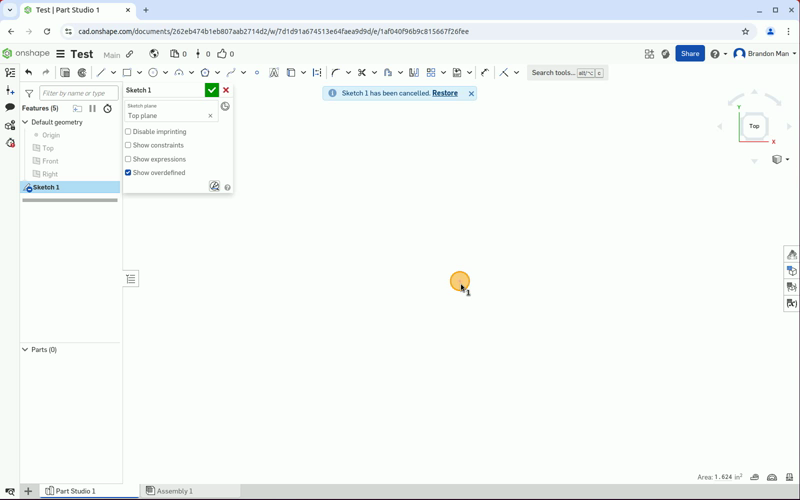
scroll(-6)
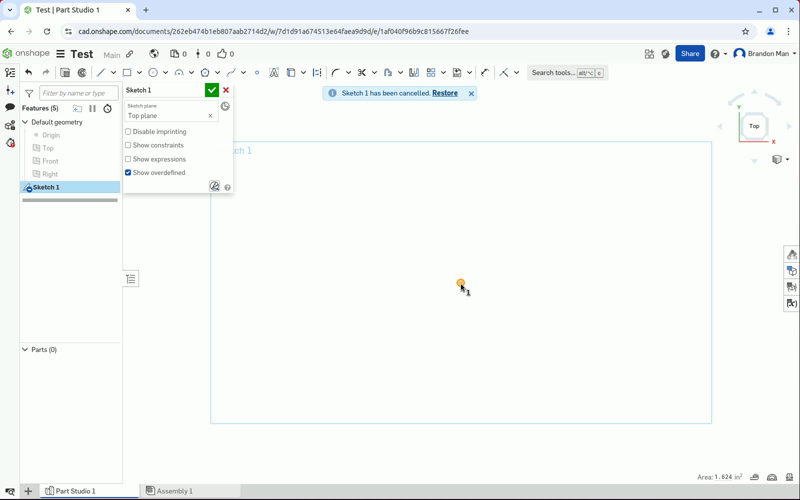
mouse_move(73, 352)
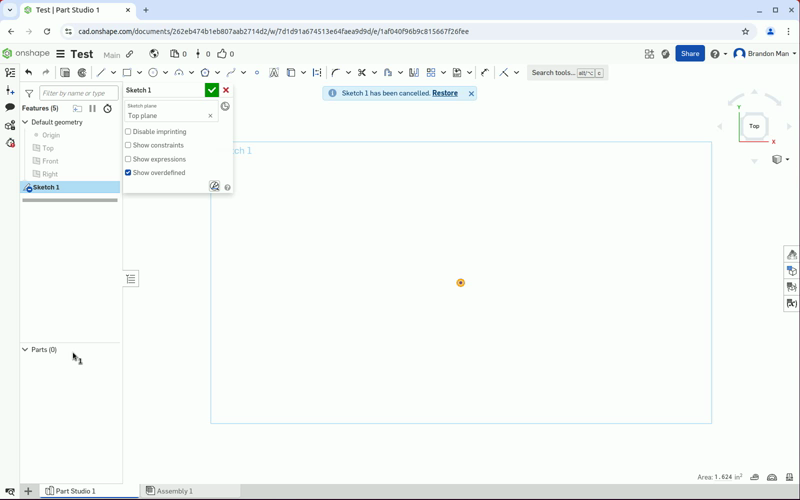
key(shift+y)
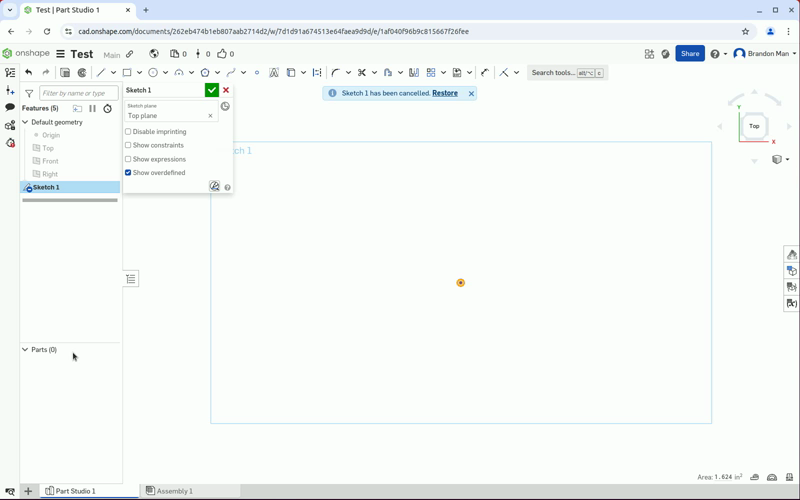
key(shift+e)
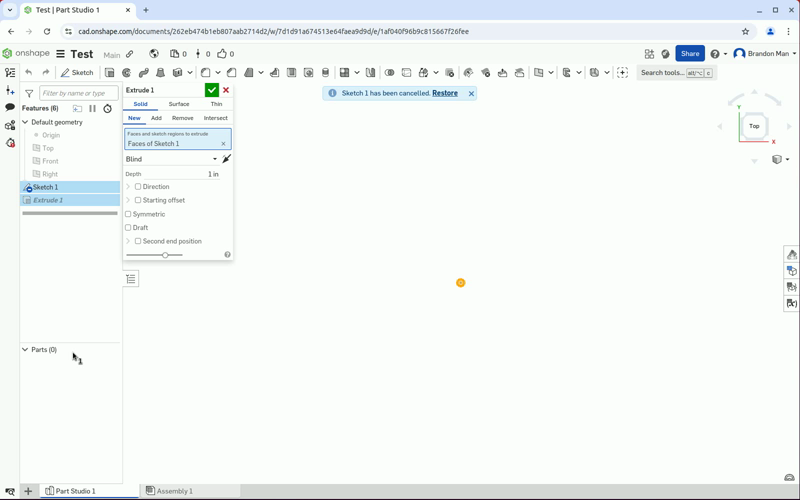
mouse_move(143, 106)
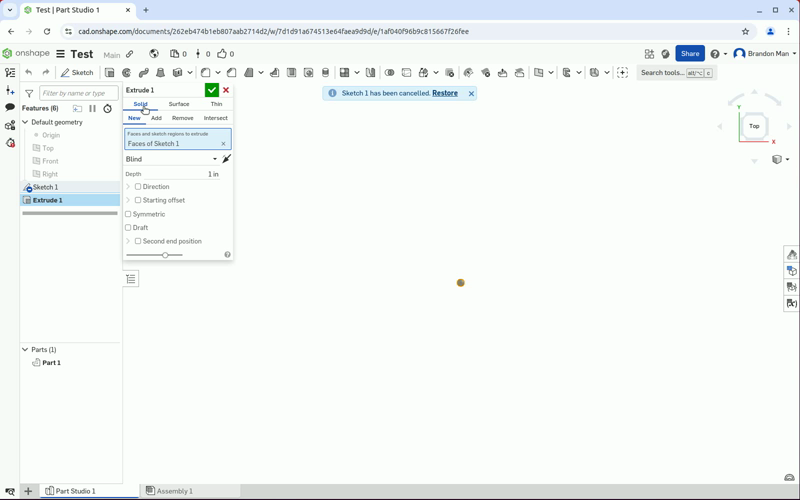
click(143, 106)
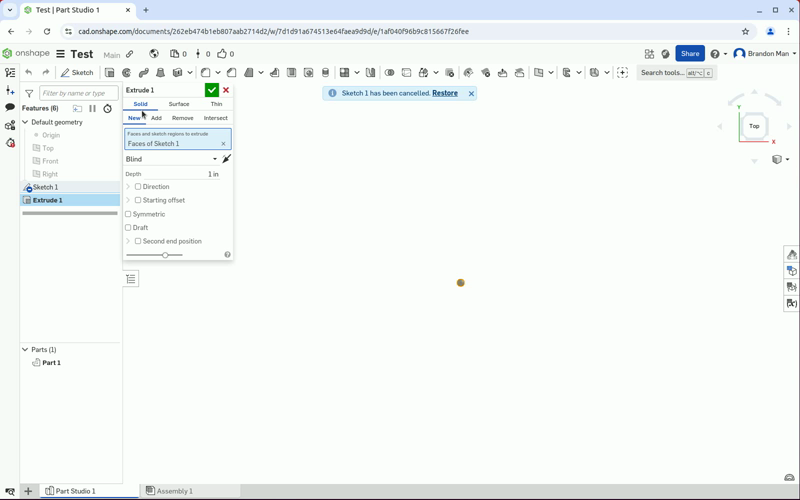
mouse_move(137, 120)
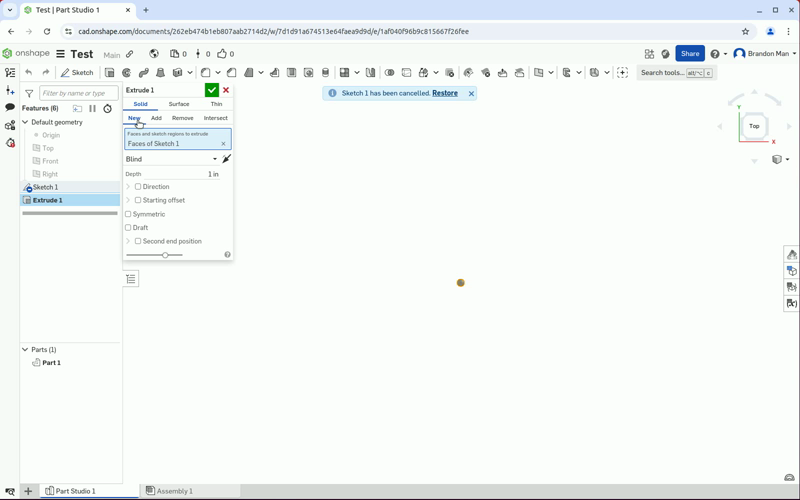
click(137, 120)
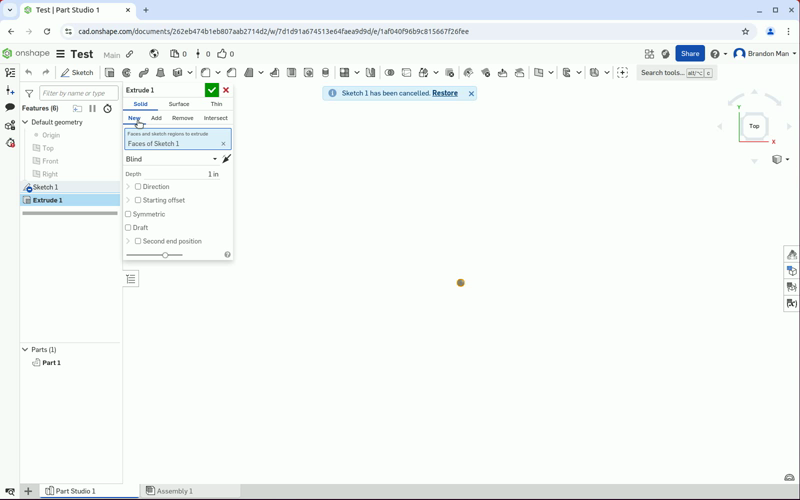
key(tab, 4)
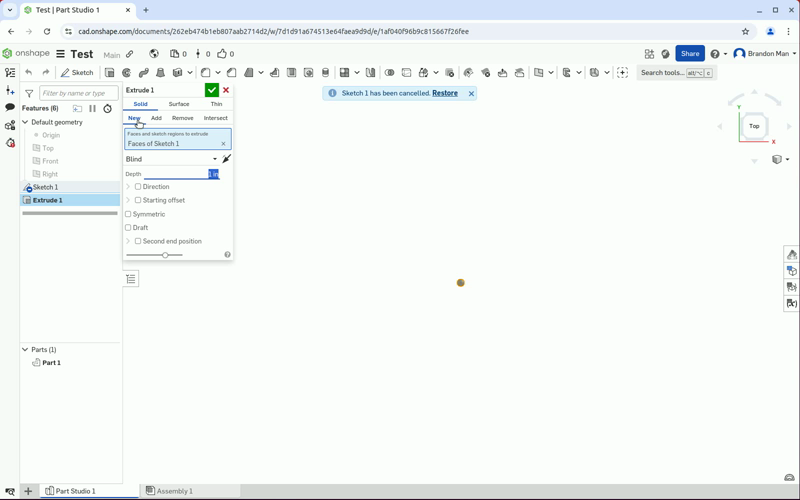
text(23.108)
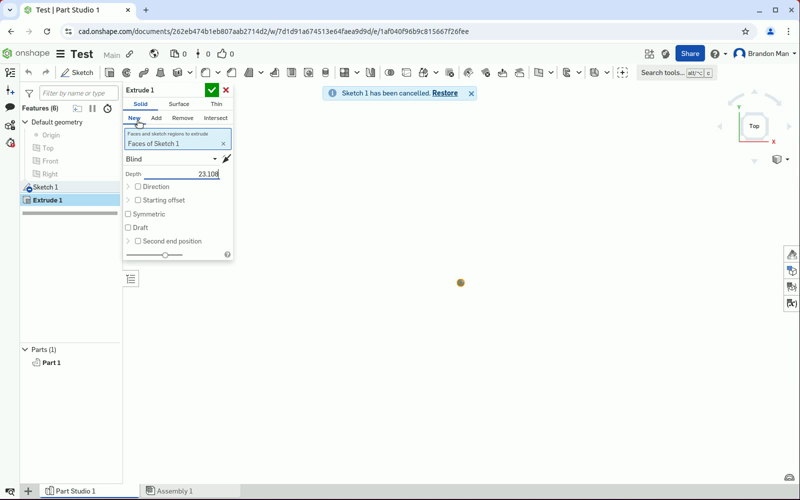
key(enter)
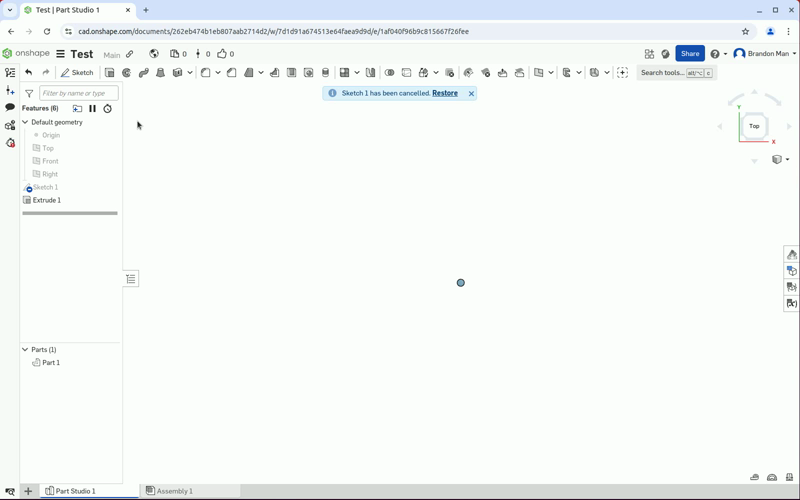
key(shift+h)
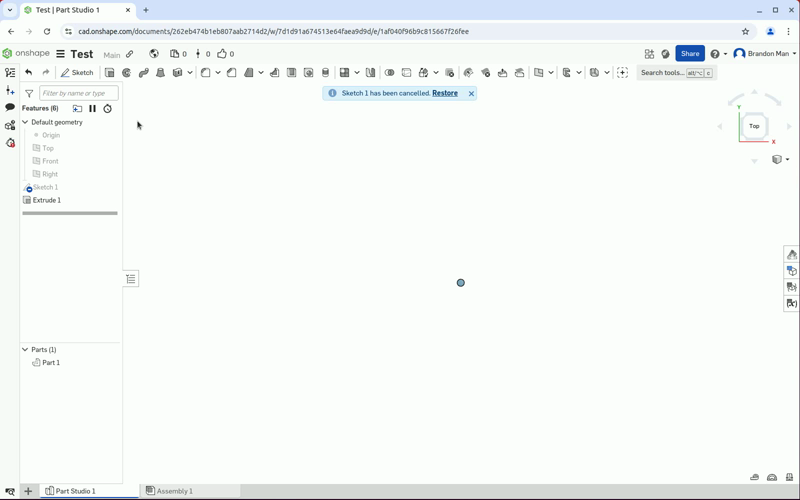
key(shift+h)
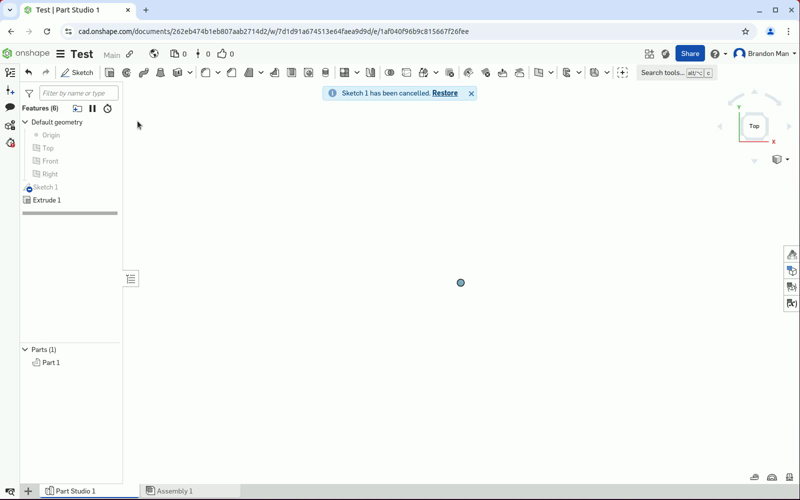
mouse_move(73, 189)
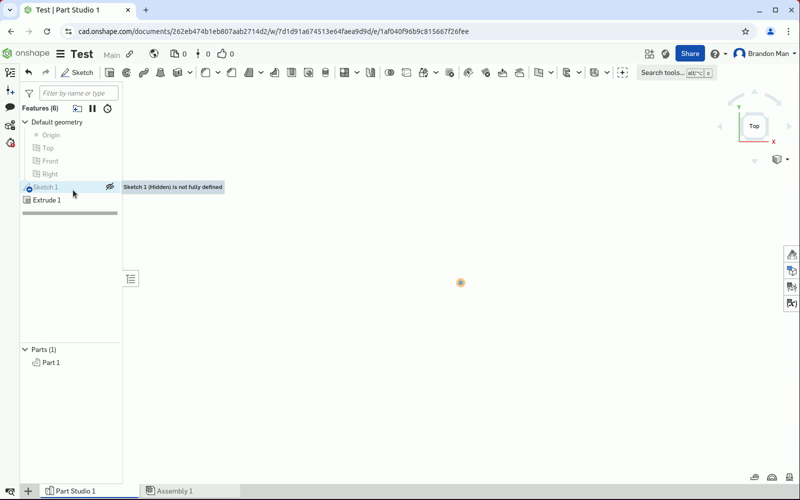
click(73, 189)
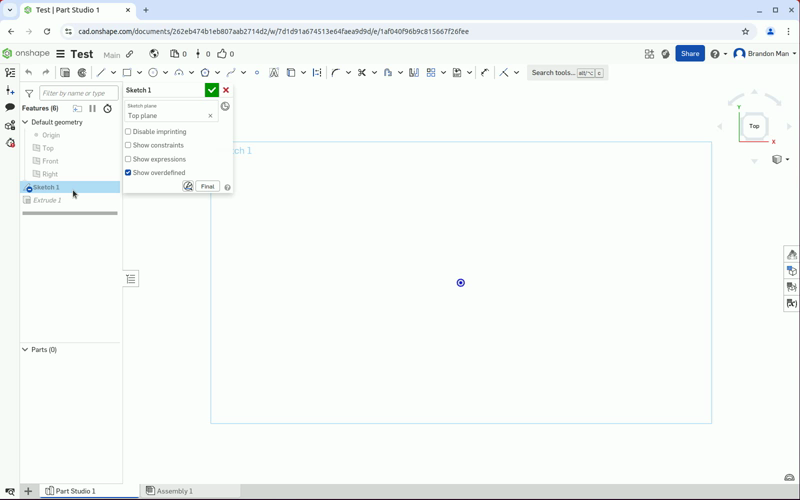
mouse_move(229, 92)
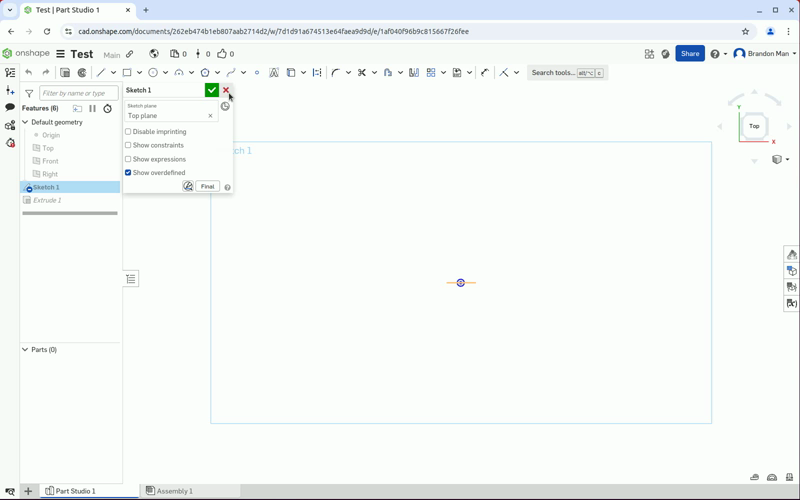
click(229, 92)
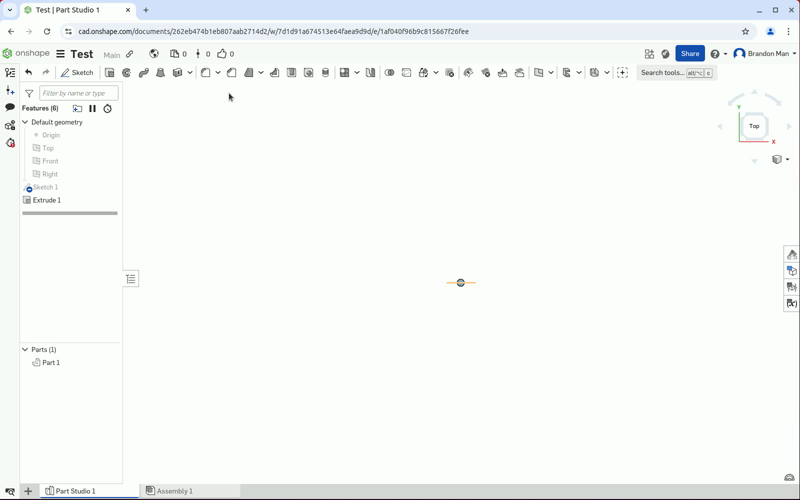
mouse_move(73, 352)
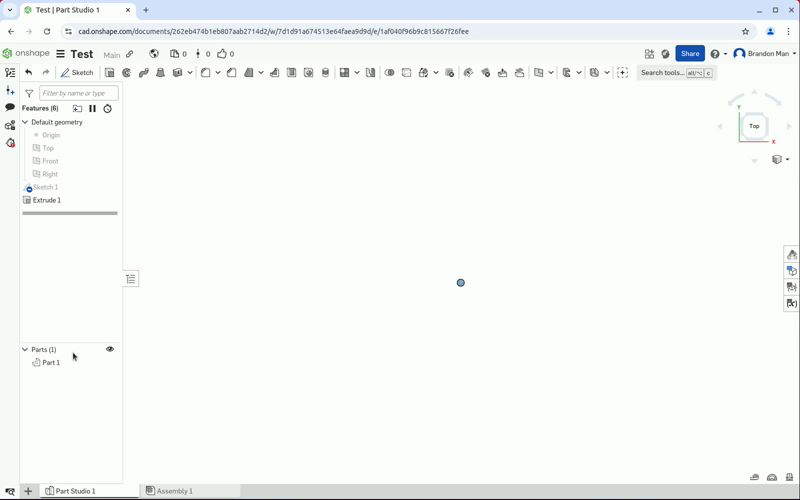
key(y)
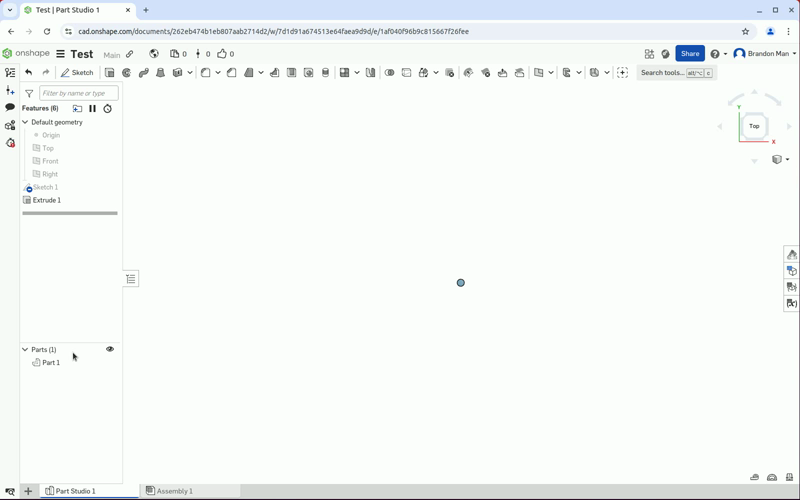
key(shift+p)
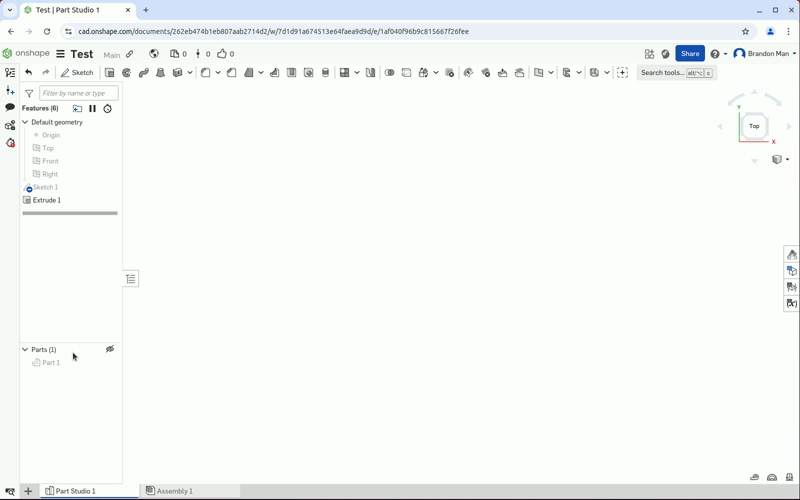
key(space)
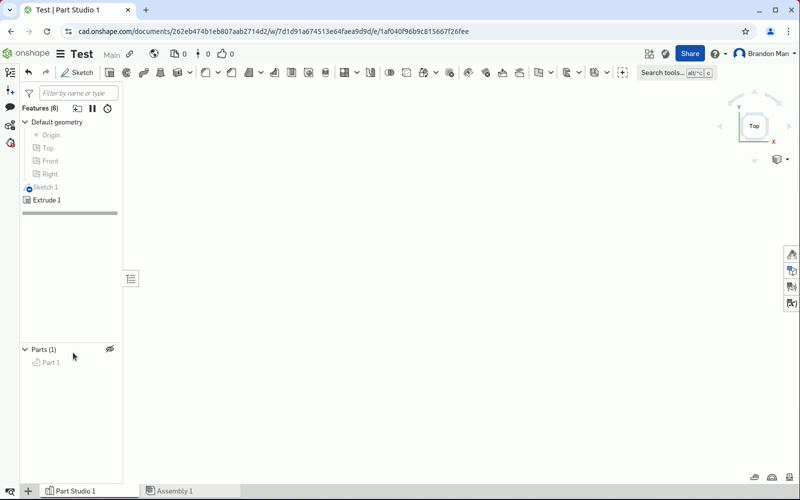
key_down(shift)
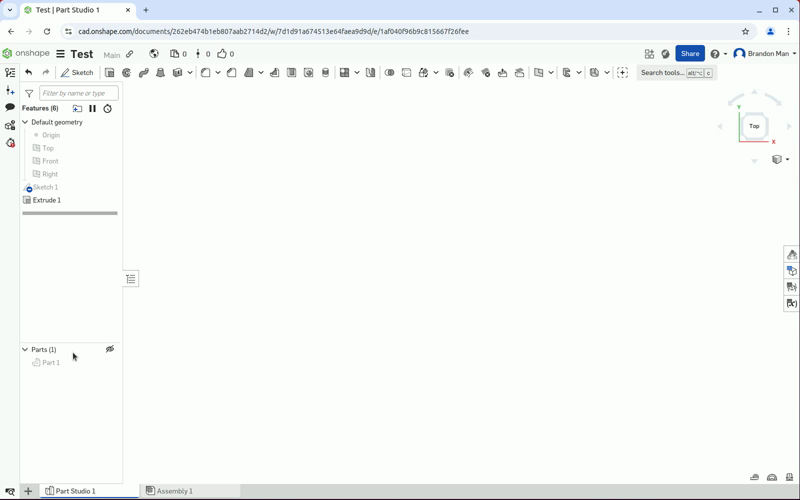
key(up)
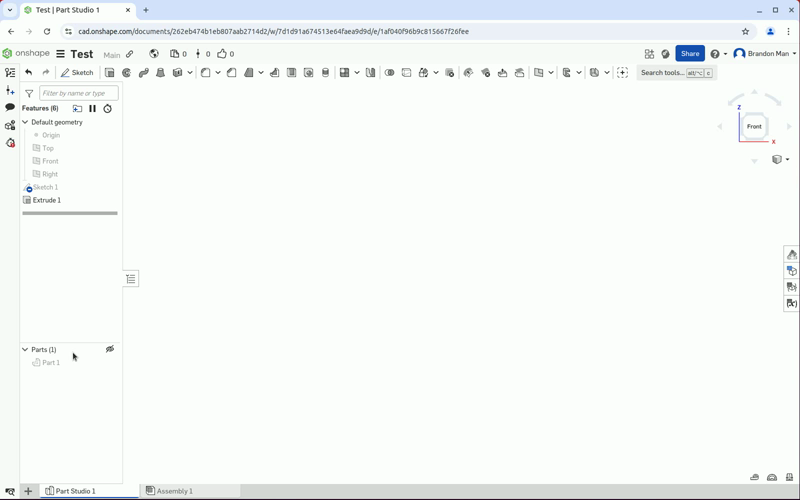
key_up(shift)
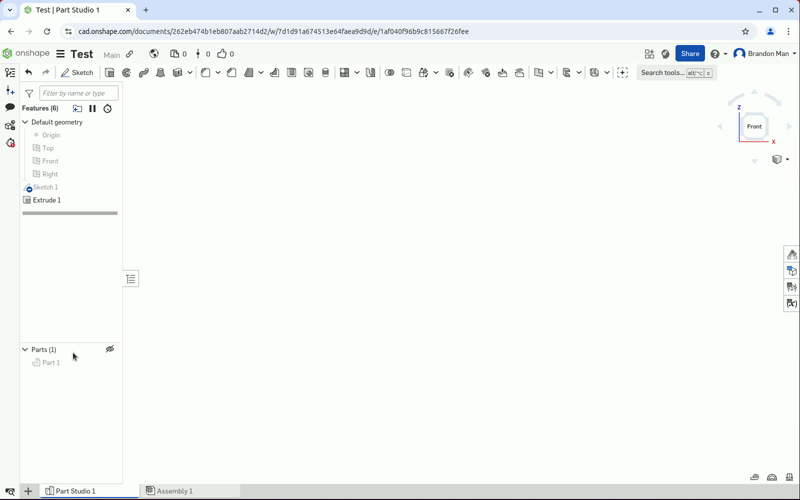
mouse_move(73, 352)
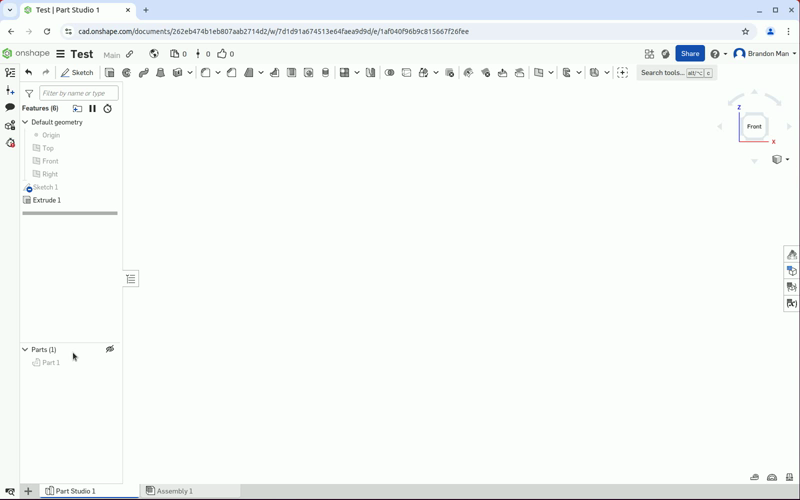
key(shift+y)
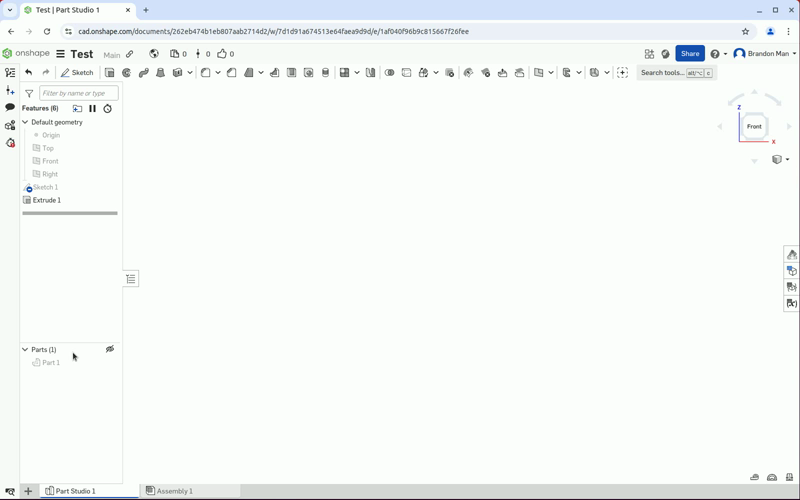
key(shift+s)
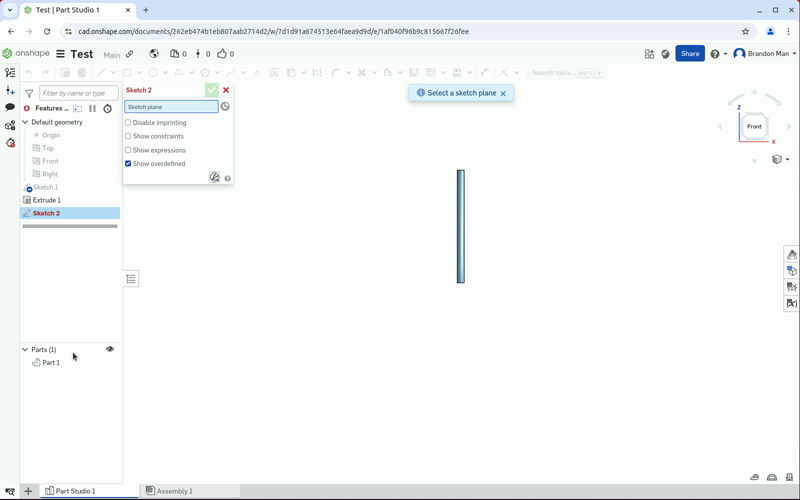
mouse_move(73, 163)
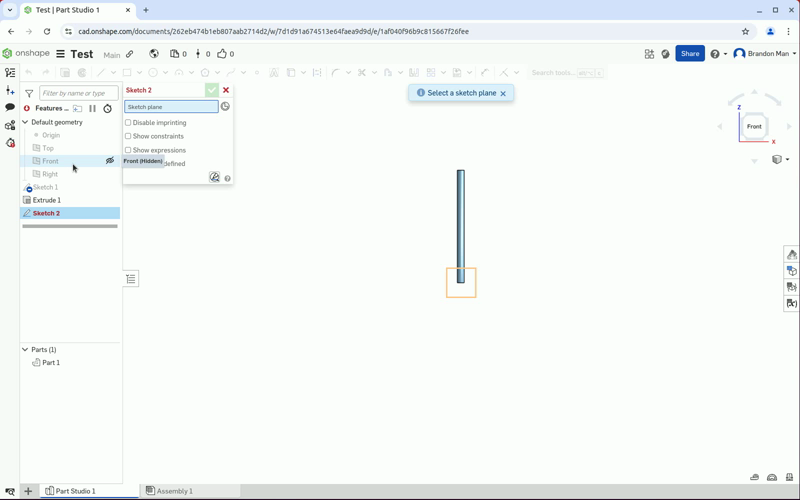
click(73, 163)
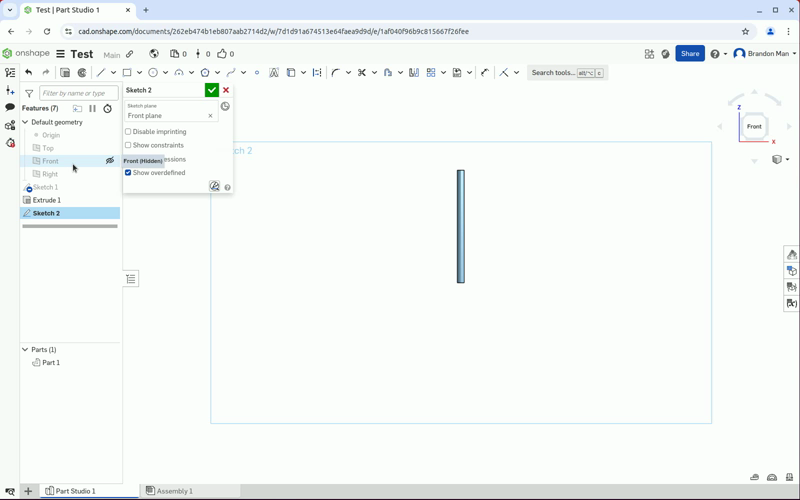
mouse_move(73, 352)
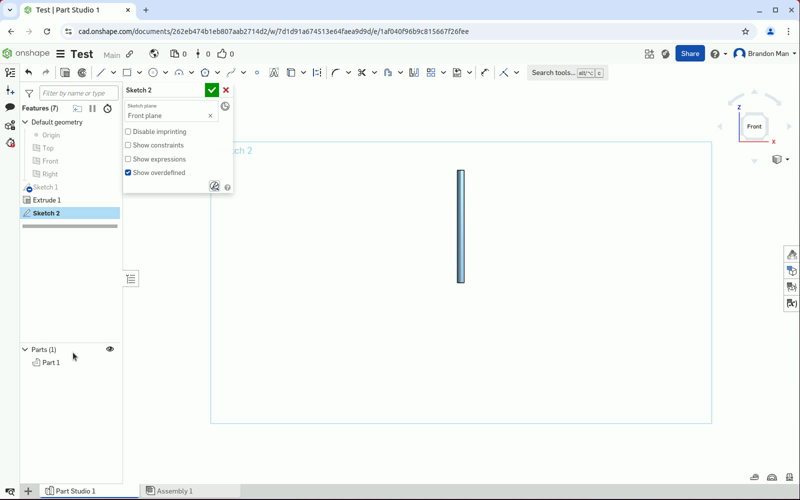
key(y)
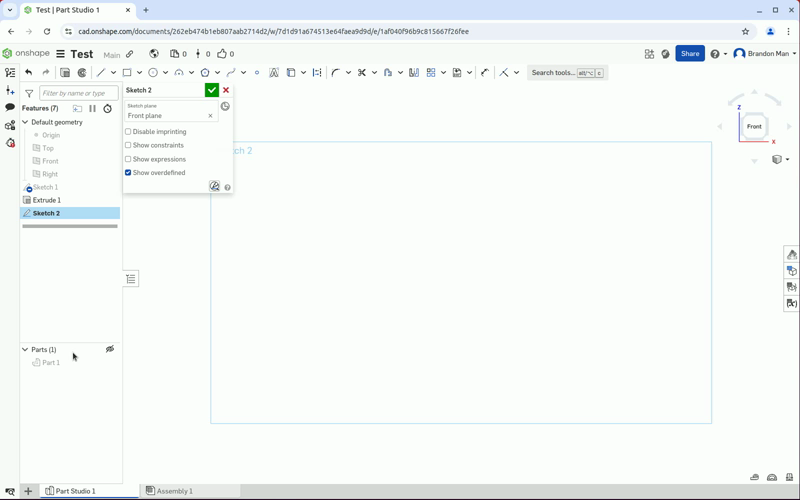
key(c)
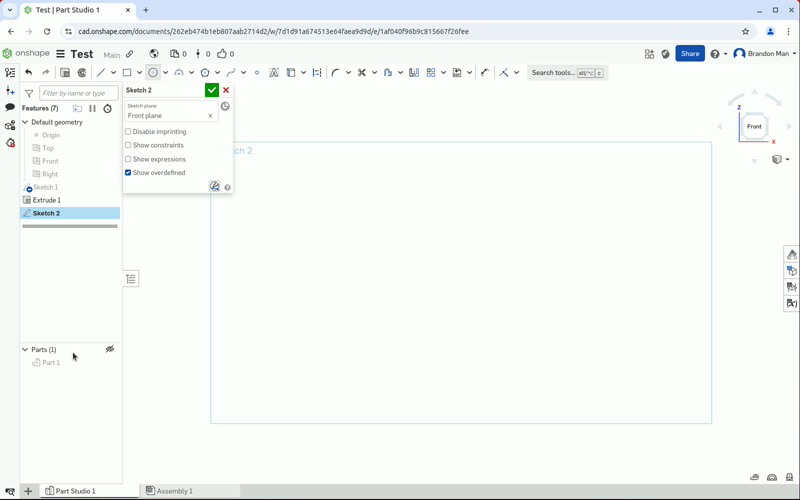
key_down(shift)
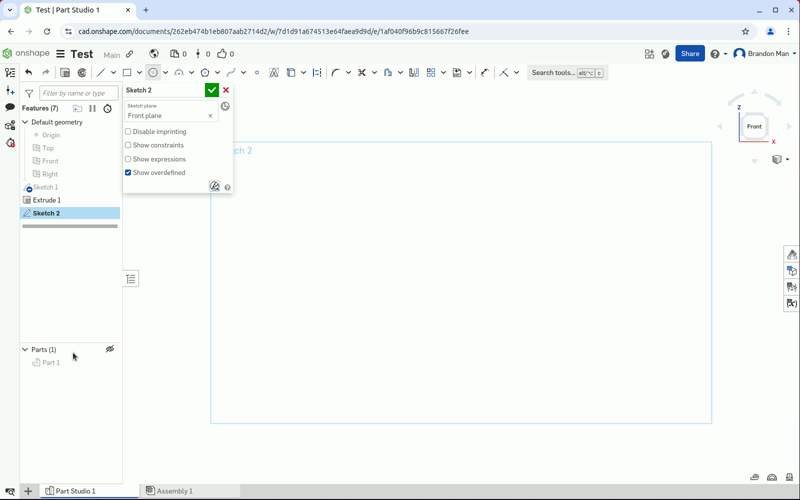
mouse_move(460, 262)
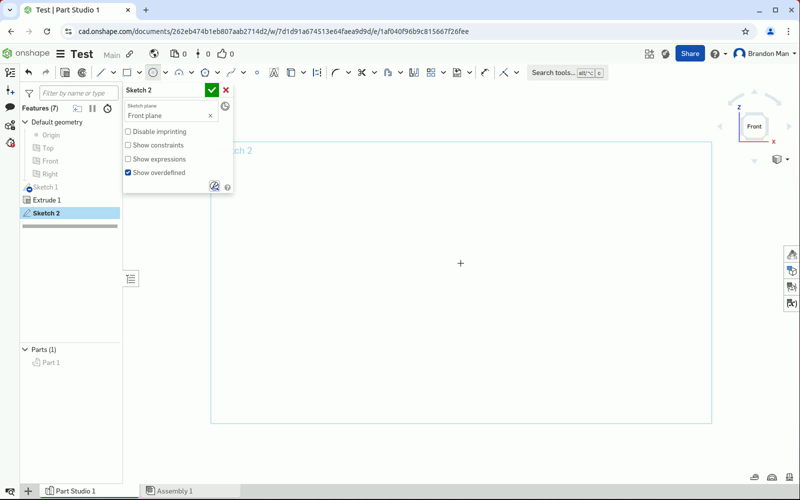
click(460, 262)
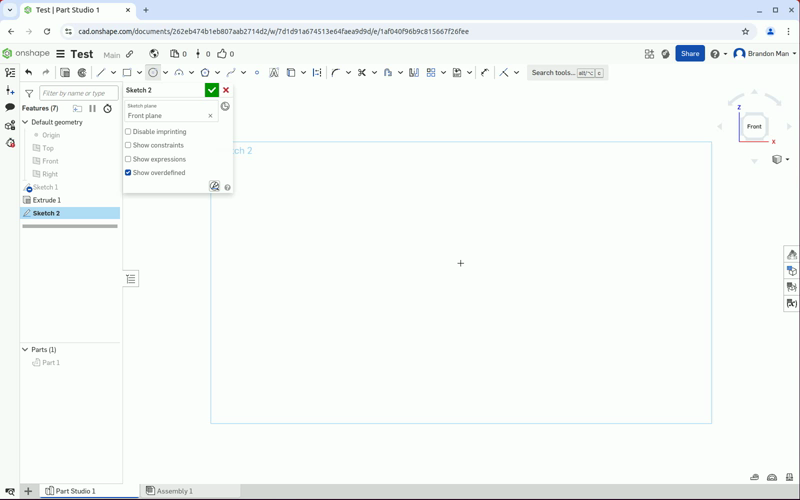
key_up(shift)
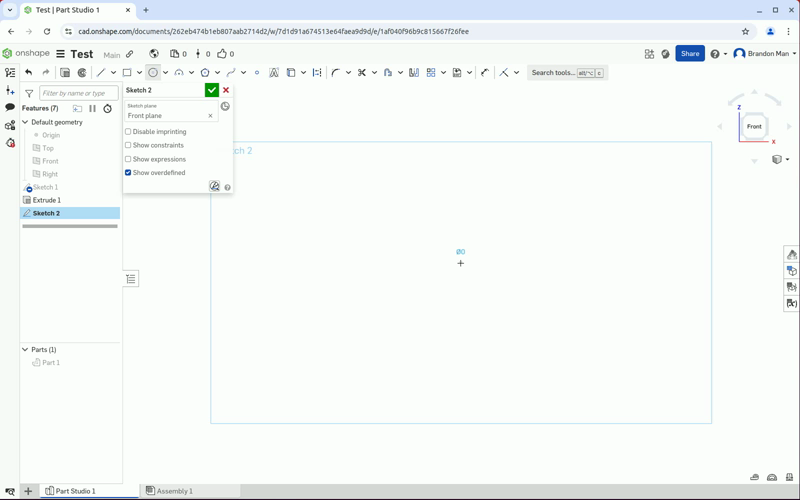
mouse_move(463, 262)
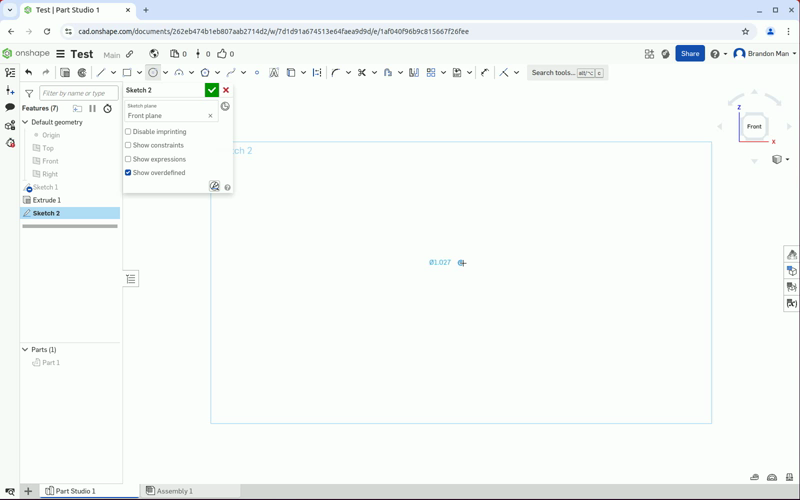
scroll(6)
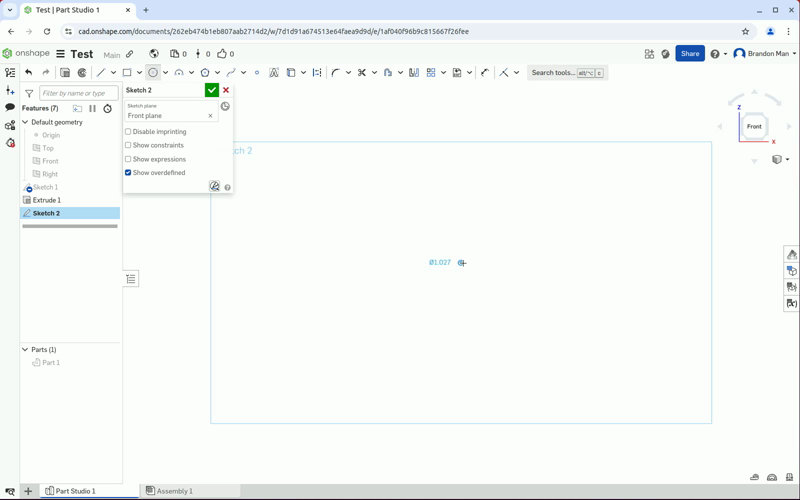
scroll(6)
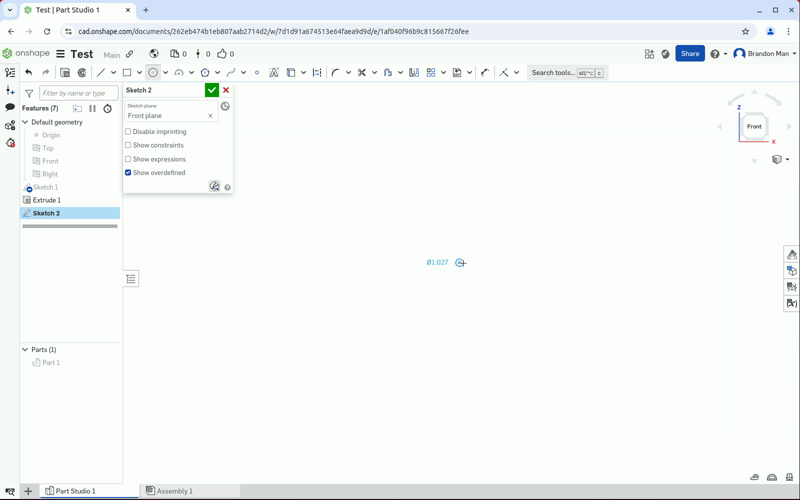
scroll(6)
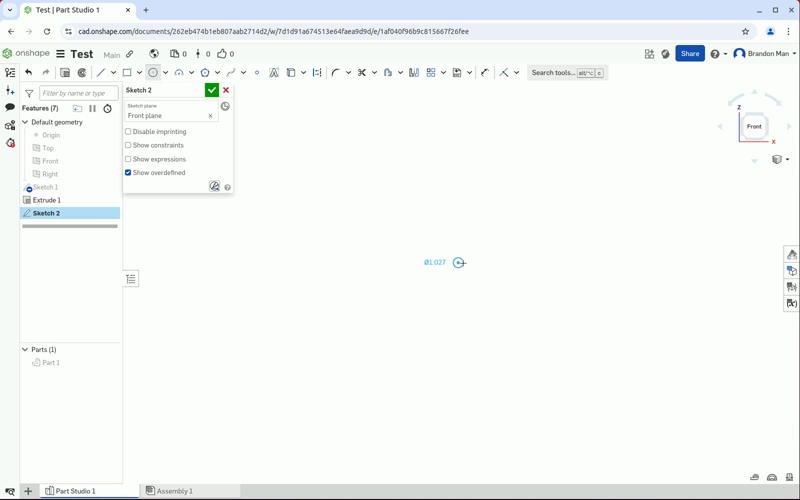
scroll(6)
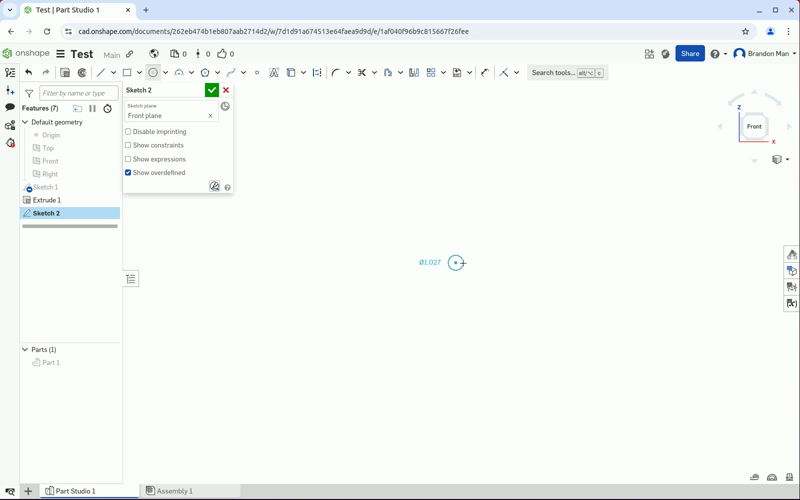
scroll(6)
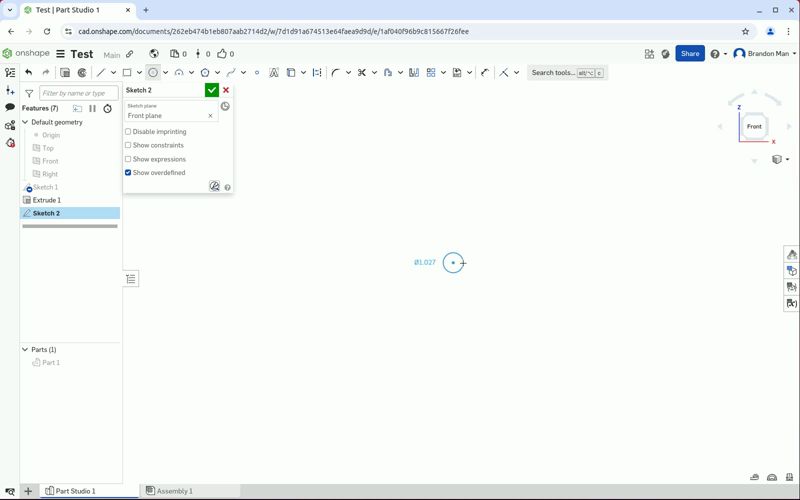
scroll(6)
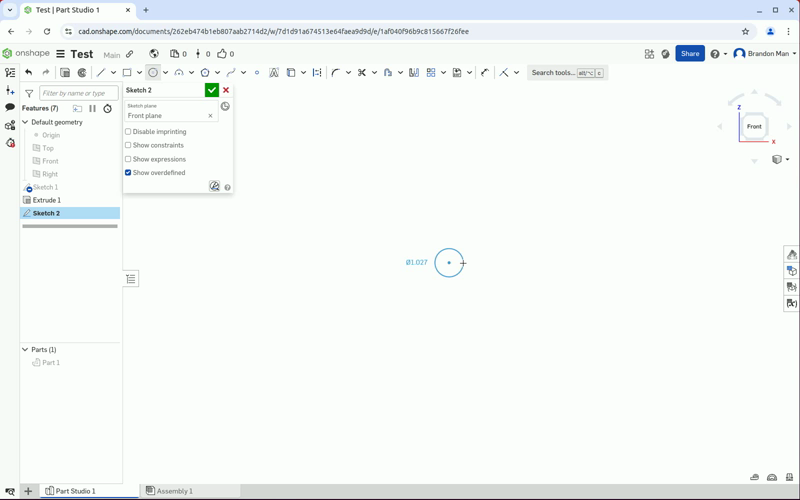
scroll(6)
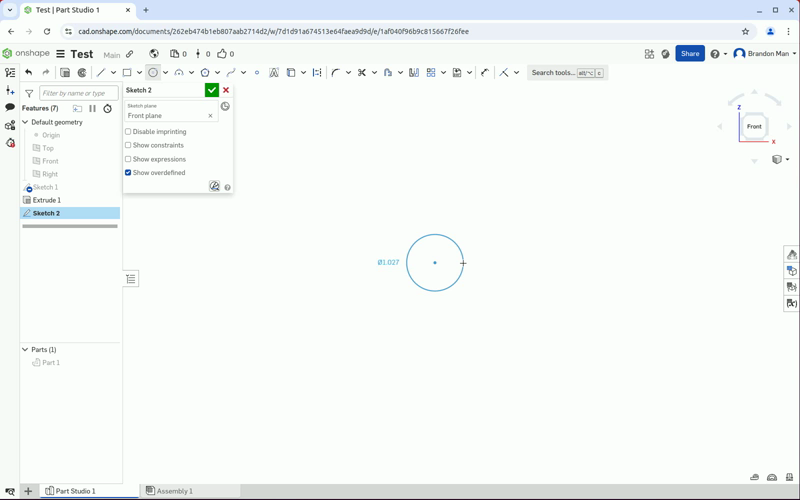
click(463, 262)
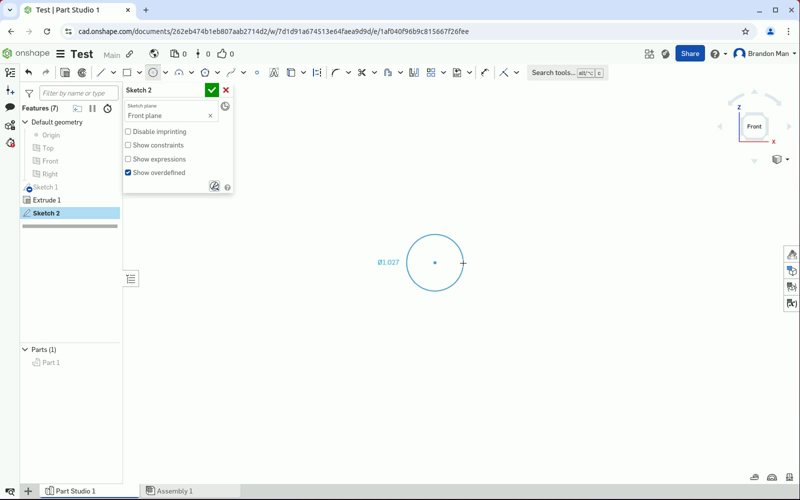
scroll(-6)
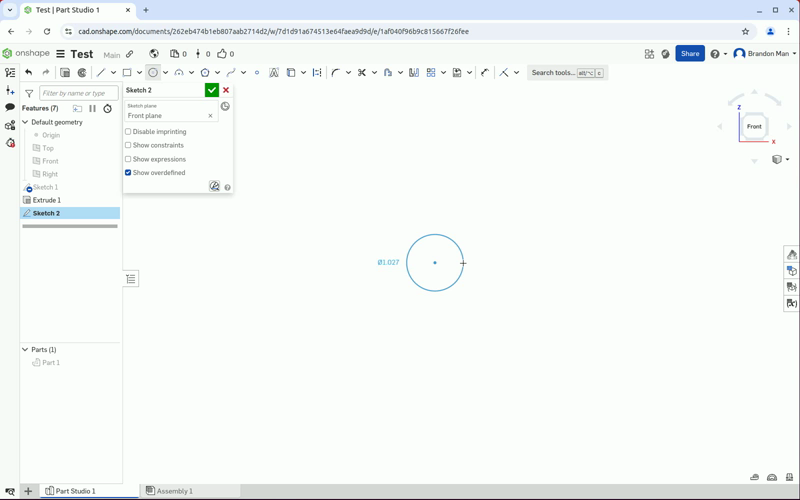
scroll(-6)
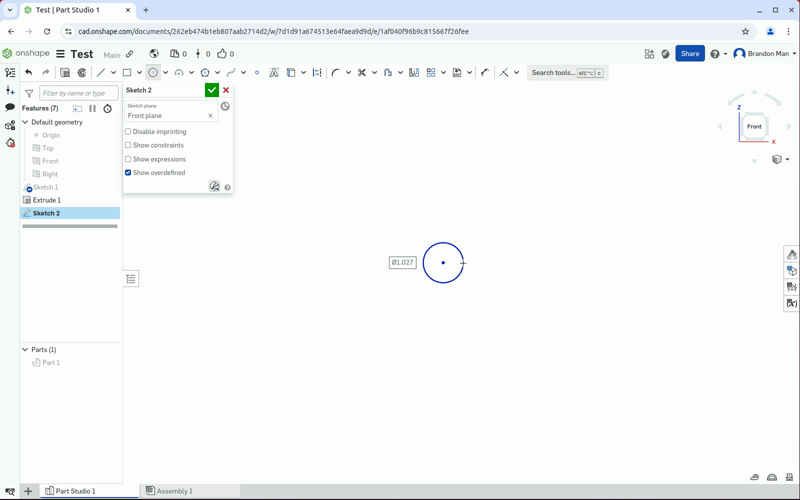
scroll(-6)
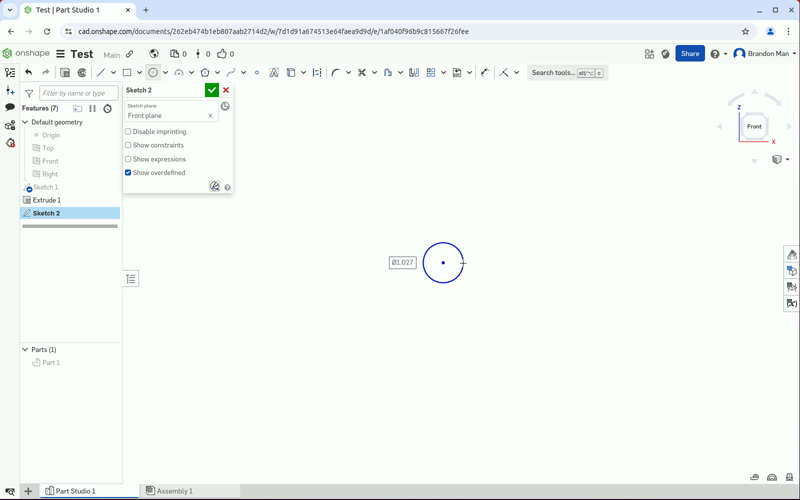
scroll(-6)
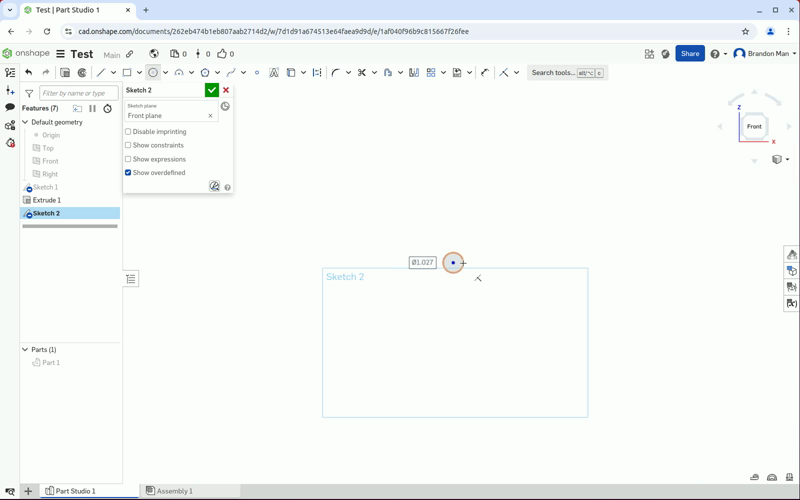
scroll(-6)
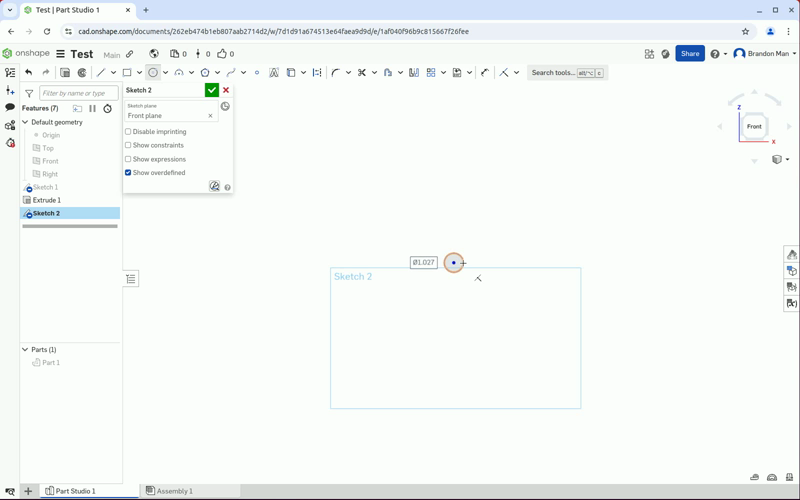
scroll(-6)
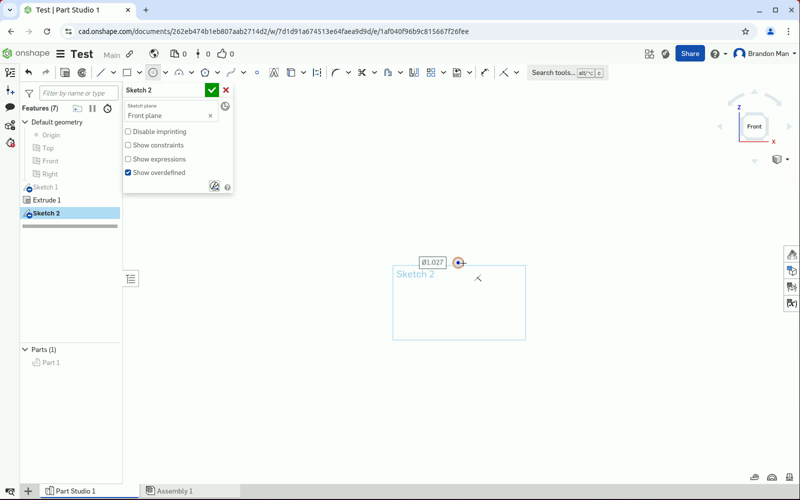
scroll(-6)
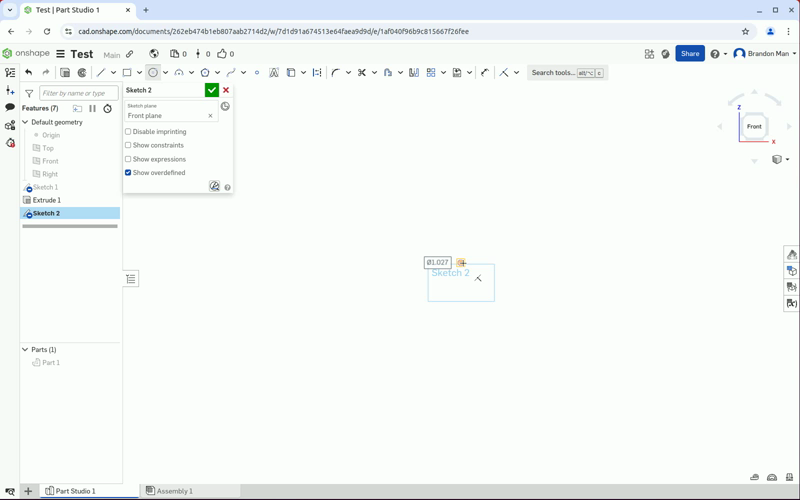
key(esc)
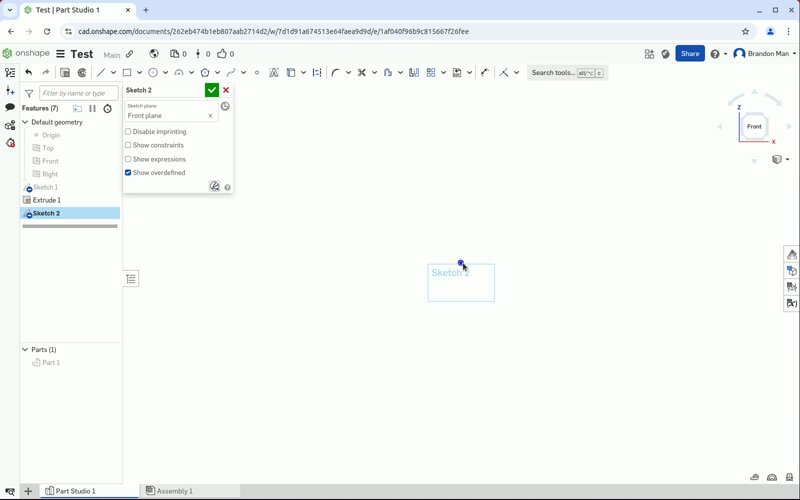
mouse_move(459, 260)
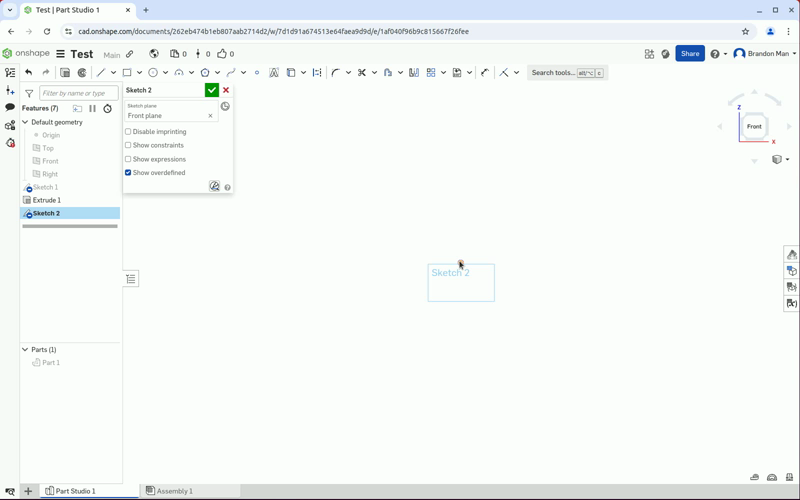
scroll(6)
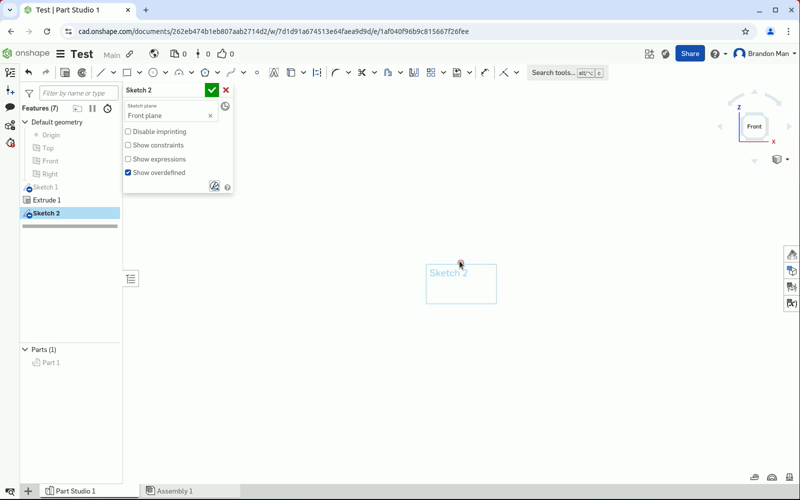
scroll(6)
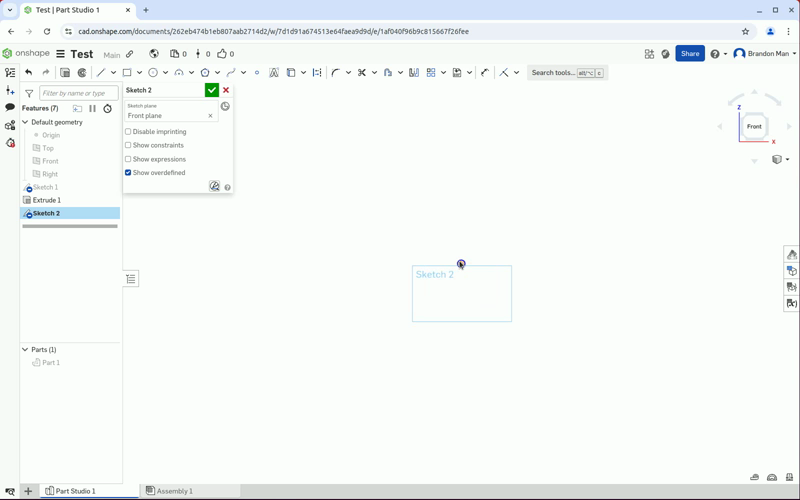
scroll(6)
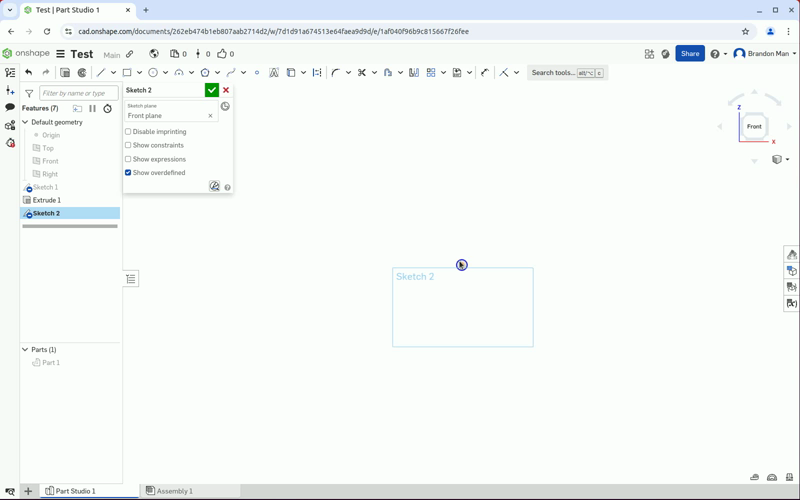
scroll(6)
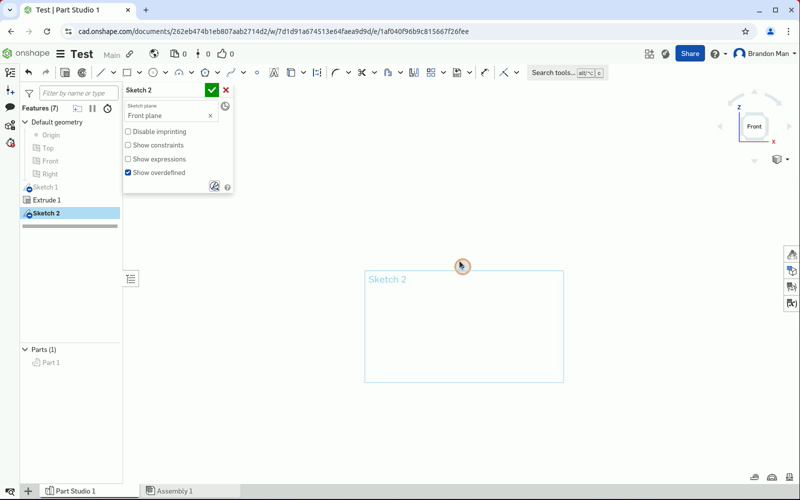
scroll(6)
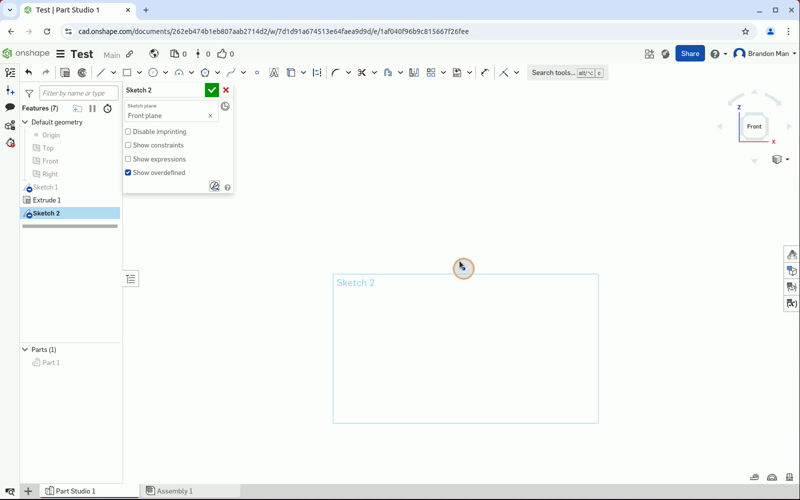
scroll(6)
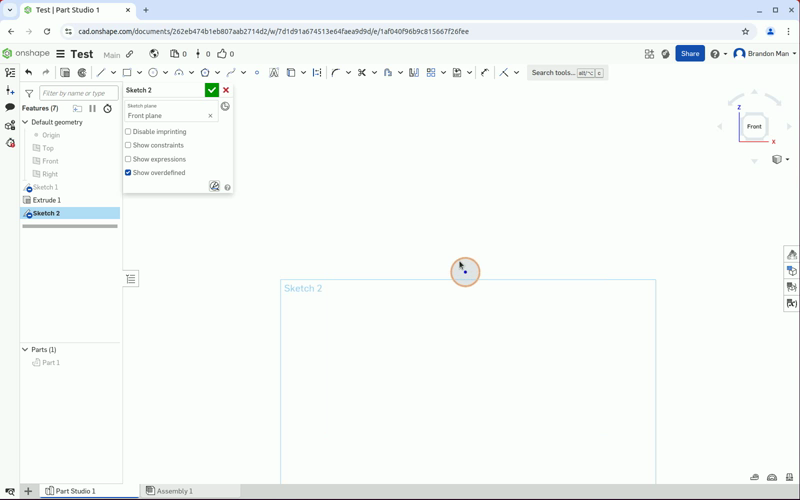
scroll(6)
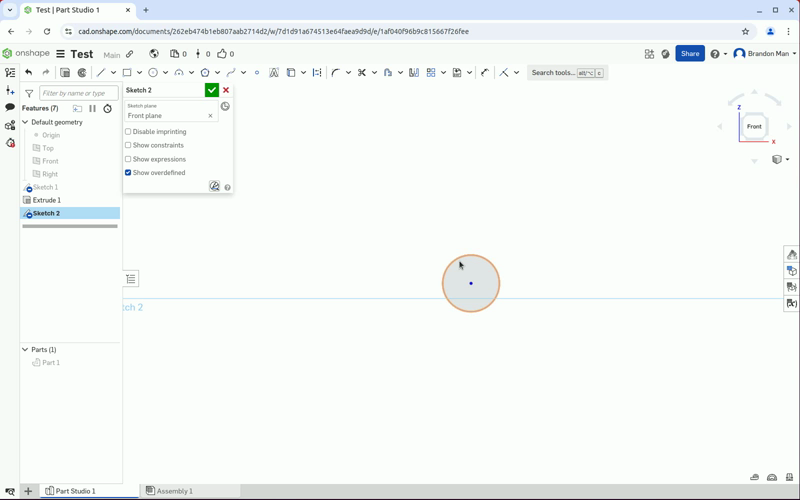
click(459, 260)
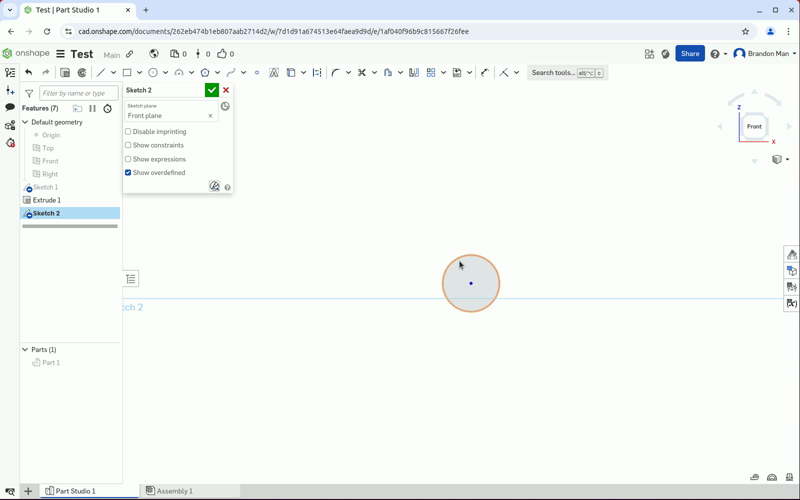
scroll(-6)
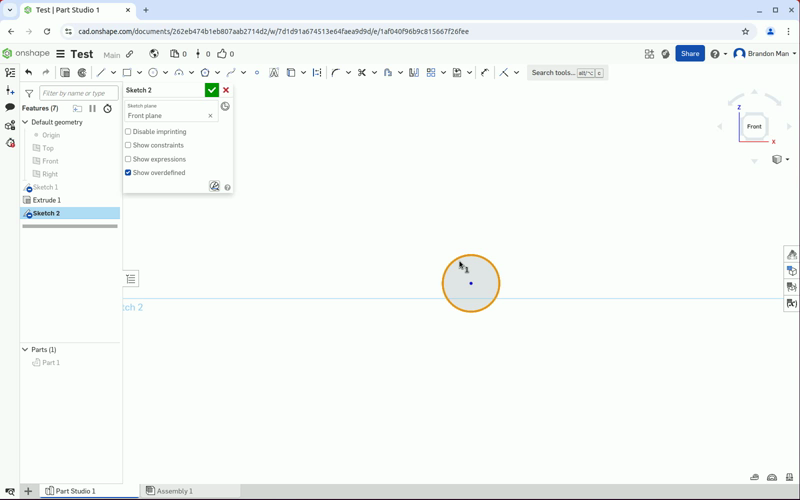
scroll(-6)
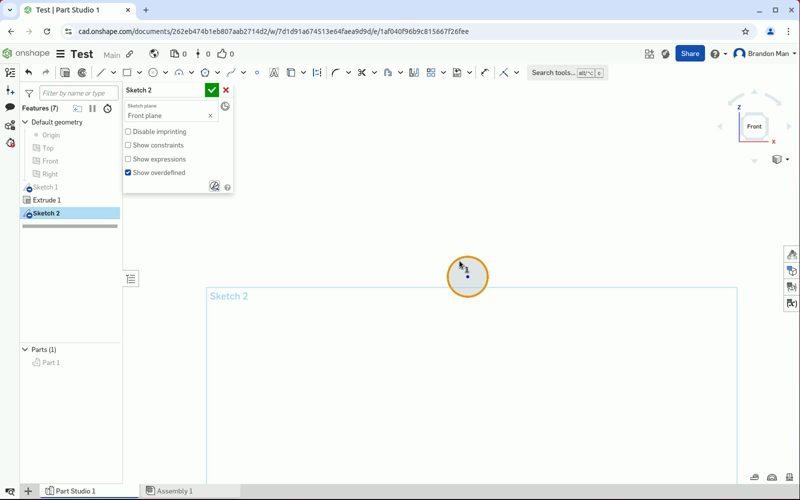
scroll(-6)
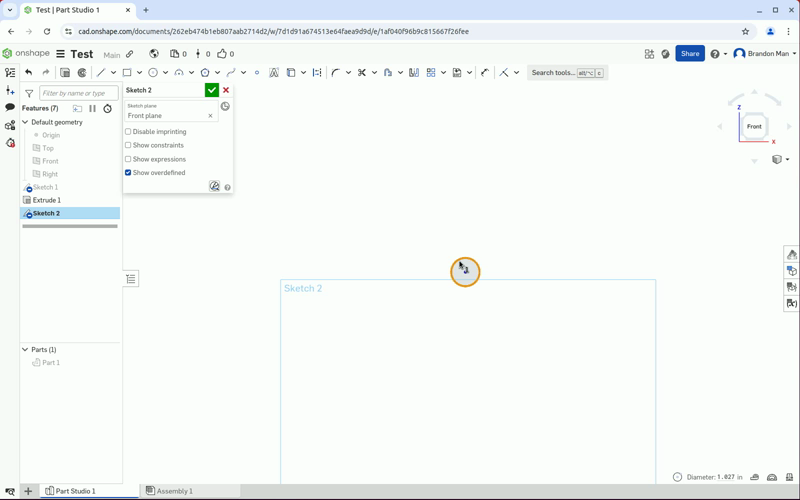
scroll(-6)
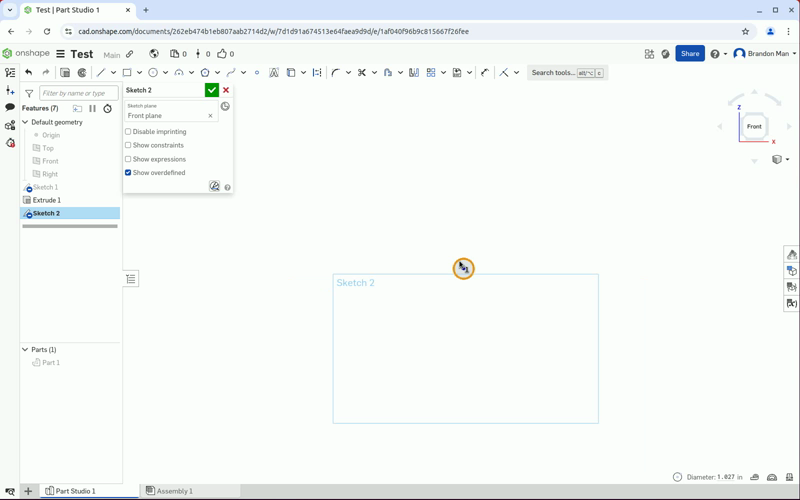
scroll(-6)
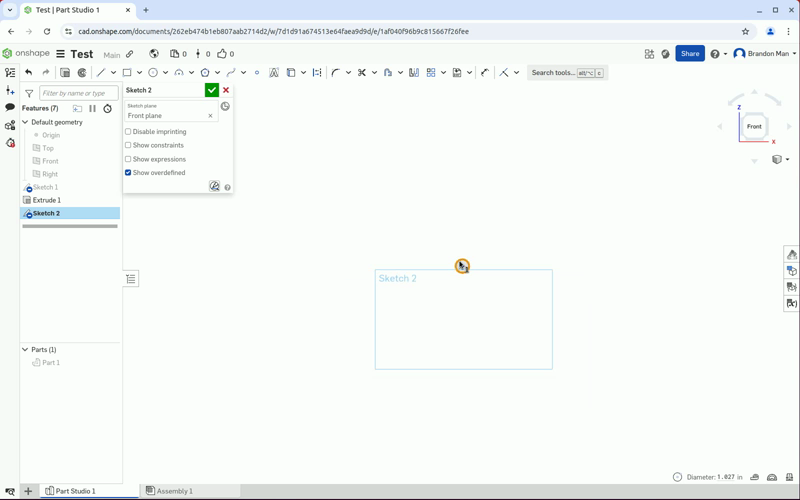
scroll(-6)
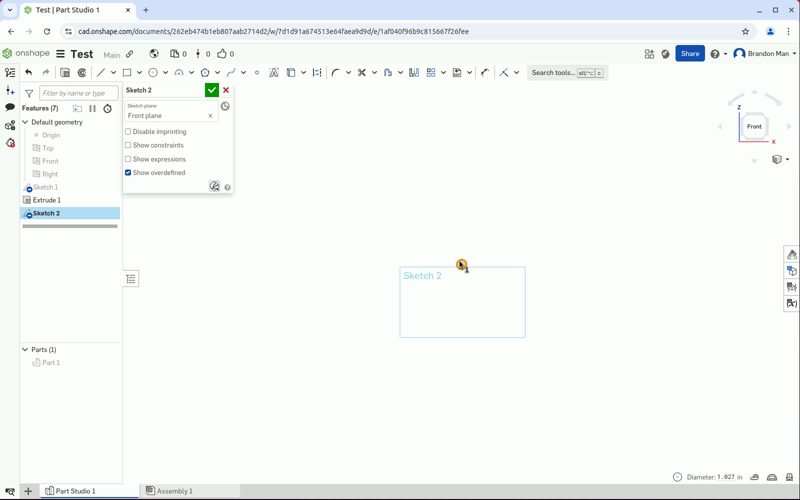
scroll(-6)
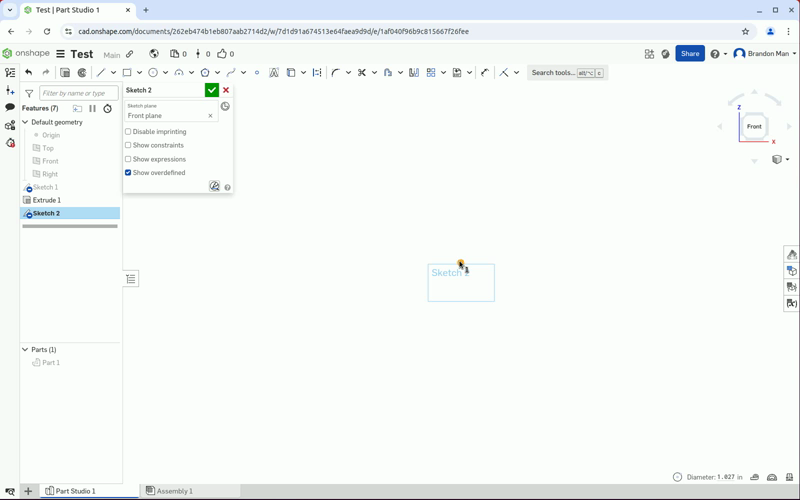
mouse_move(73, 352)
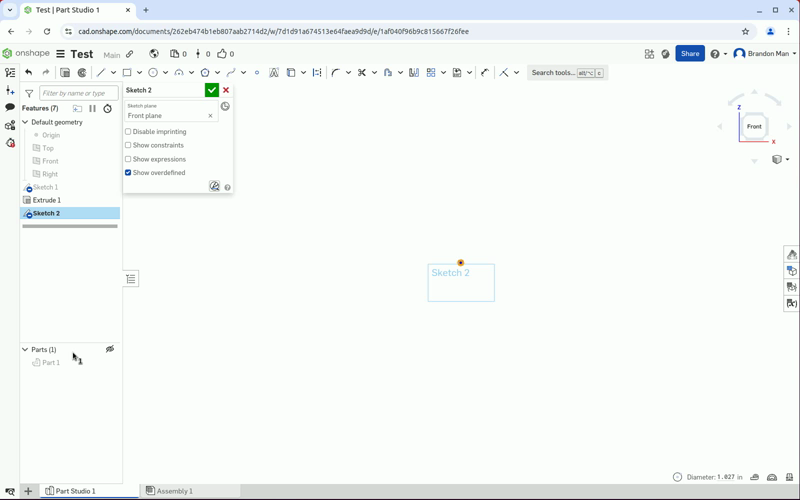
key(shift+y)
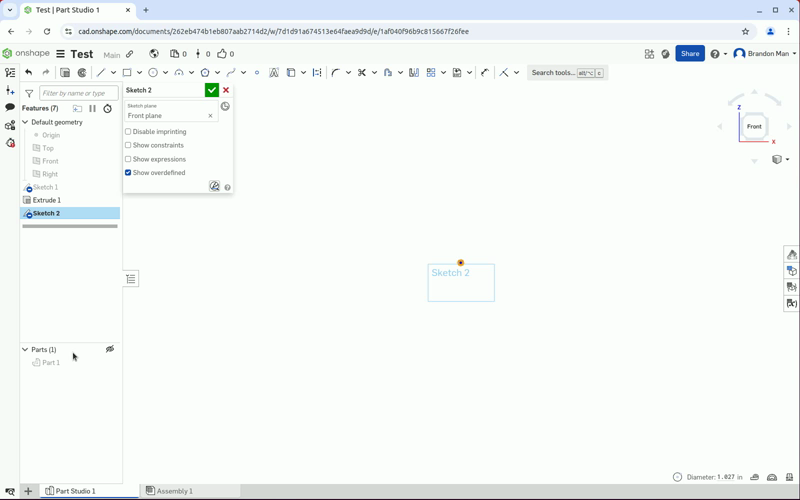
key(shift+e)
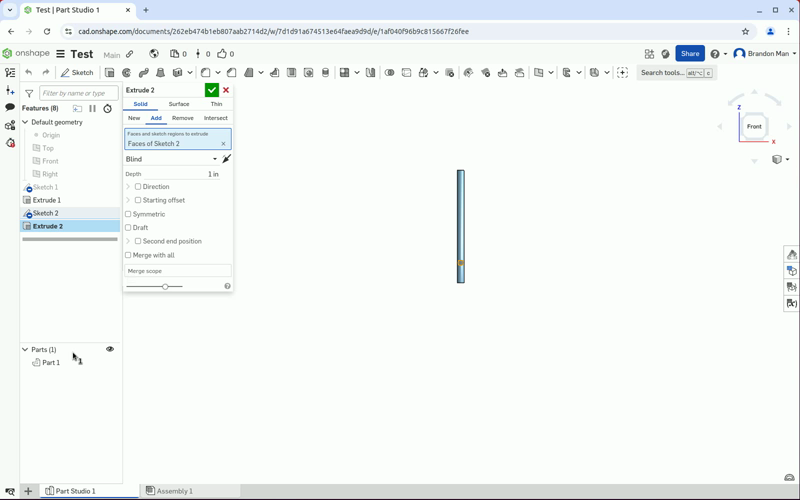
mouse_move(143, 106)
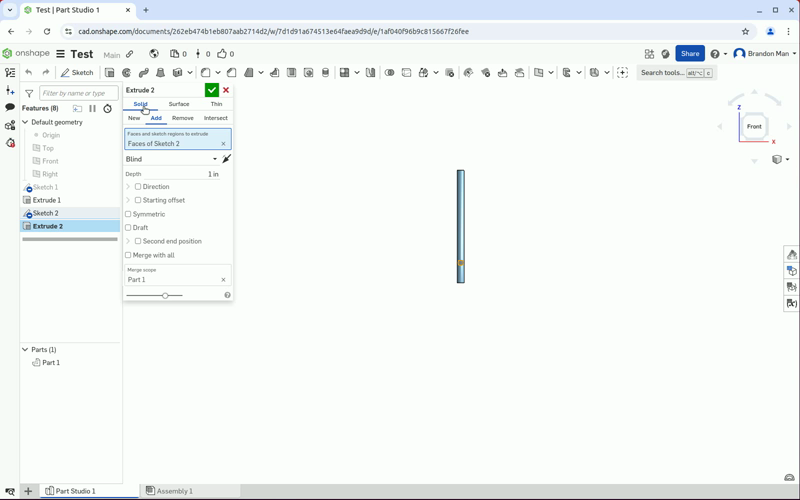
click(143, 106)
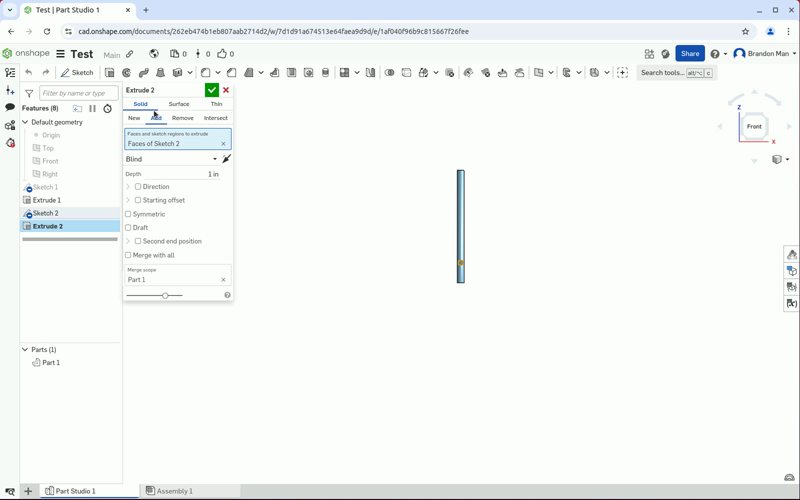
mouse_move(186, 120)
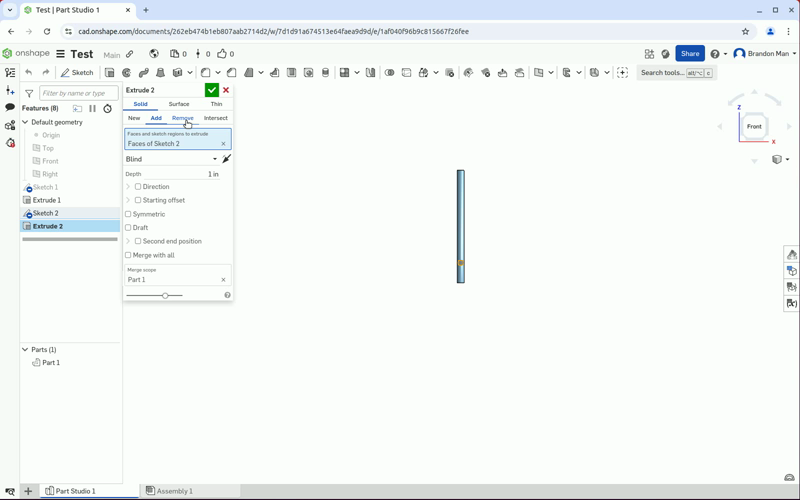
click(186, 120)
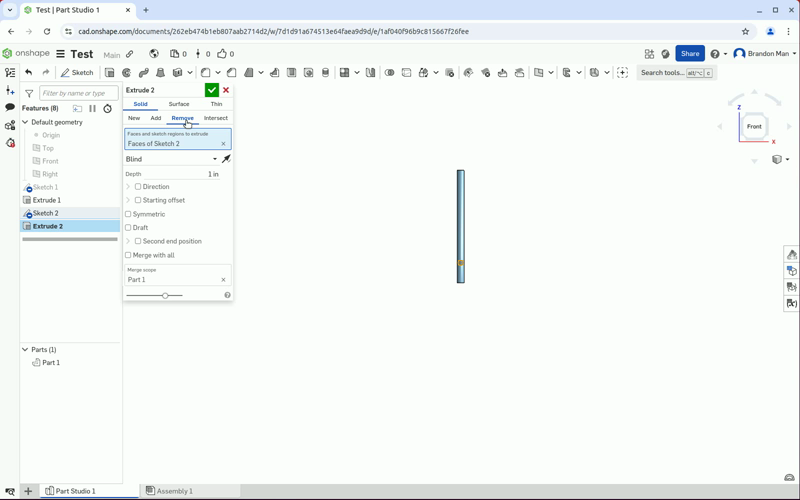
key(tab, 4)
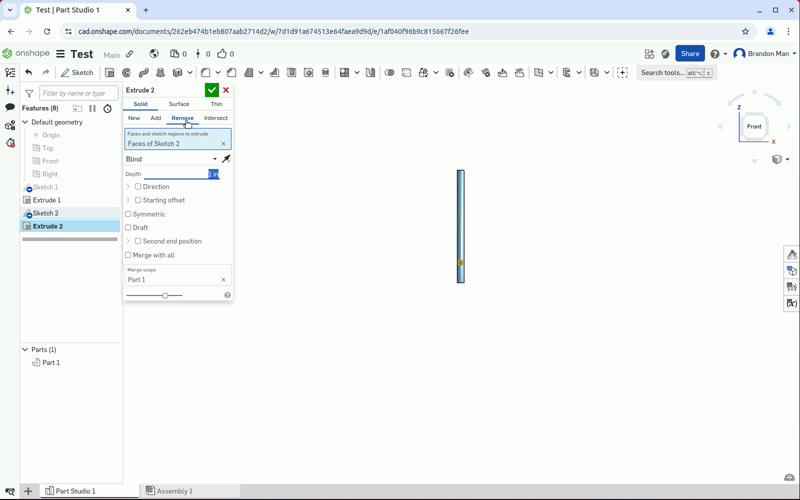
text(3.37)
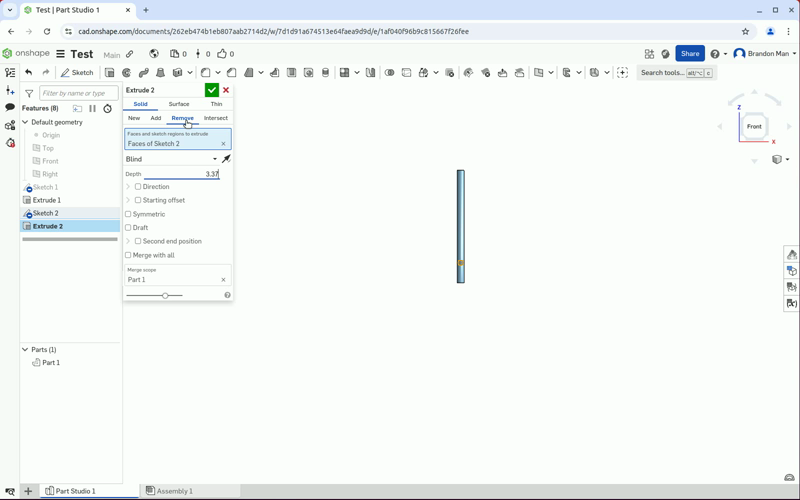
key(tab, 3)
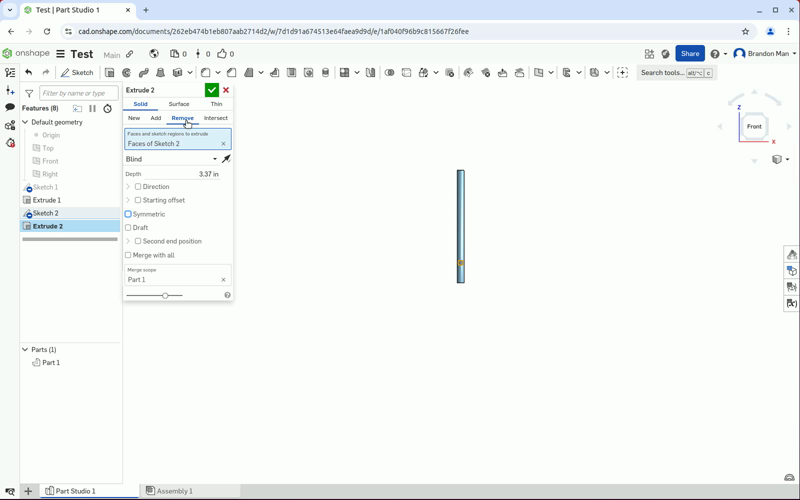
key(space)
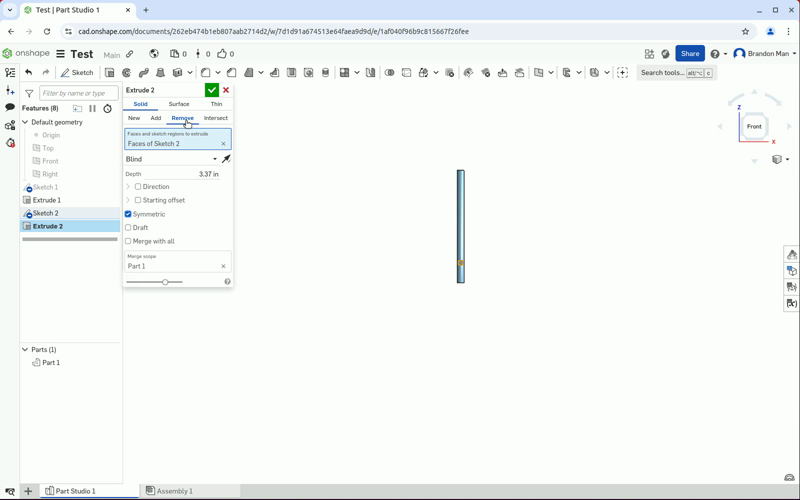
key(tab, 2)
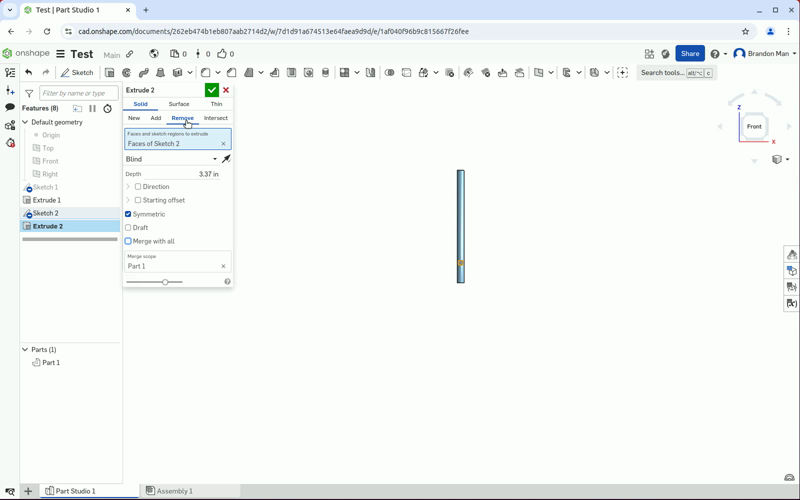
key(space)
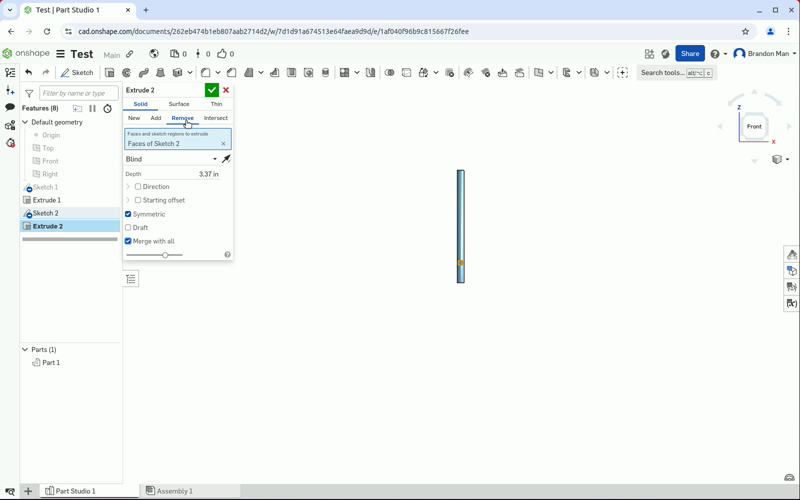
key(enter)
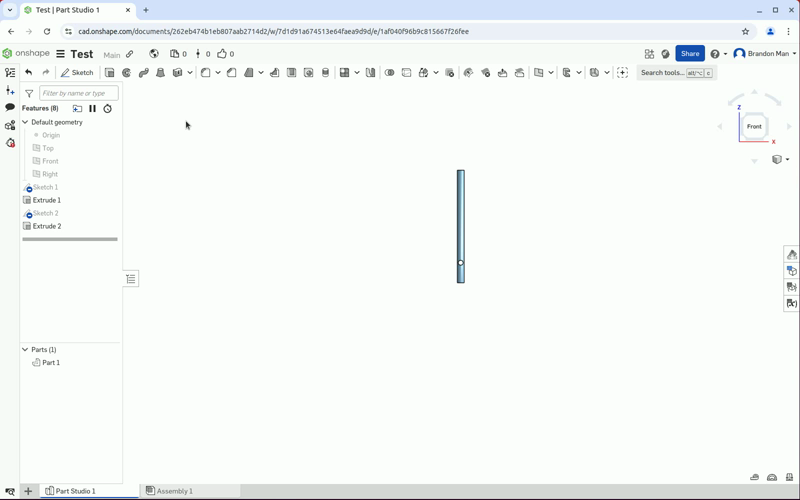
key(shift+h)
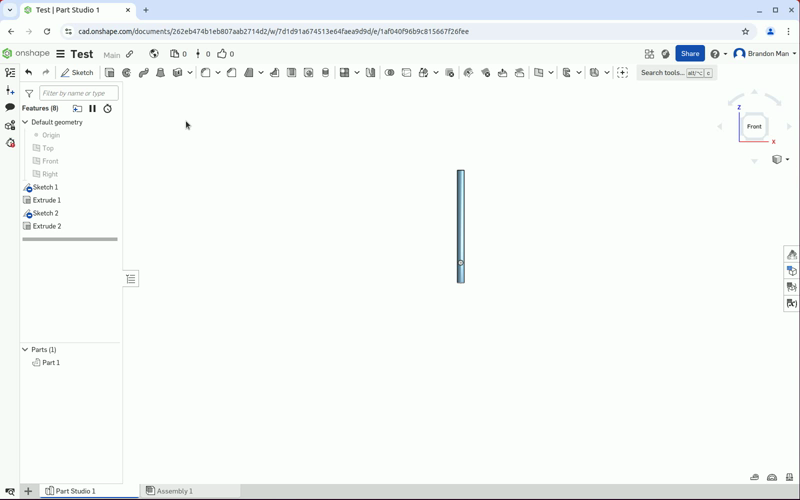
key(shift+h)
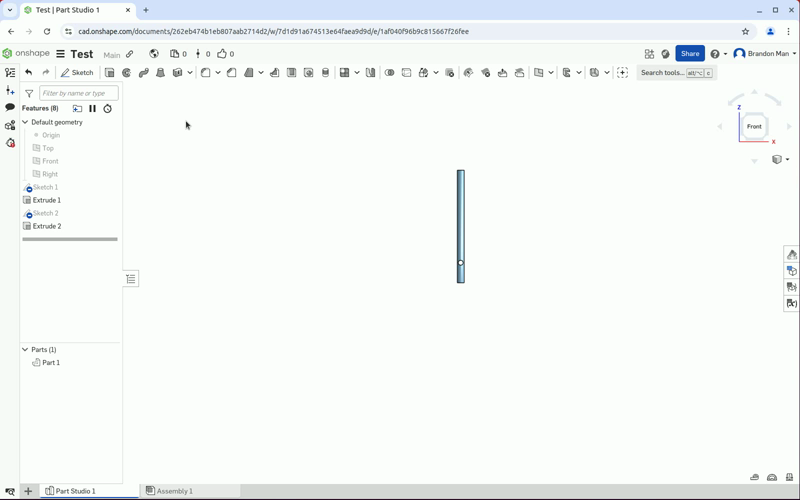
mouse_move(73, 189)
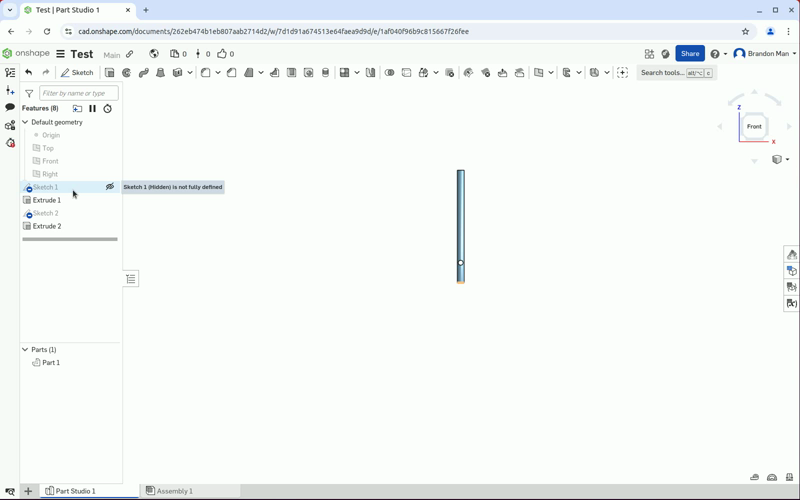
click(73, 189)
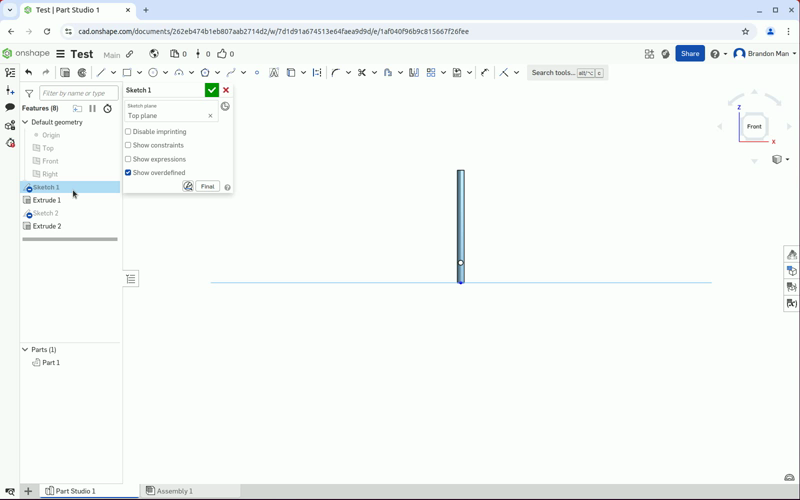
mouse_move(229, 92)
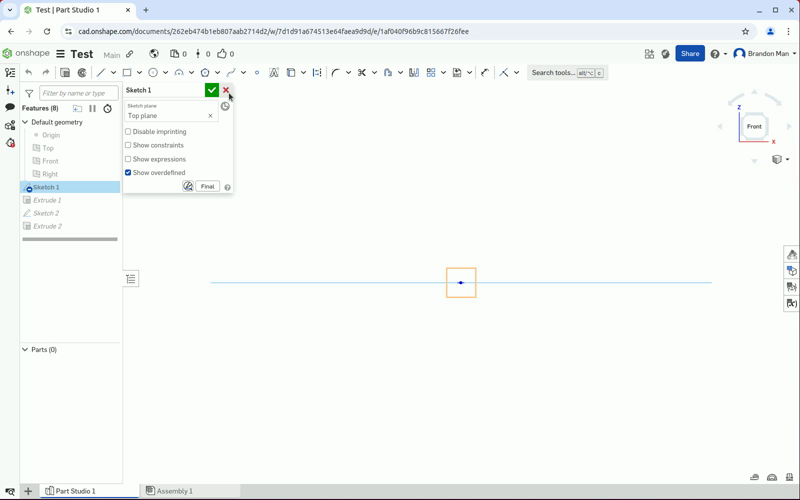
click(229, 92)
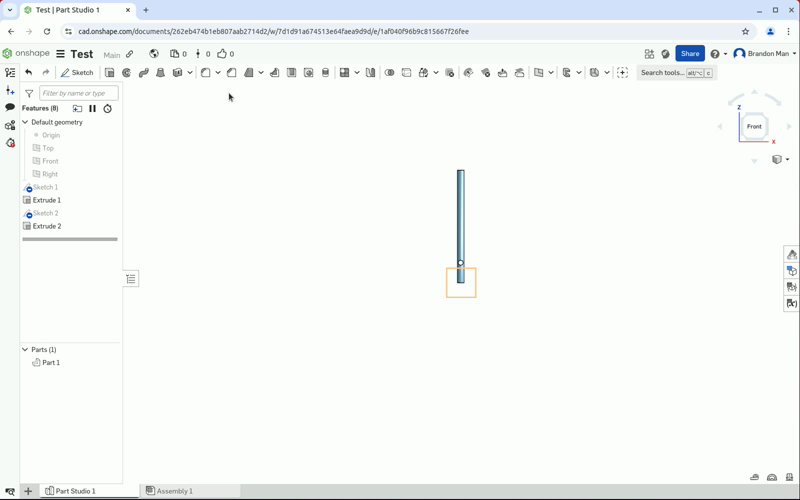
mouse_move(73, 352)
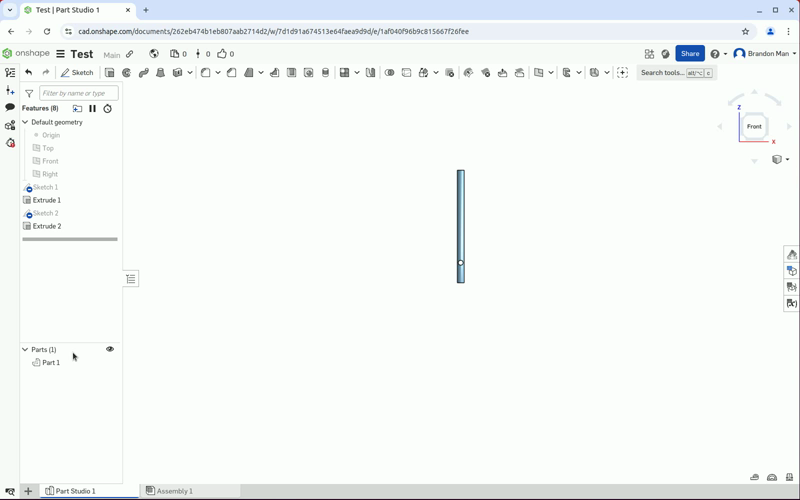
key(y)
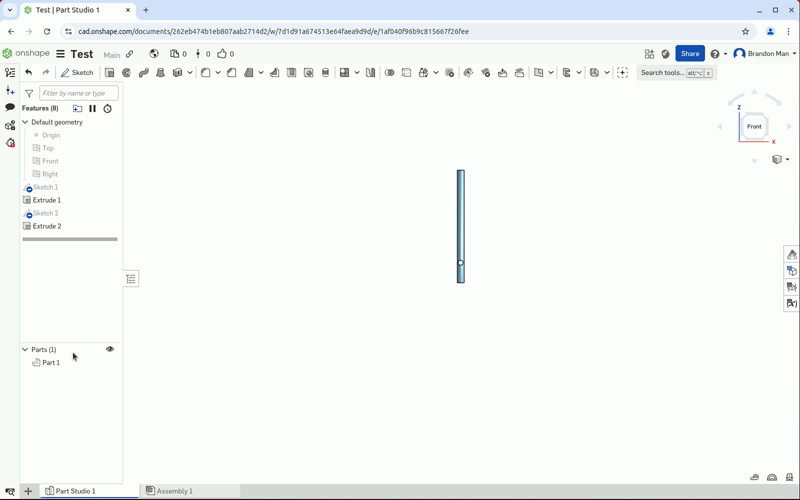
key(shift+p)
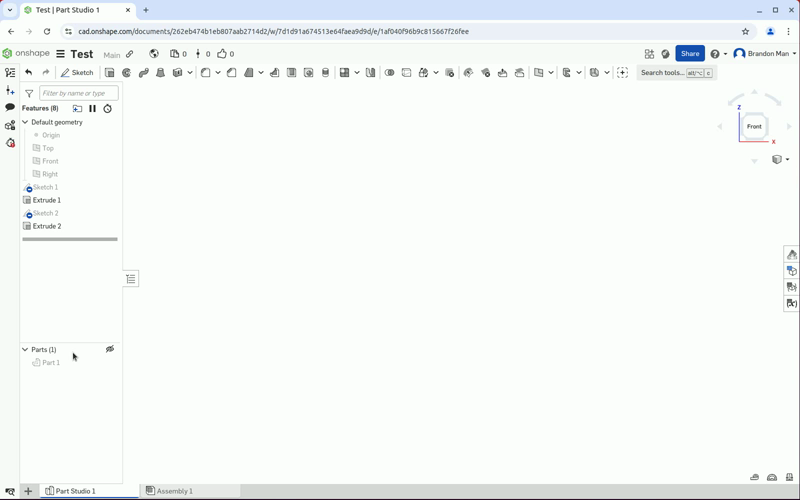
key(space)
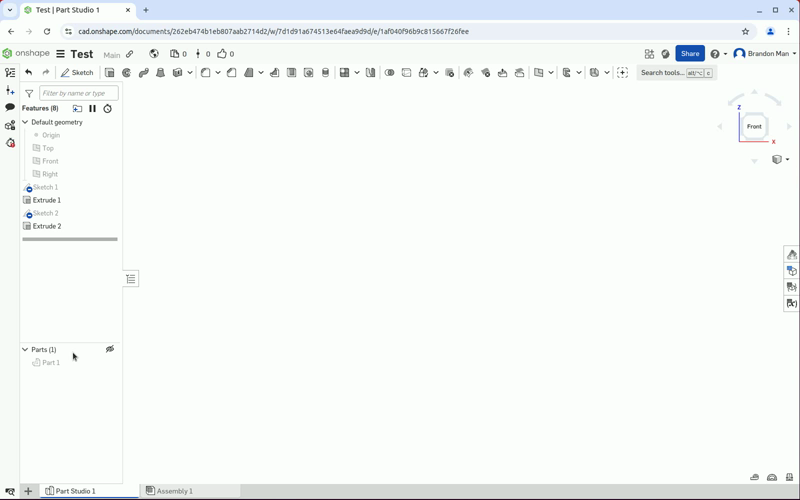
key_down(shift)
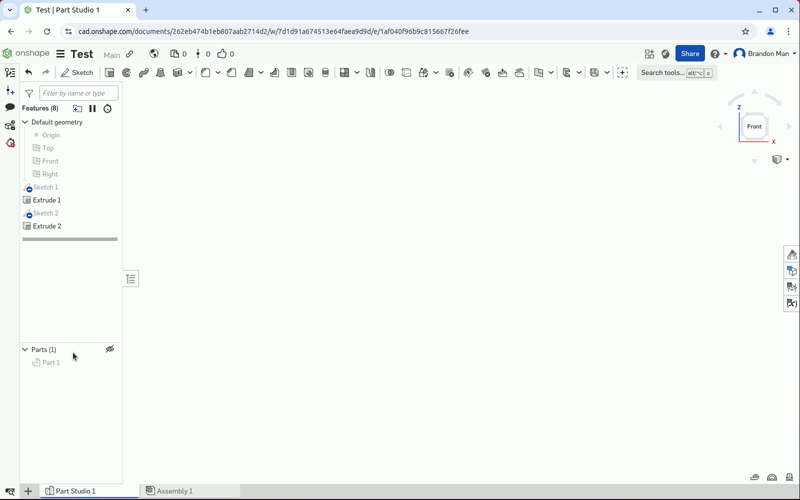
key(left)
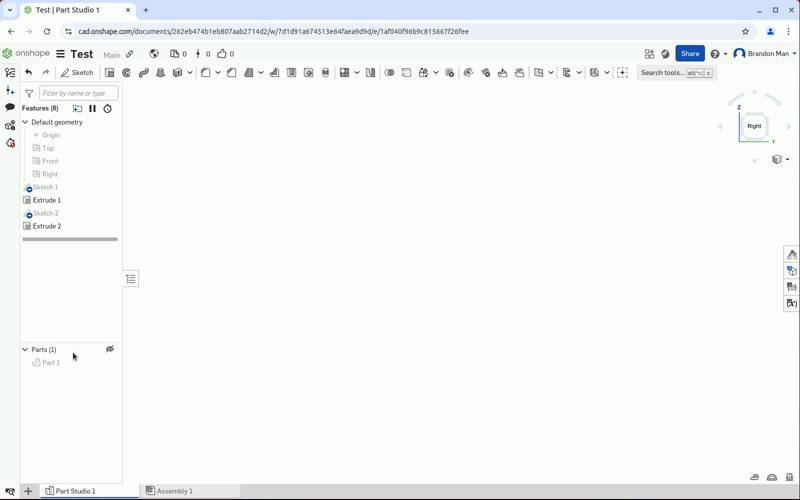
key_up(shift)
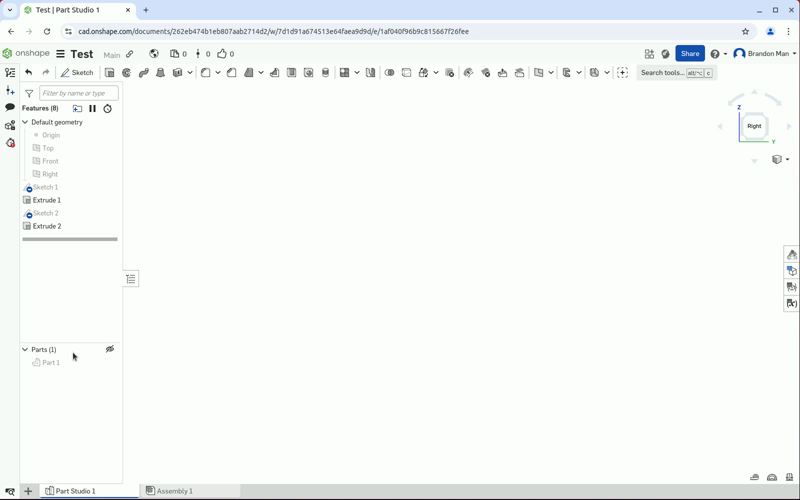
mouse_move(73, 352)
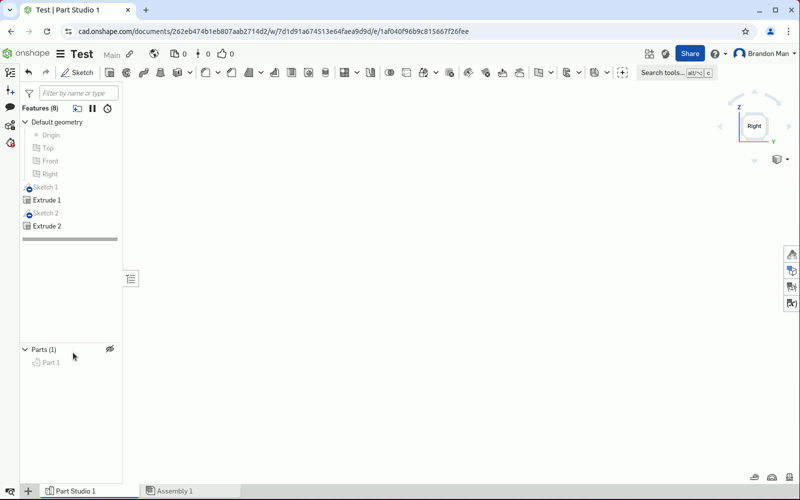
key(shift+y)
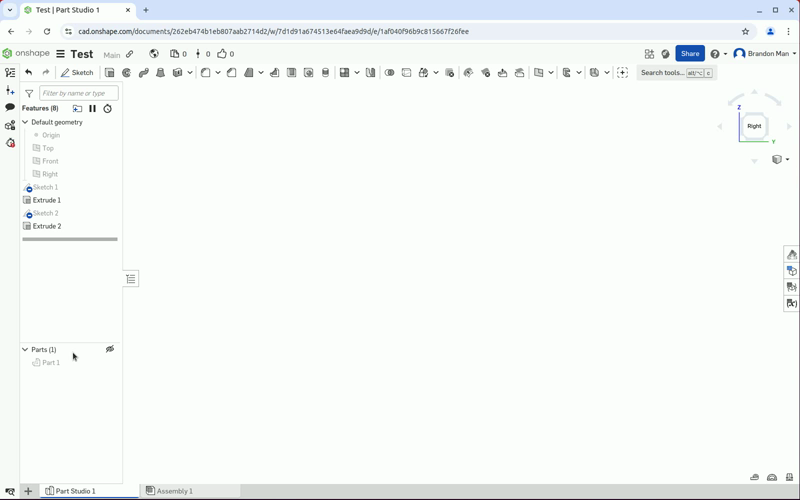
key(shift+s)
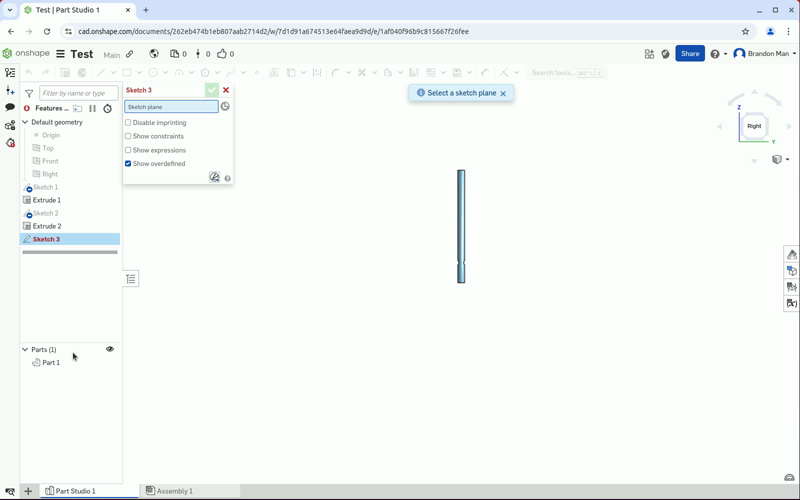
mouse_move(73, 176)
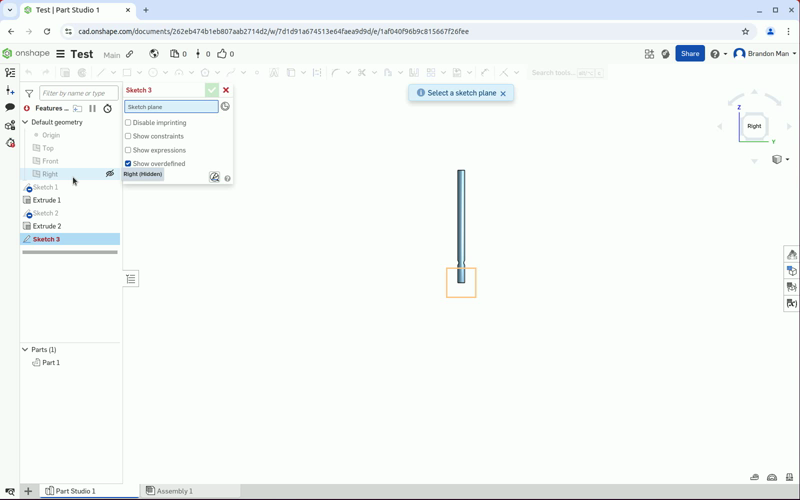
click(73, 176)
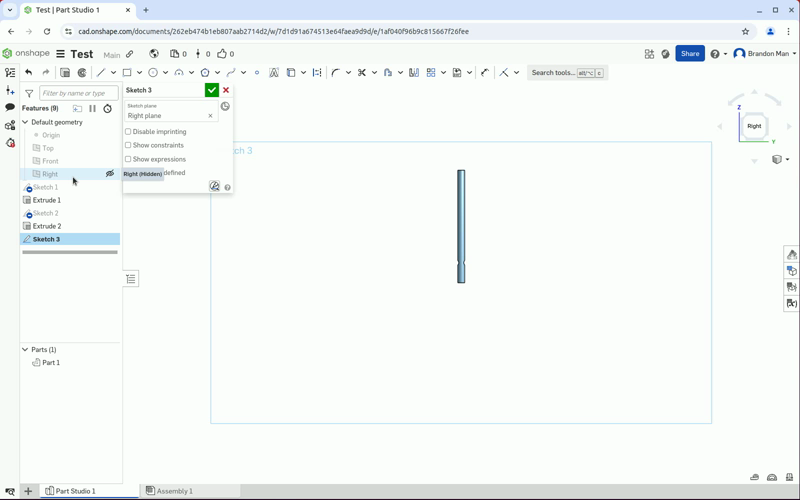
mouse_move(73, 352)
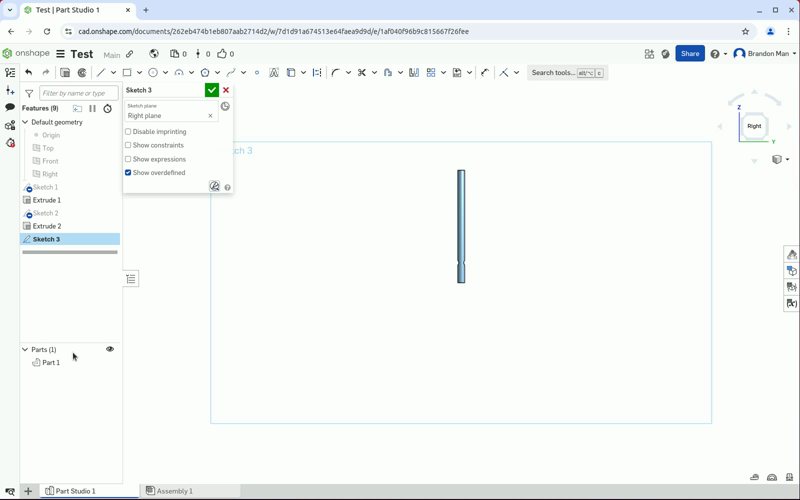
key(y)
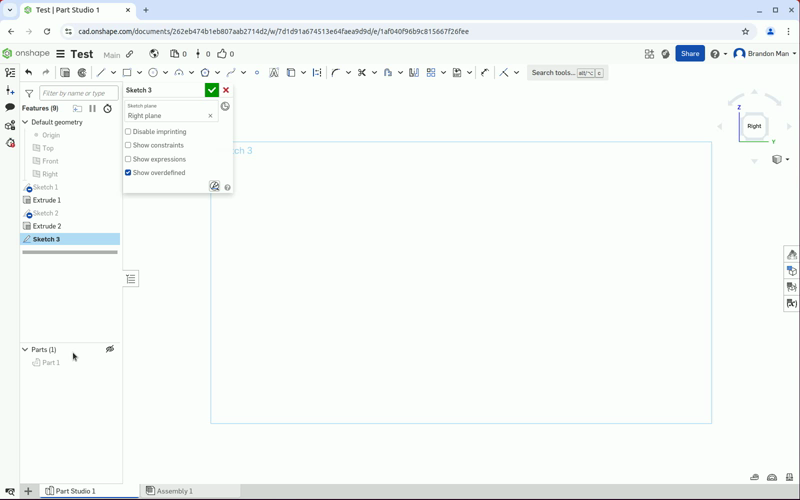
key(l)
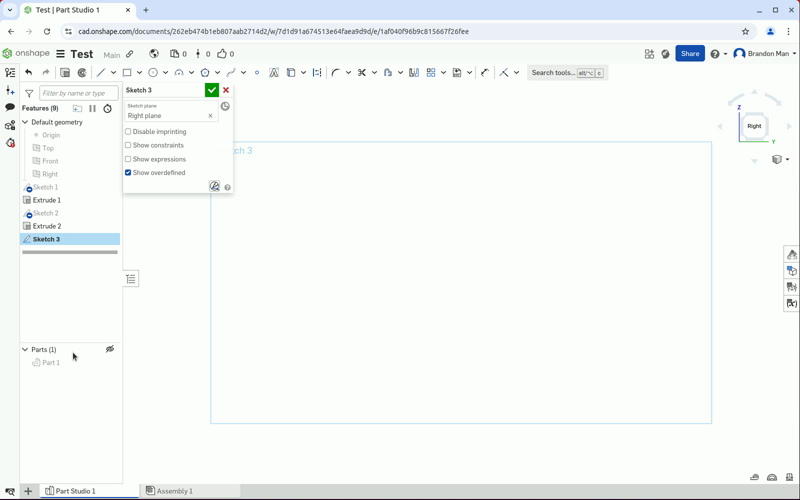
key_down(shift)
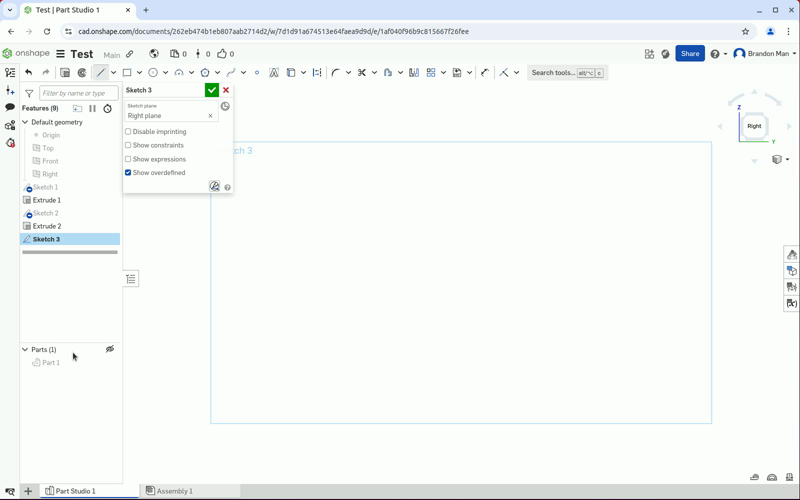
mouse_move(457, 282)
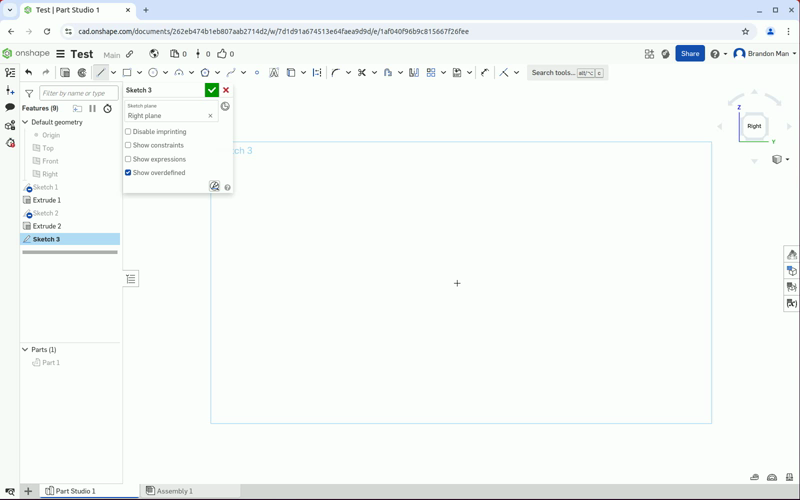
click(457, 282)
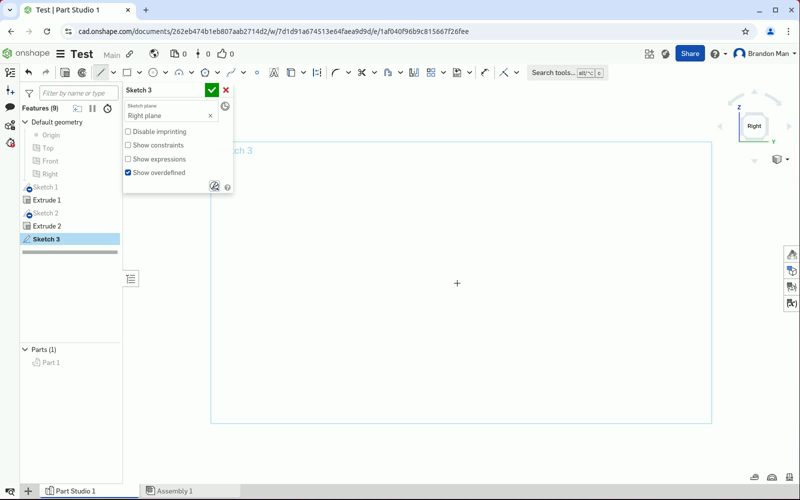
key_up(shift)
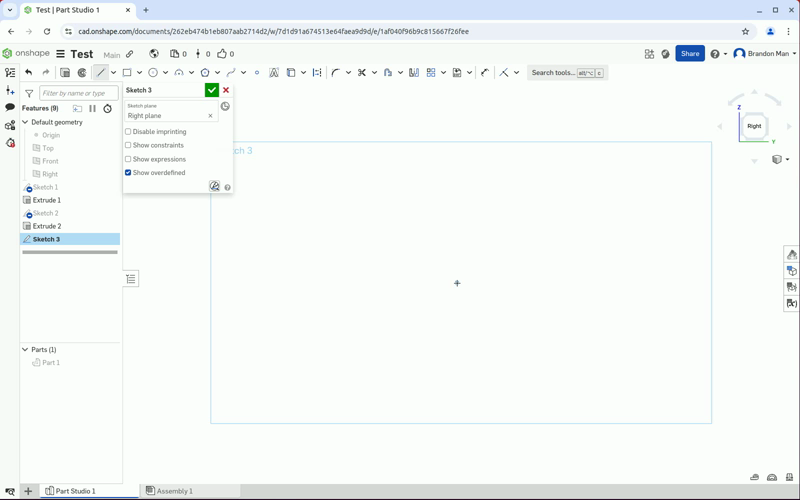
key_down(shift)
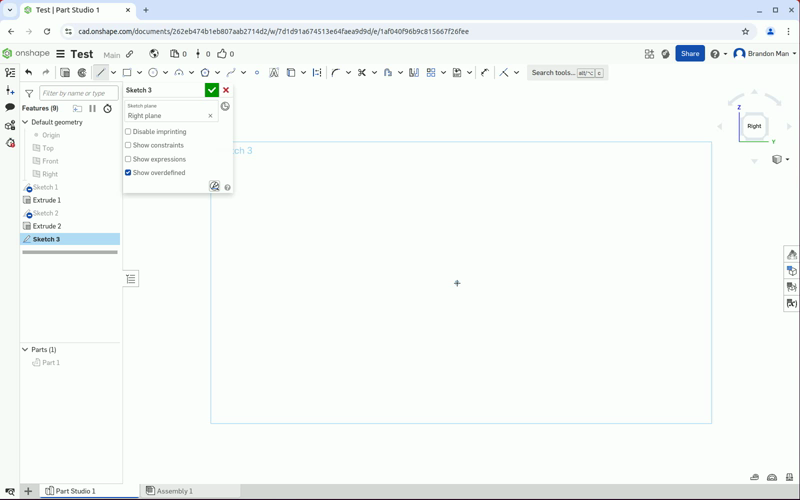
mouse_move(487, 282)
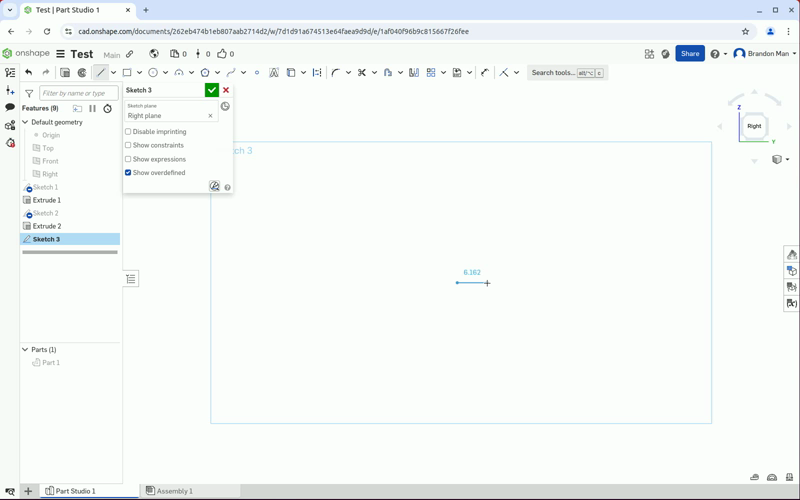
mouse_move(459, 282)
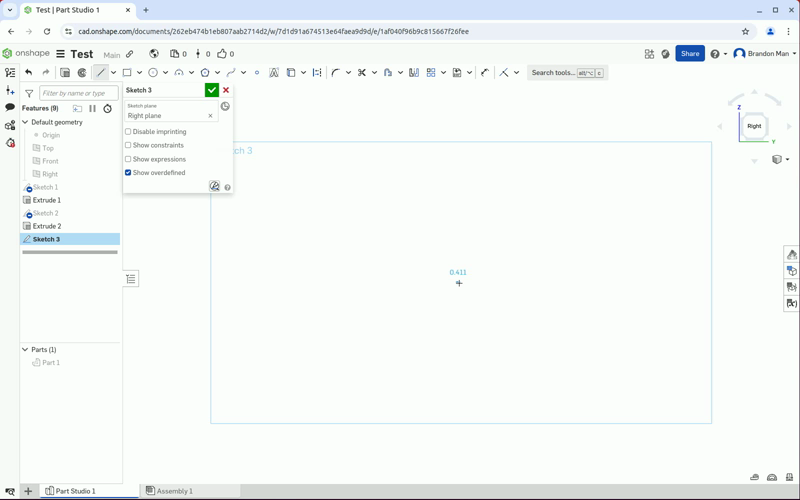
scroll(6)
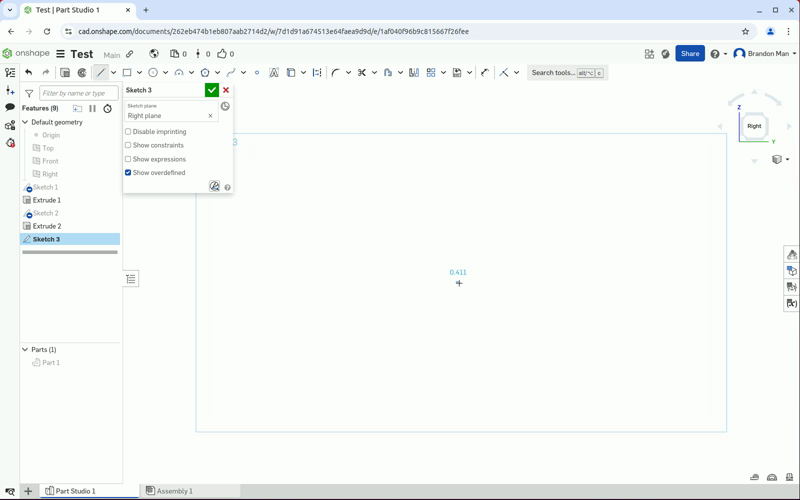
scroll(6)
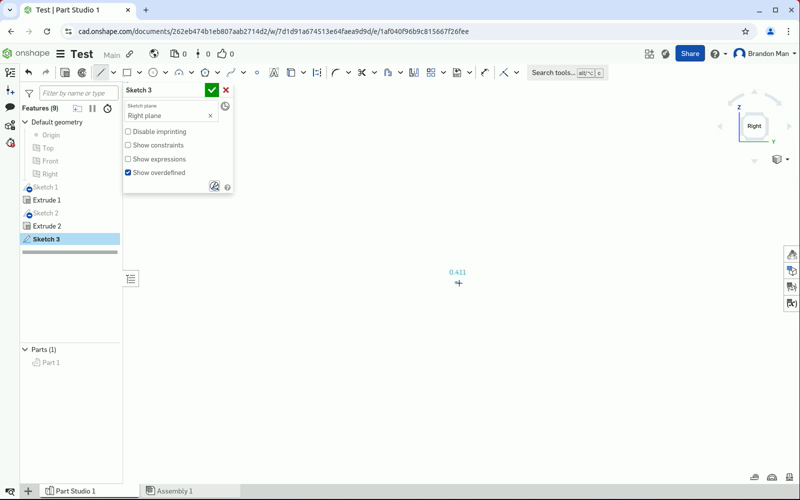
scroll(6)
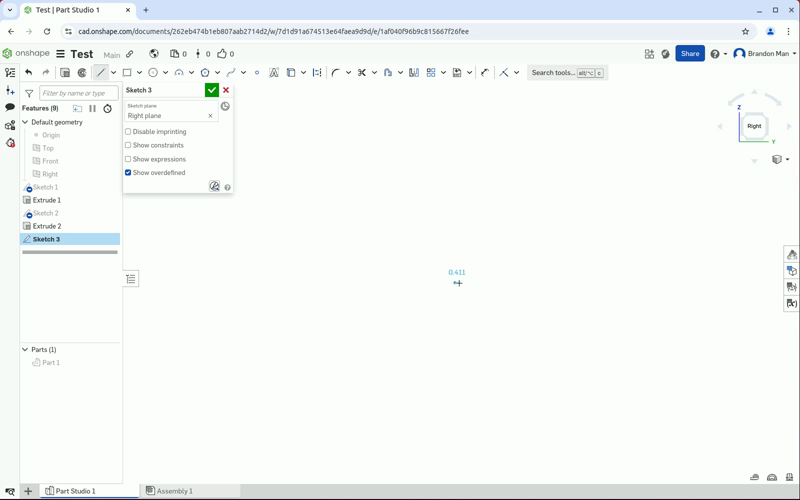
scroll(6)
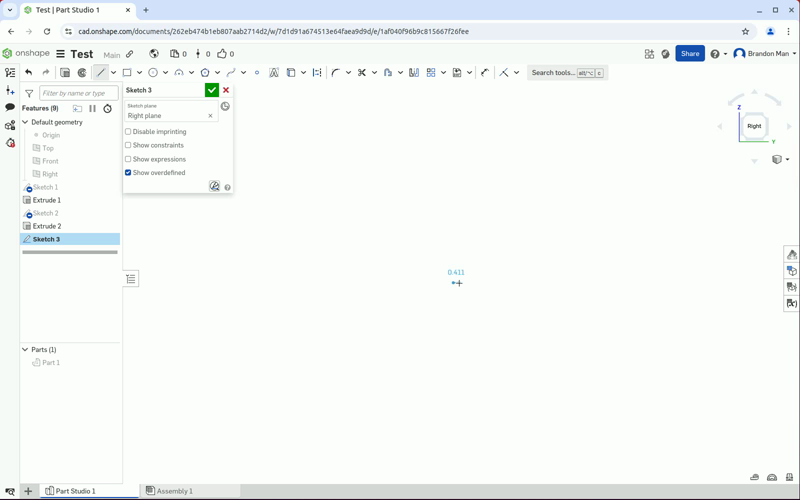
scroll(6)
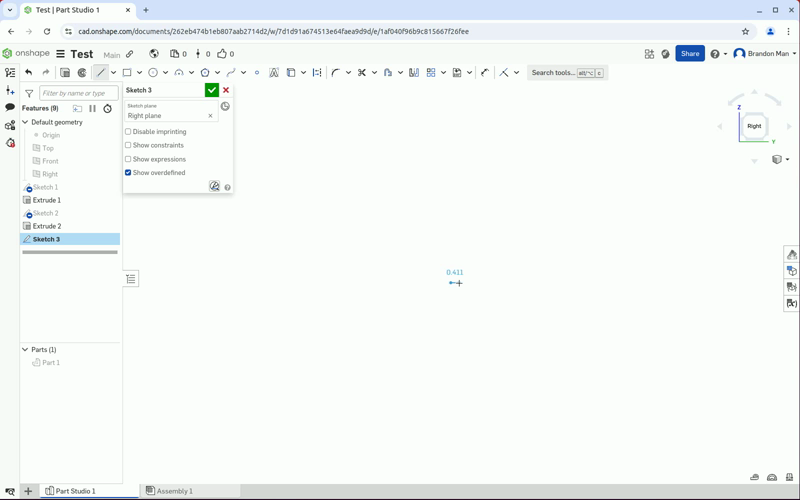
scroll(6)
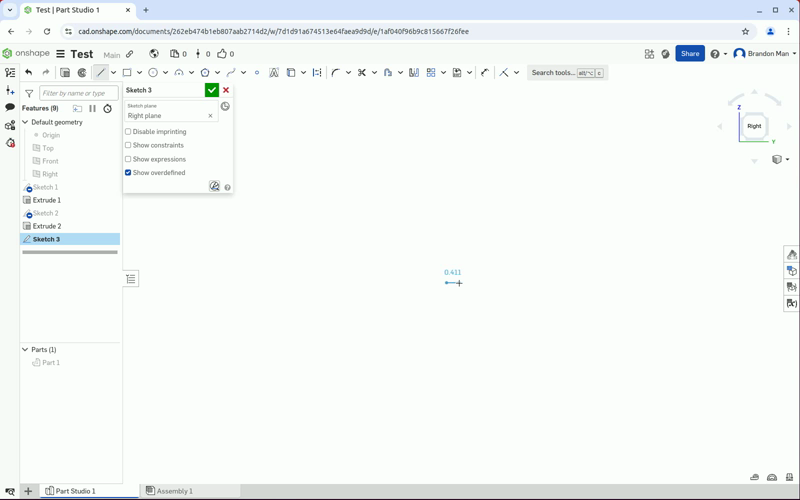
scroll(6)
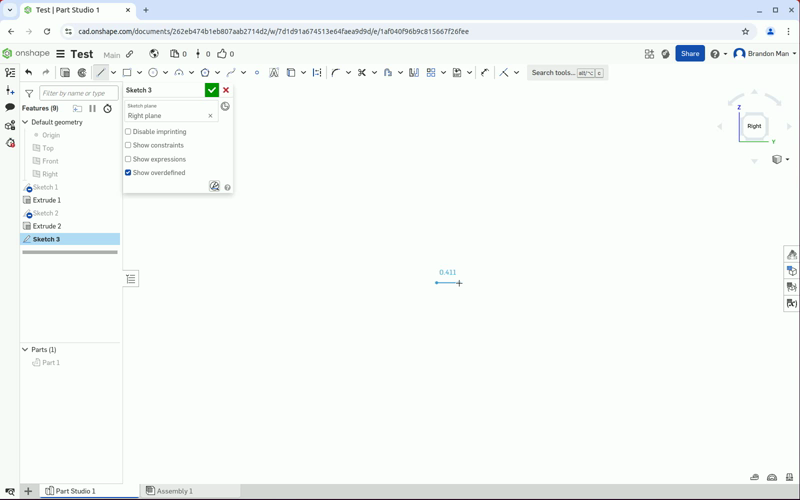
click(459, 282)
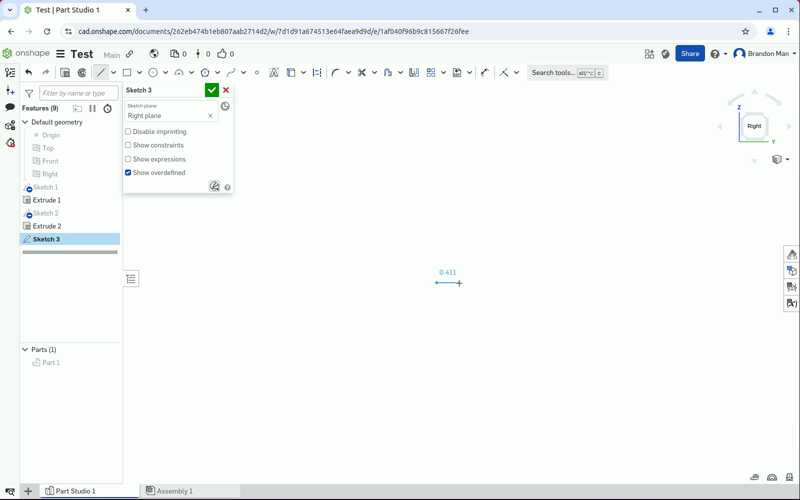
scroll(-6)
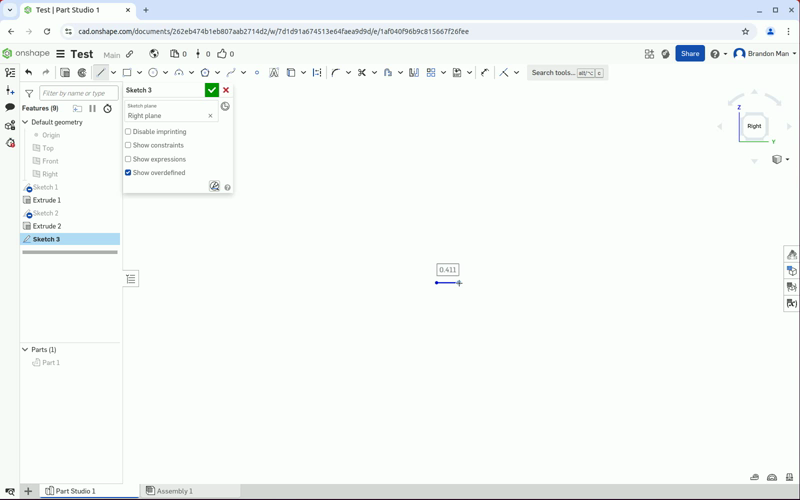
scroll(-6)
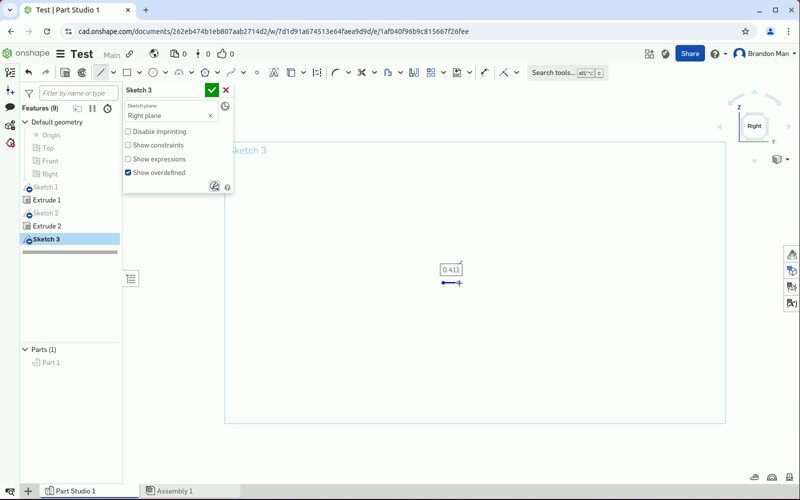
scroll(-6)
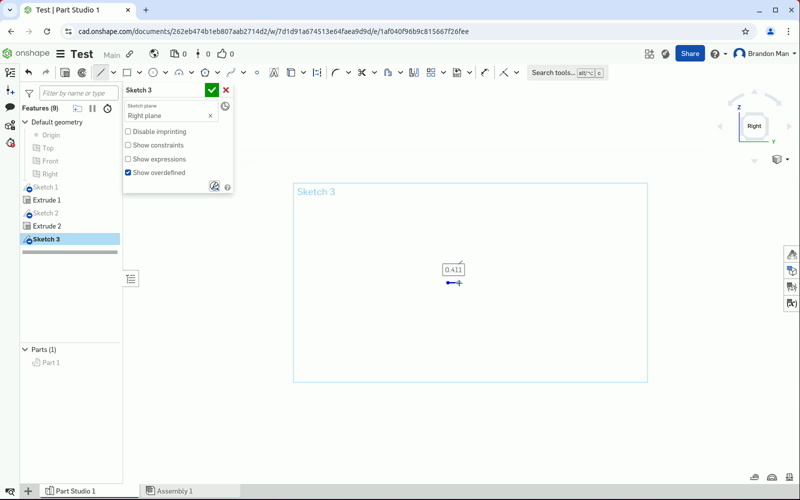
scroll(-6)
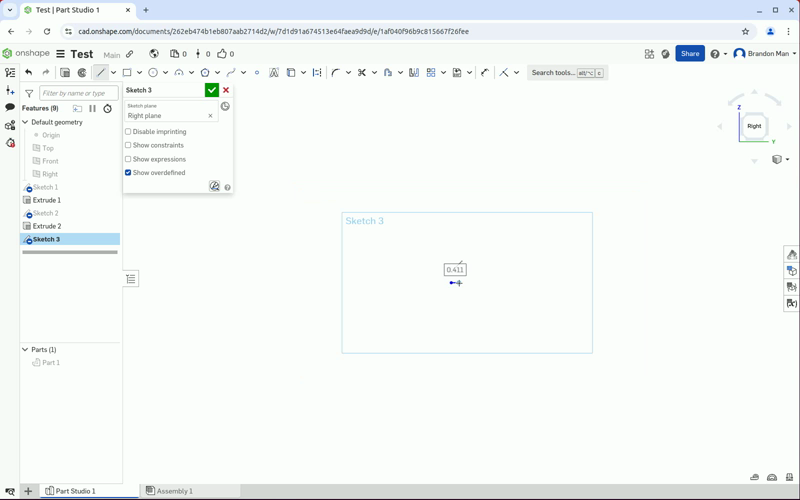
scroll(-6)
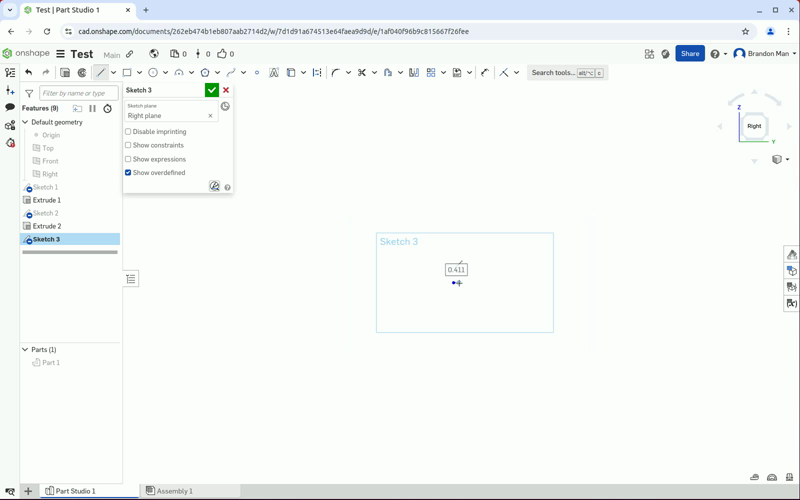
scroll(-6)
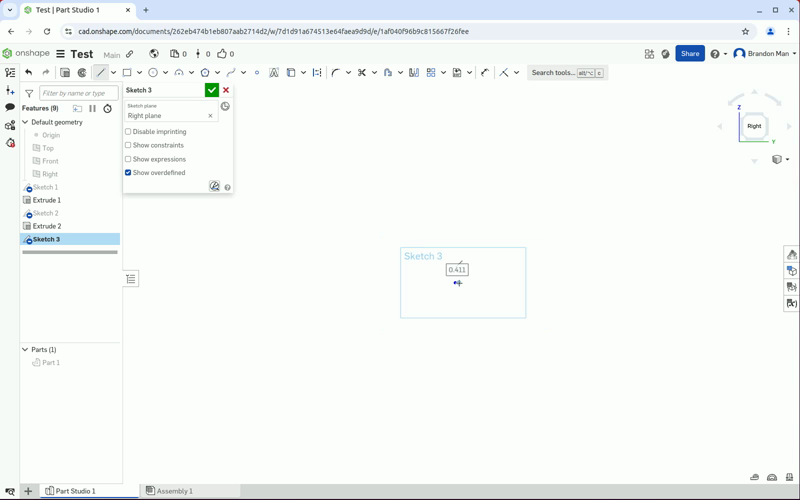
scroll(-6)
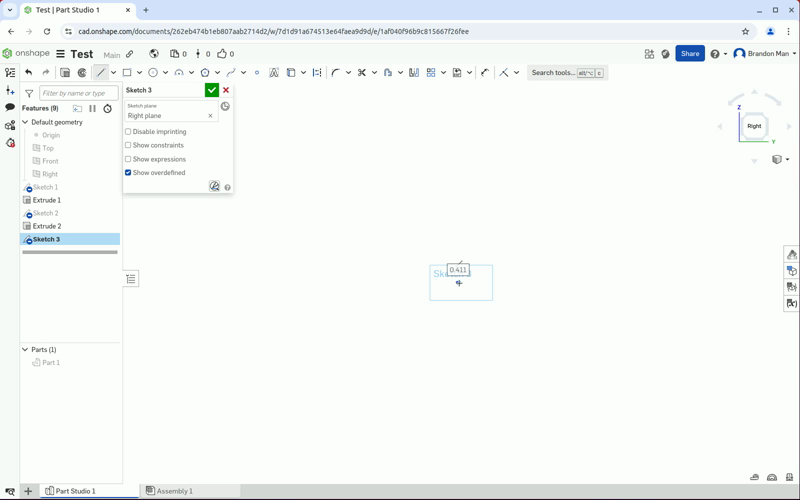
key_up(shift)
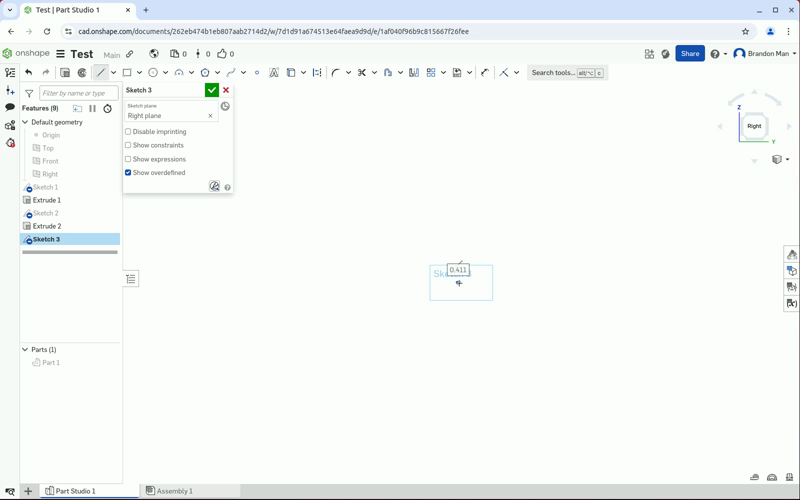
key_down(shift)
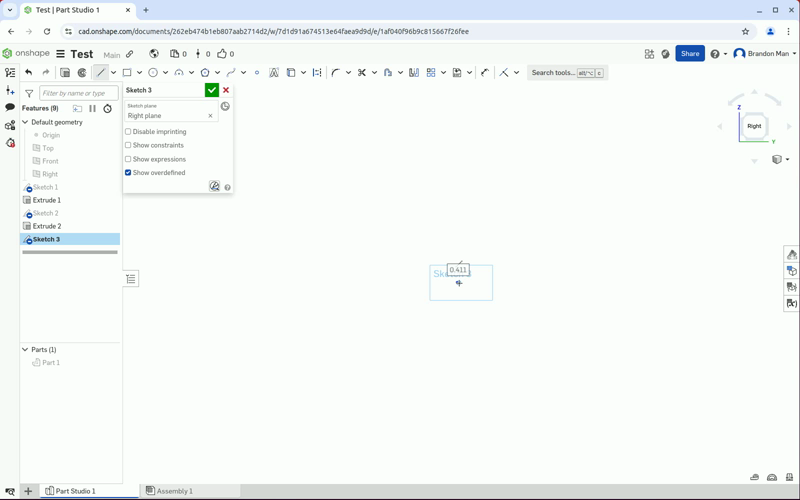
mouse_move(489, 282)
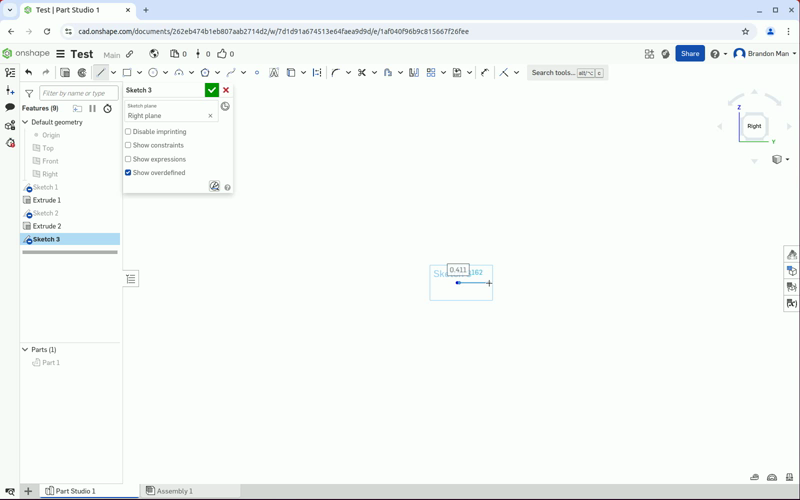
mouse_move(459, 272)
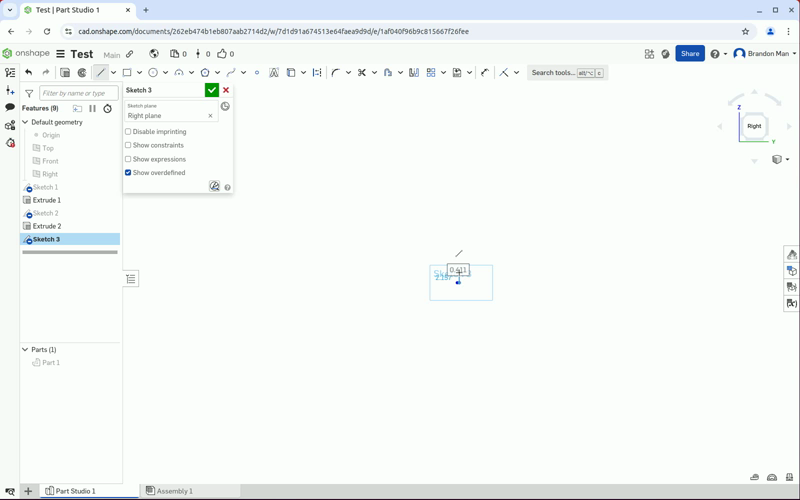
click(459, 272)
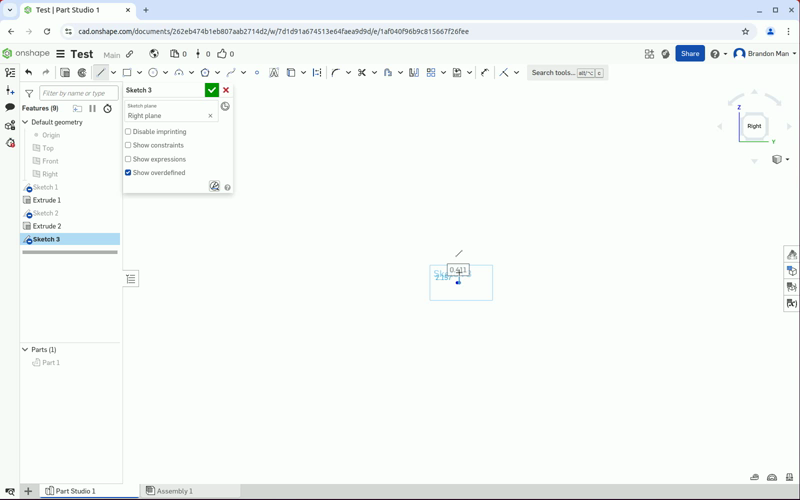
key_up(shift)
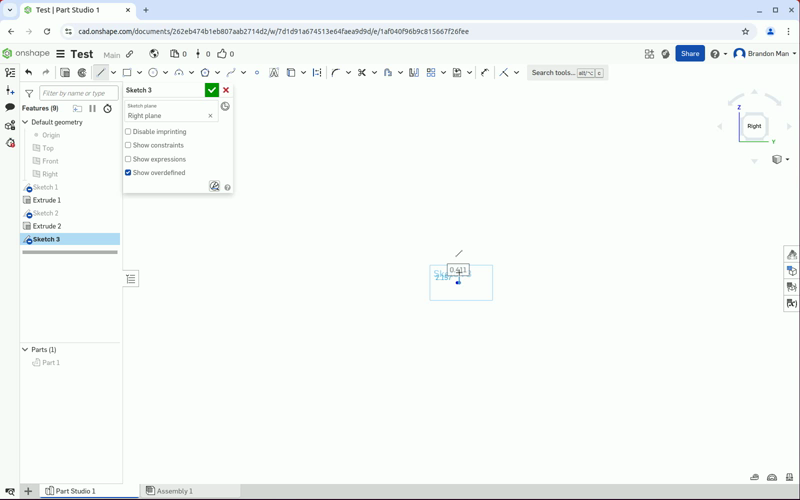
key_down(shift)
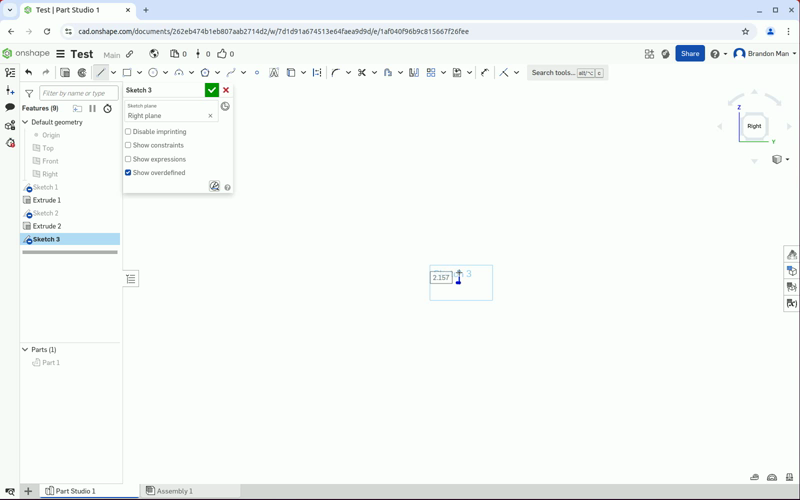
mouse_move(489, 272)
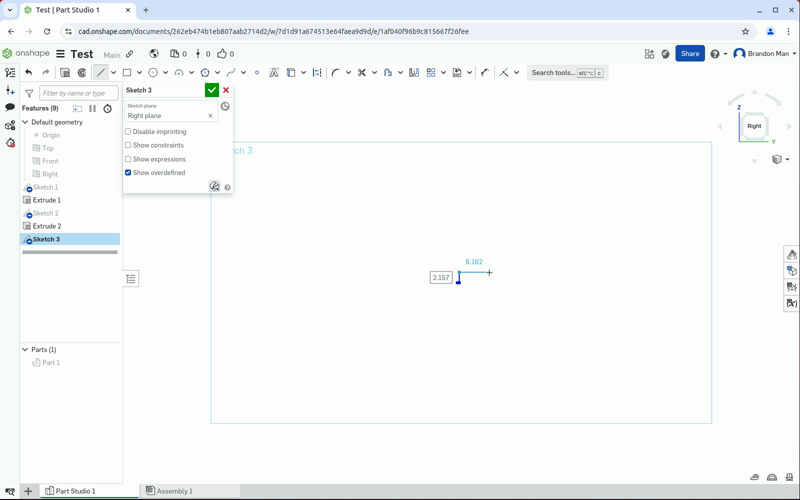
mouse_move(457, 272)
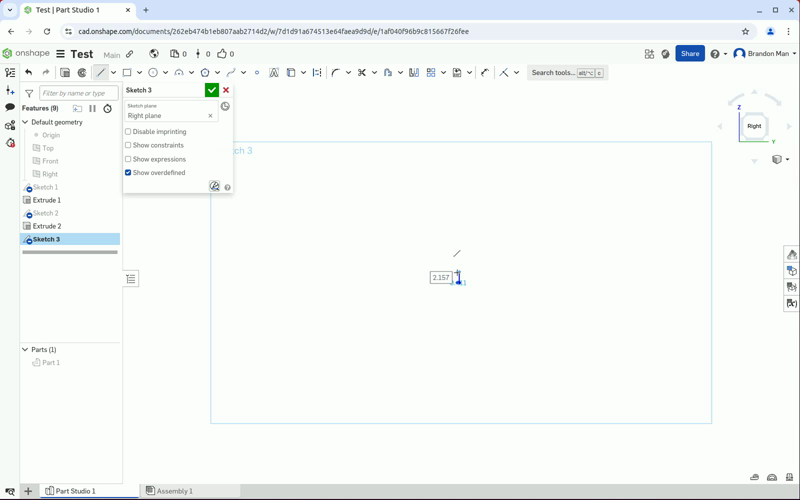
scroll(6)
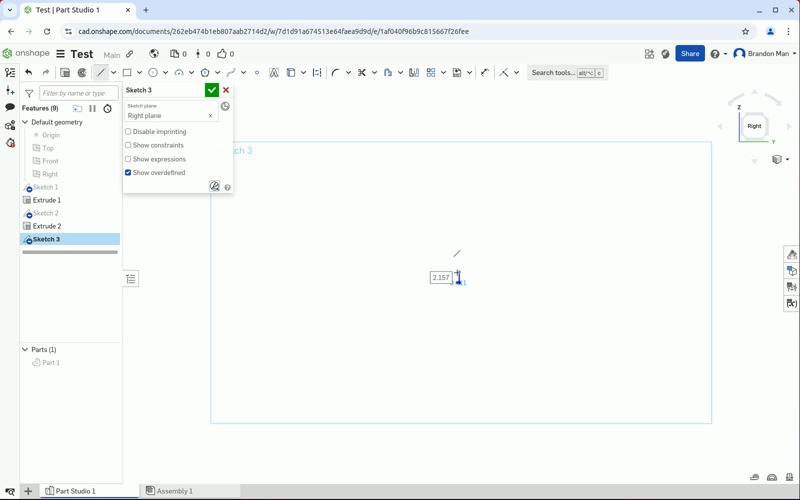
scroll(6)
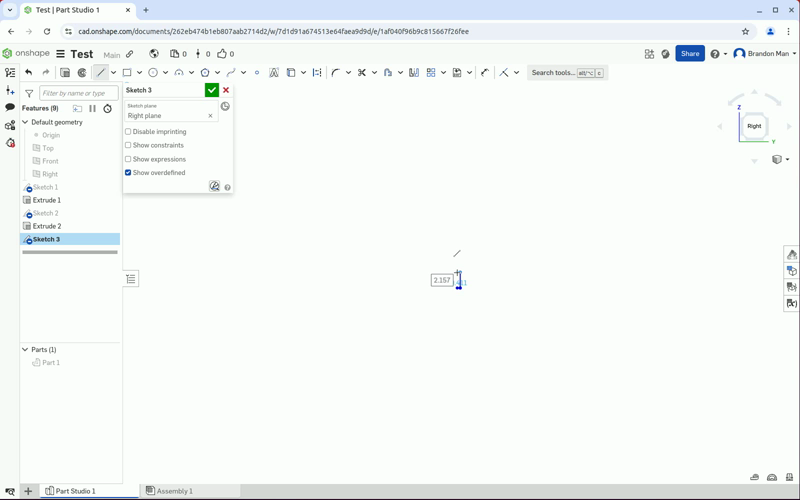
scroll(6)
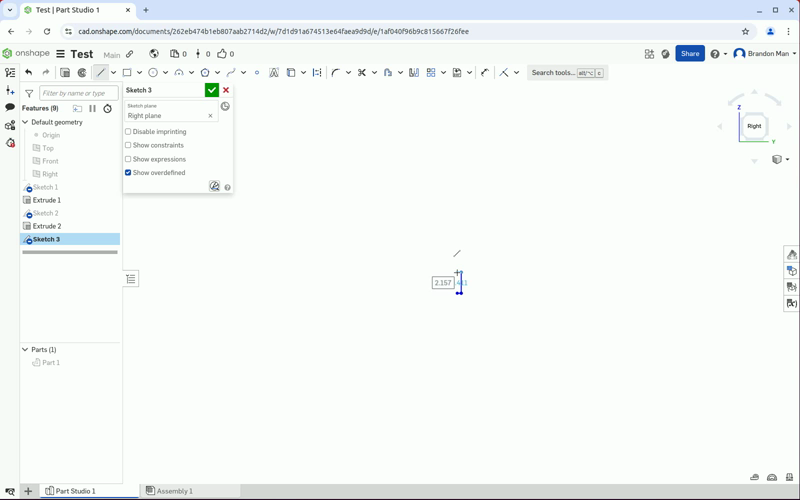
scroll(6)
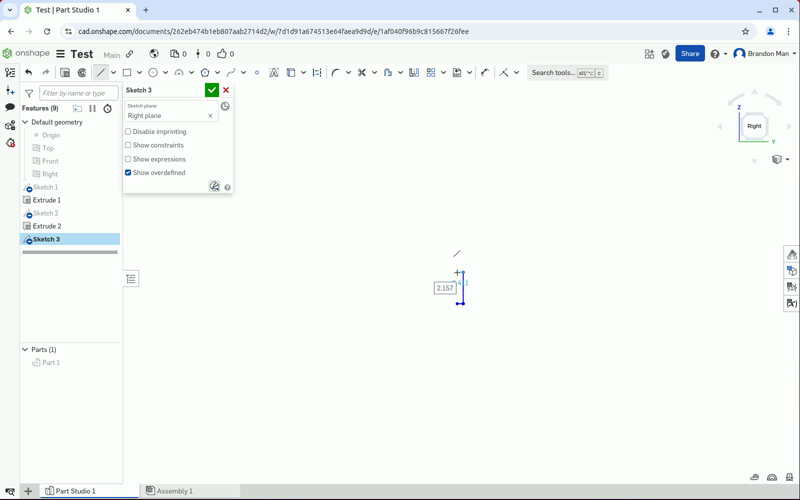
scroll(6)
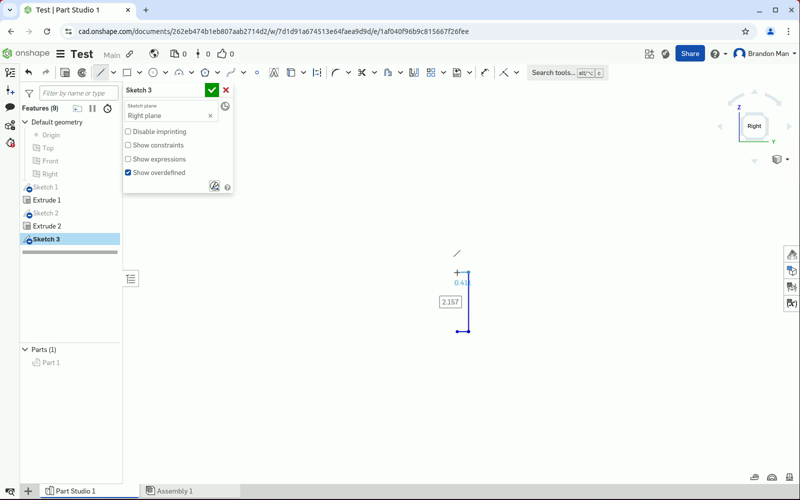
scroll(6)
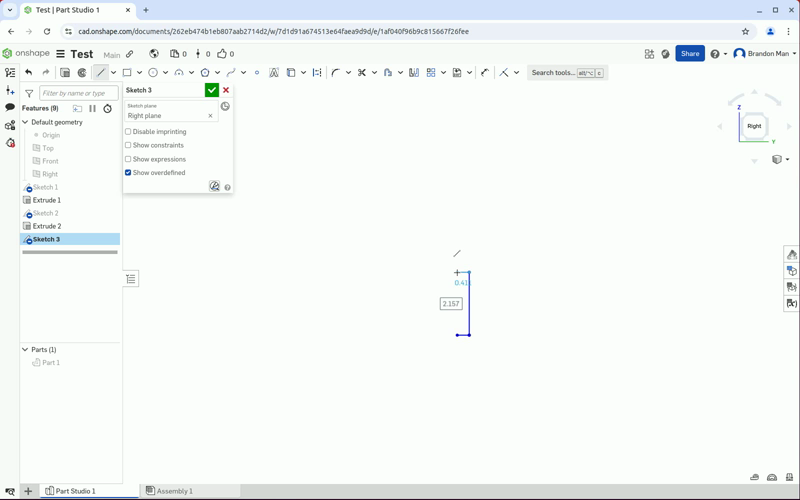
scroll(6)
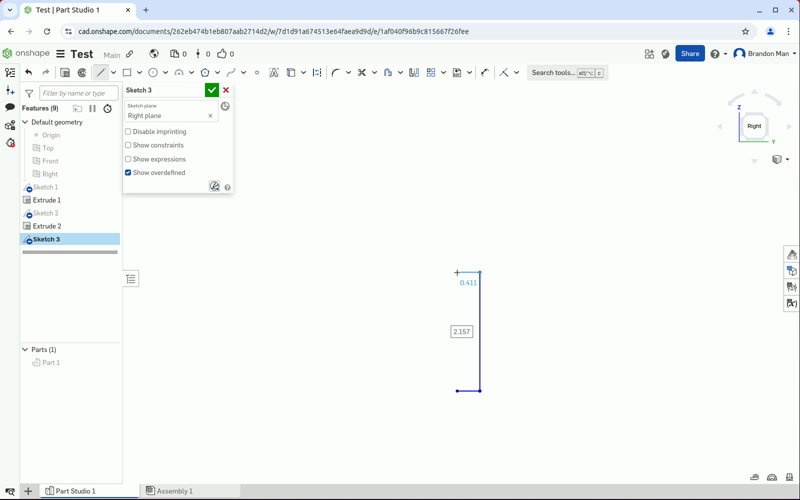
click(457, 272)
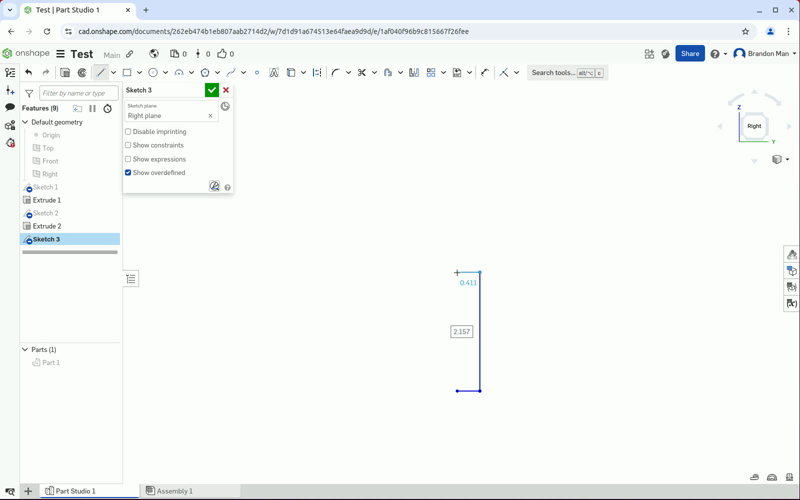
scroll(-6)
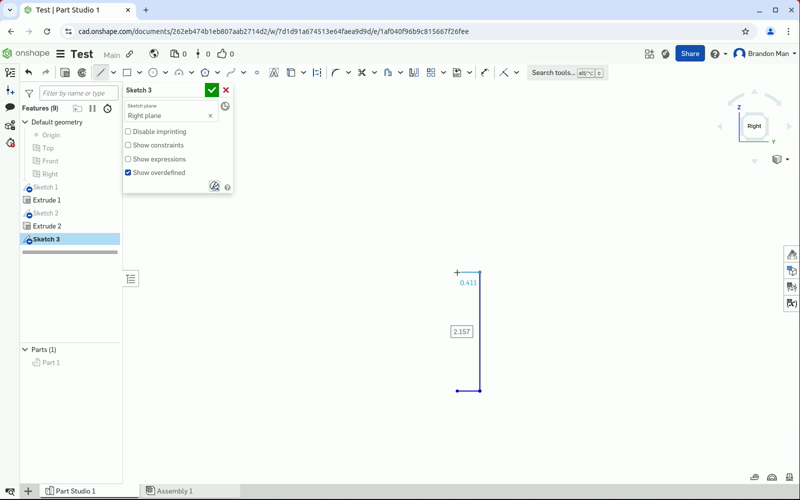
scroll(-6)
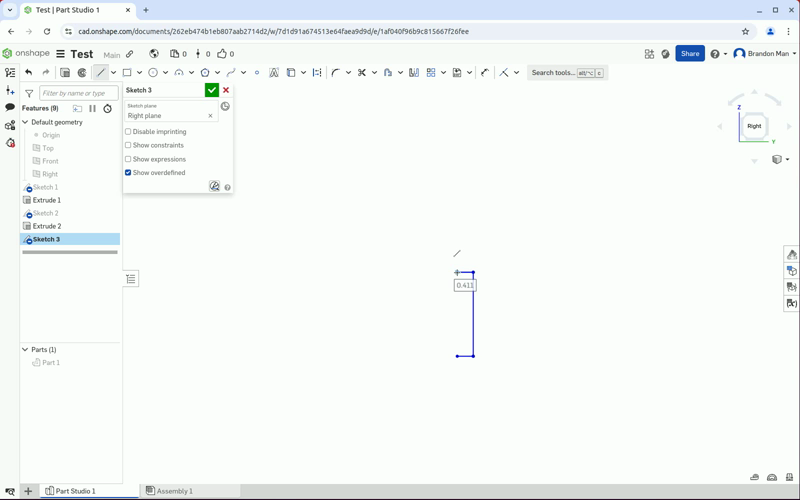
scroll(-6)
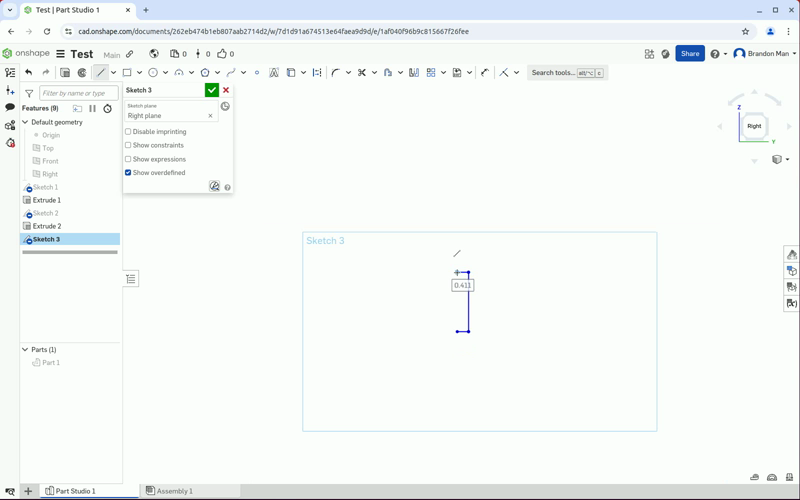
scroll(-6)
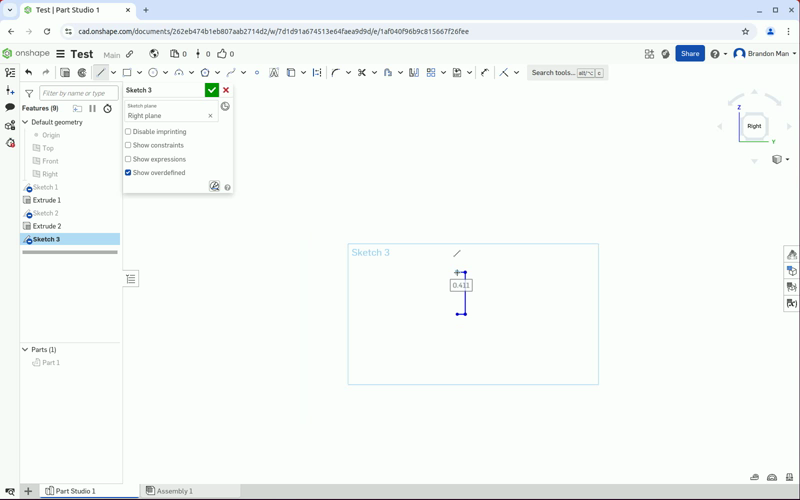
scroll(-6)
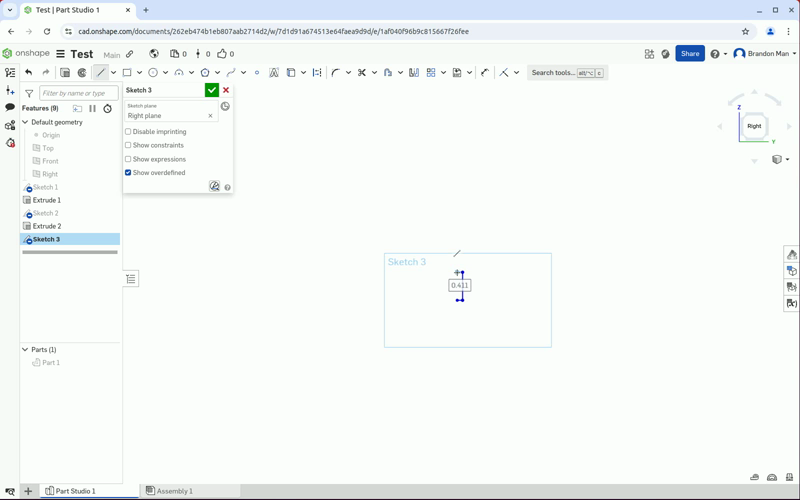
scroll(-6)
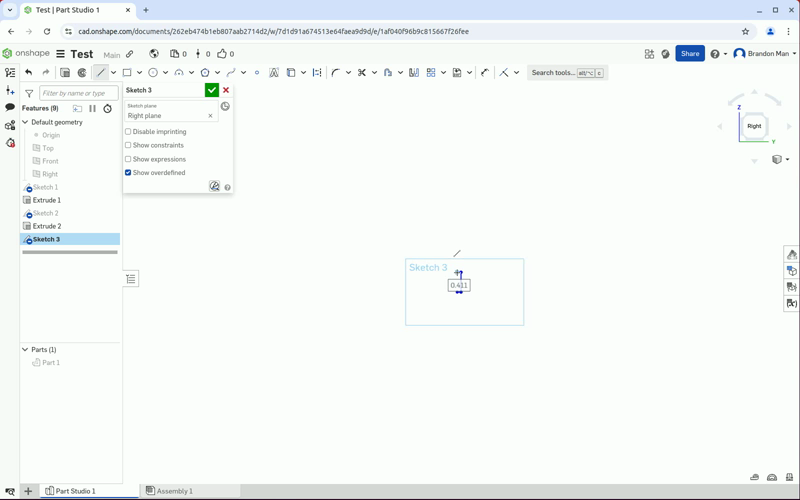
scroll(-6)
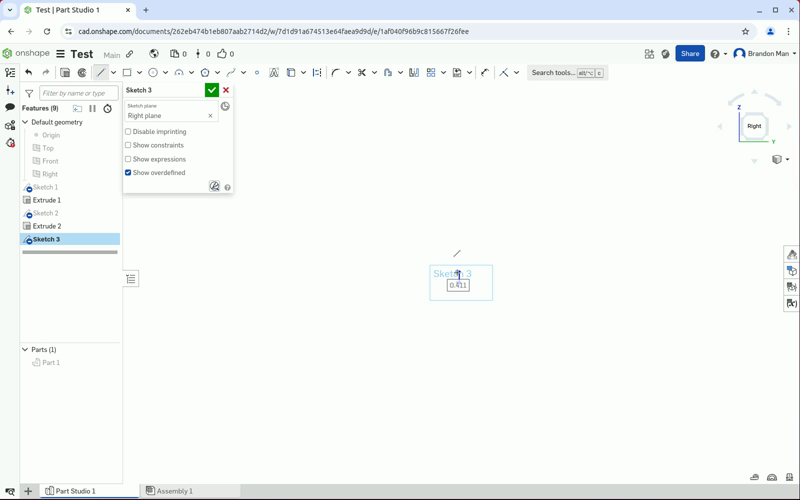
key_up(shift)
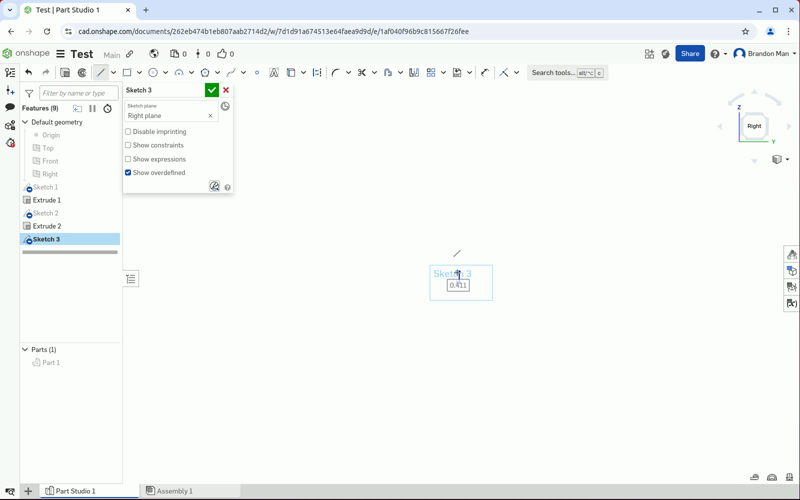
mouse_move(487, 272)
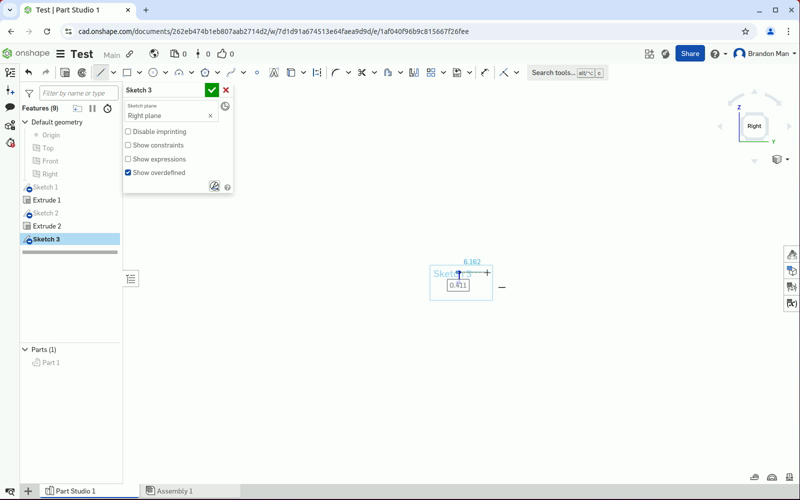
key_down(shift)
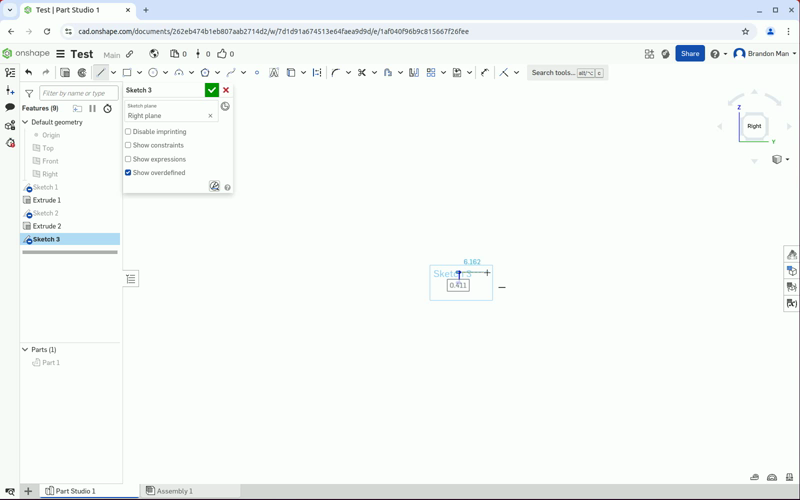
mouse_move(457, 282)
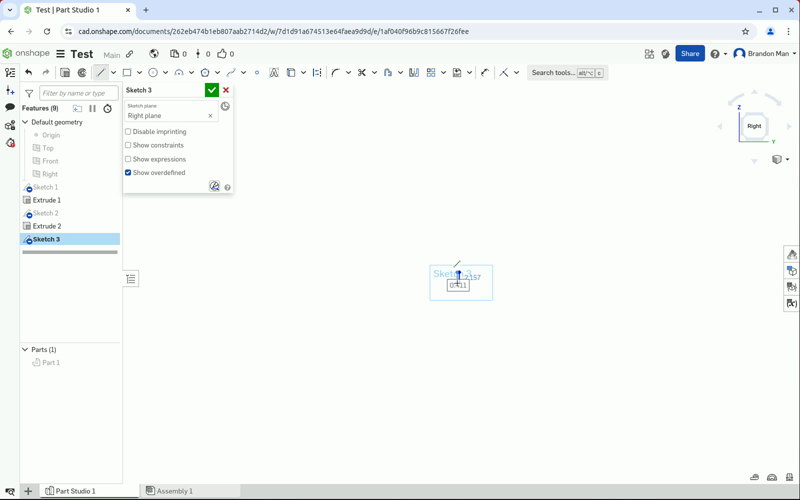
scroll(6)
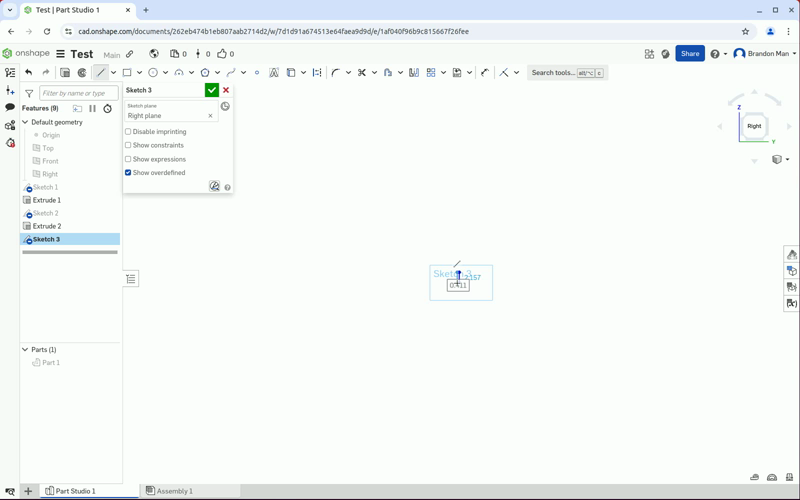
scroll(6)
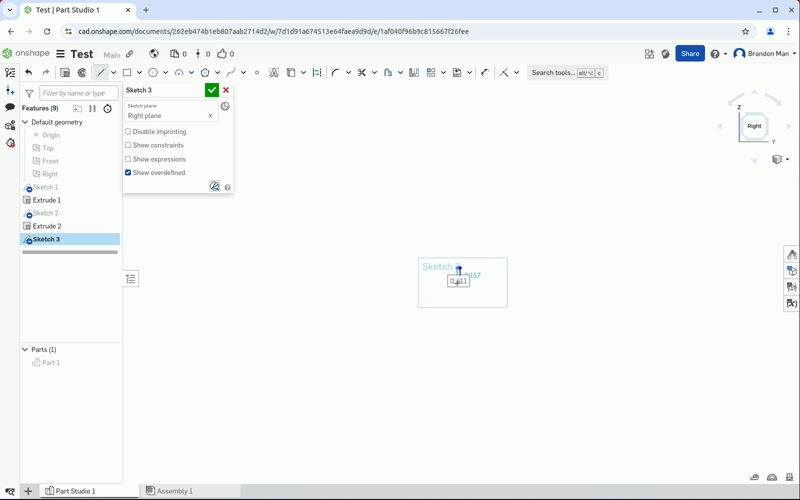
scroll(6)
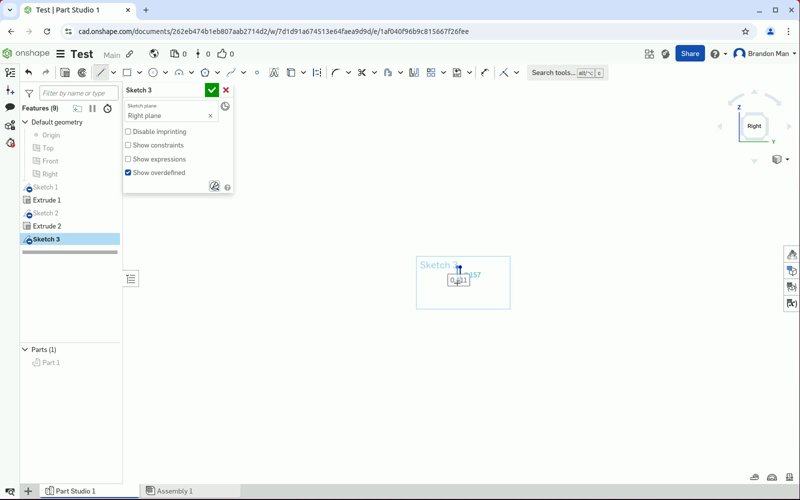
scroll(6)
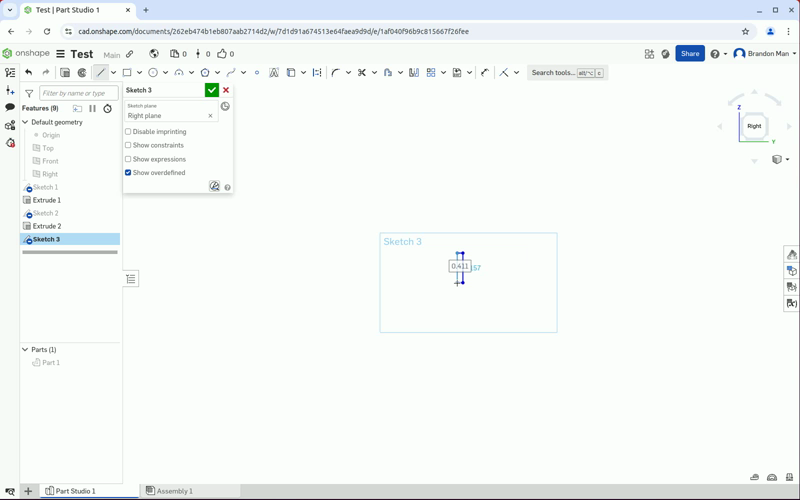
scroll(6)
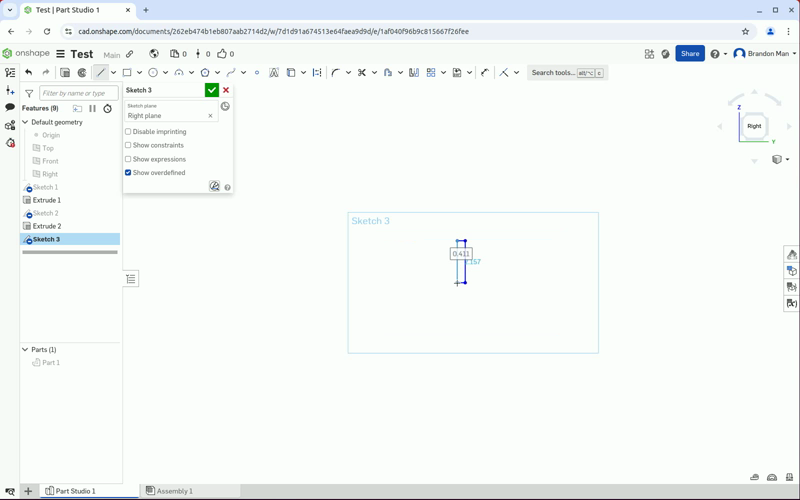
scroll(6)
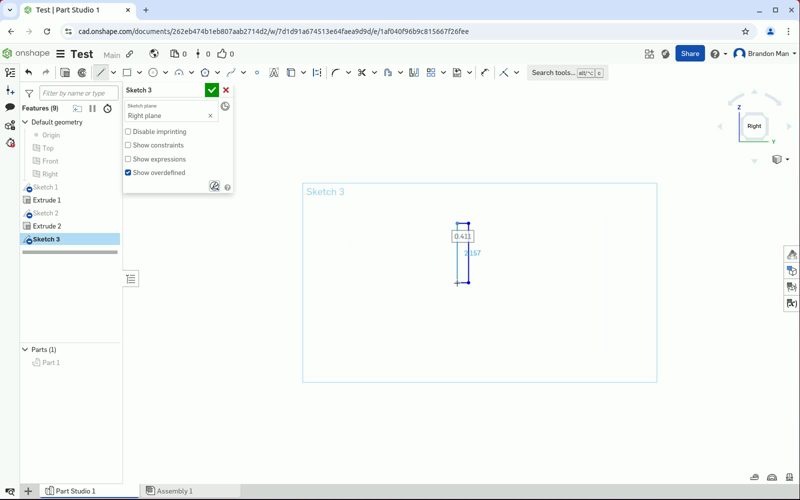
scroll(6)
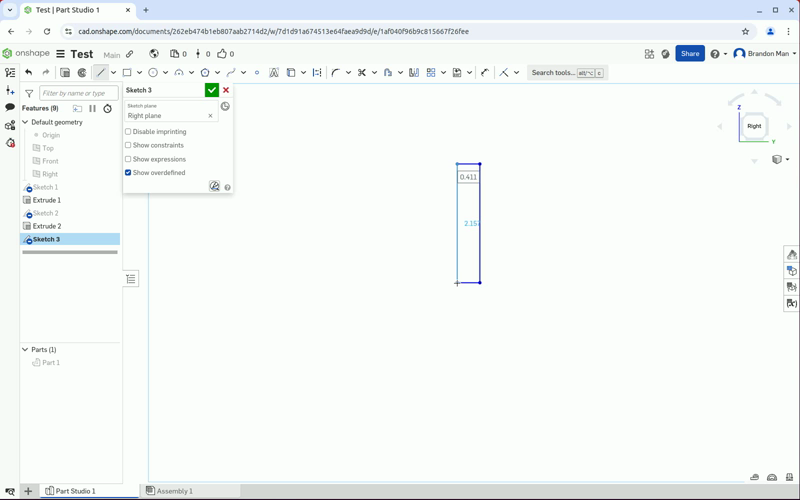
key_up(shift)
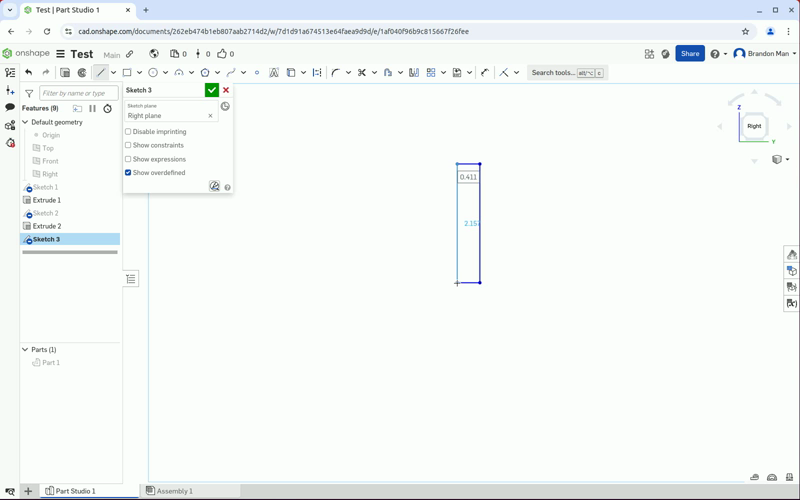
click(457, 282)
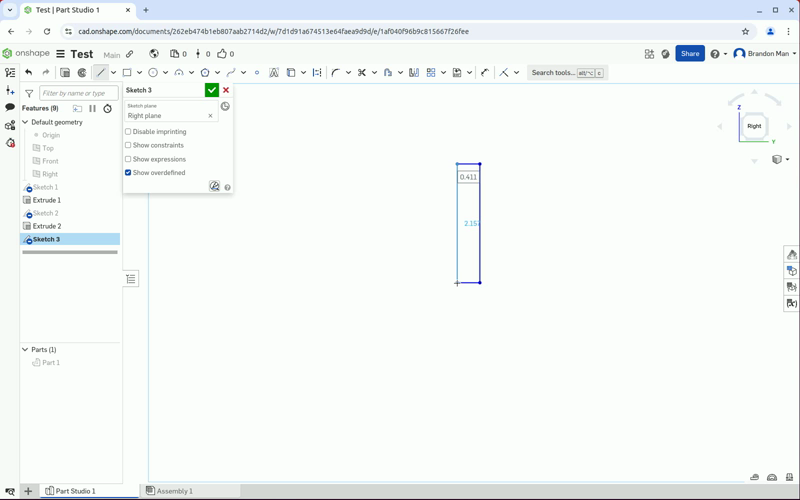
scroll(-6)
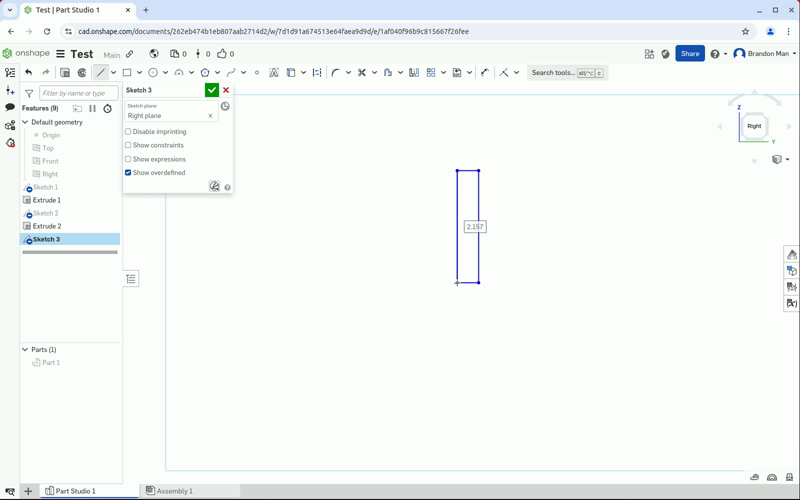
scroll(-6)
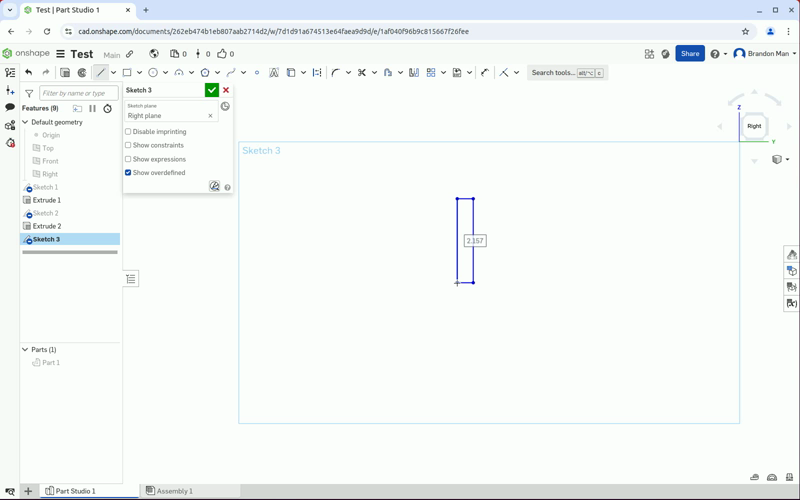
scroll(-6)
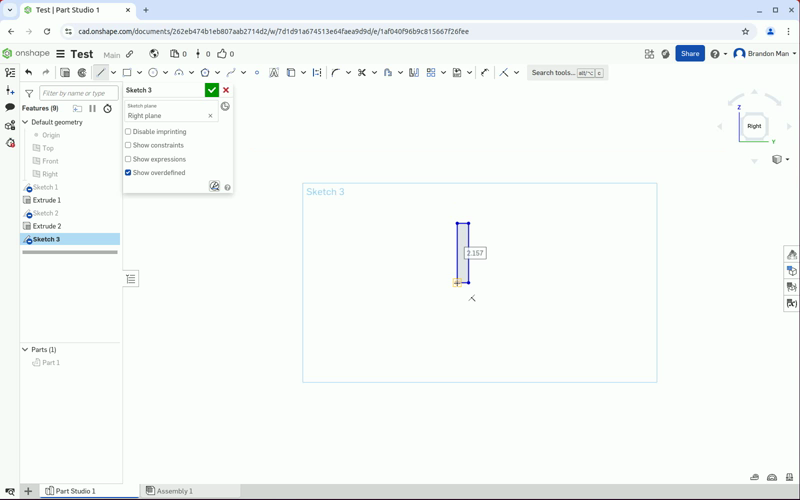
scroll(-6)
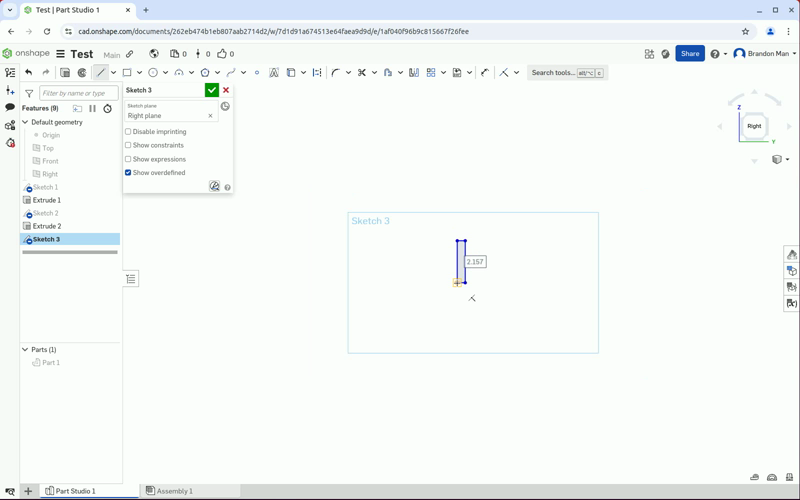
scroll(-6)
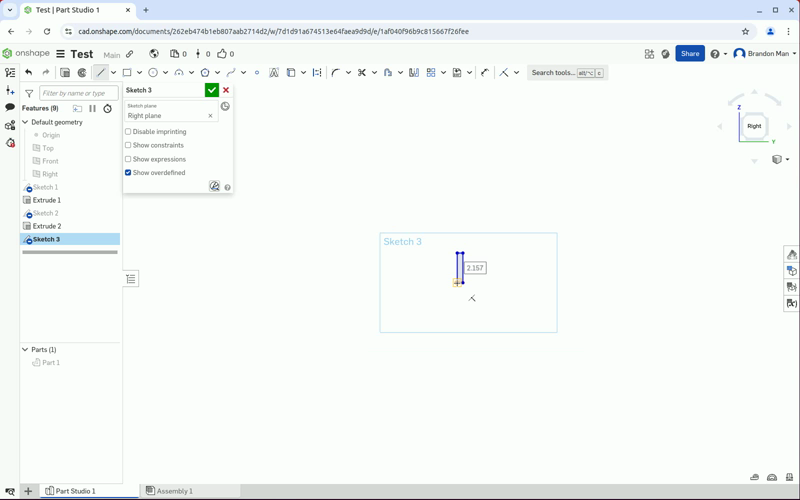
scroll(-6)
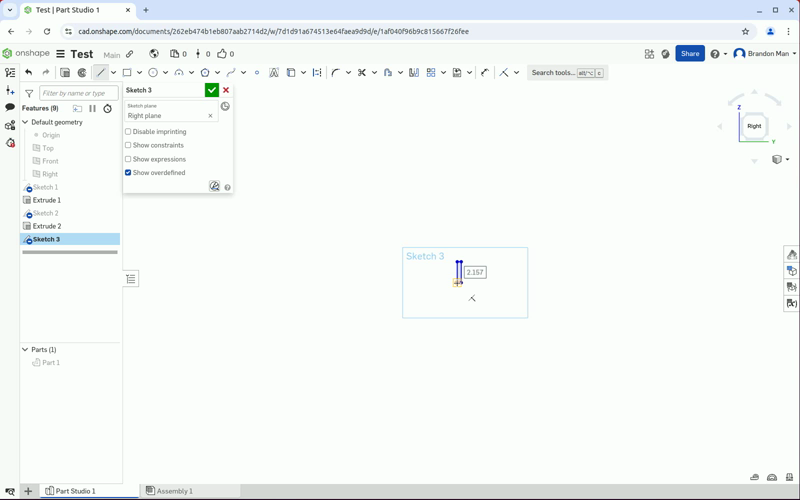
scroll(-6)
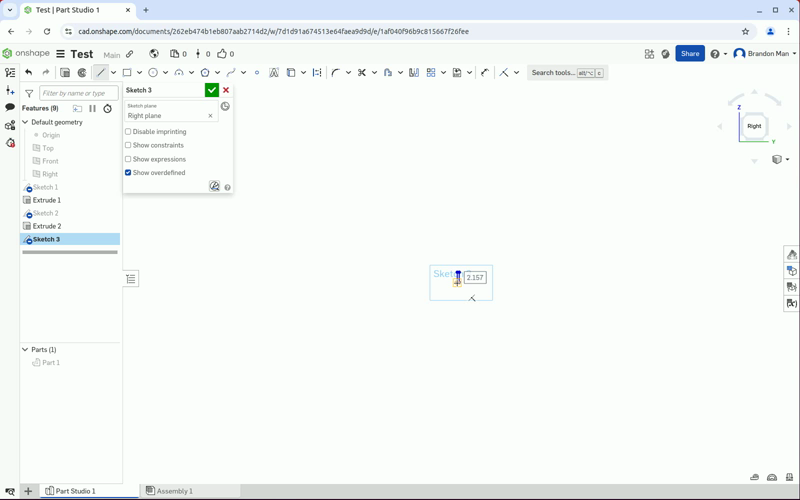
key(esc)
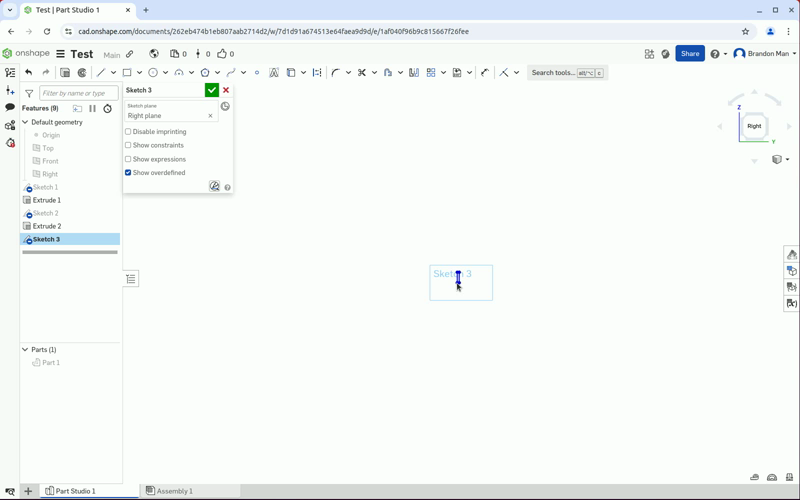
mouse_move(457, 277)
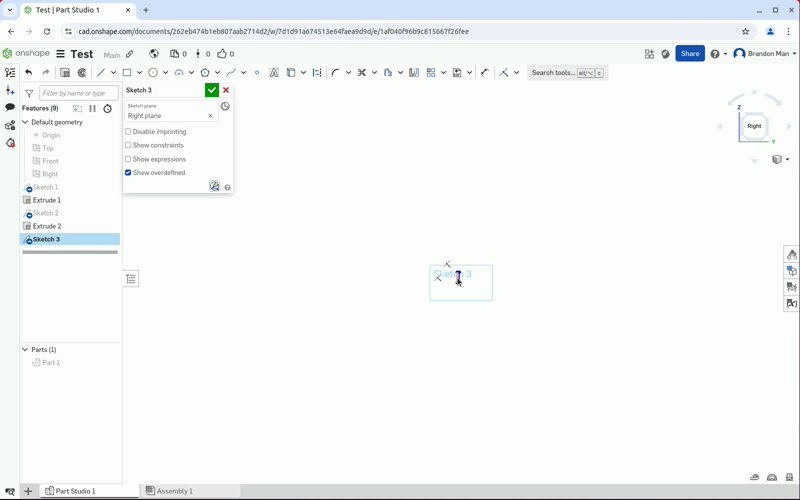
scroll(6)
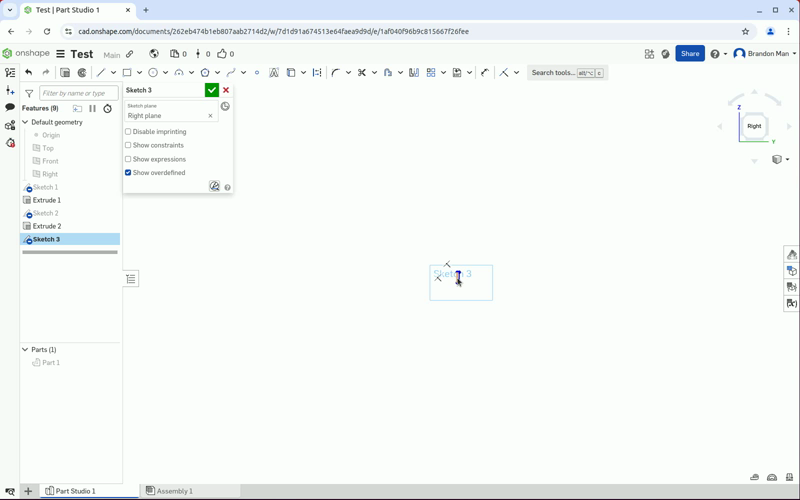
scroll(6)
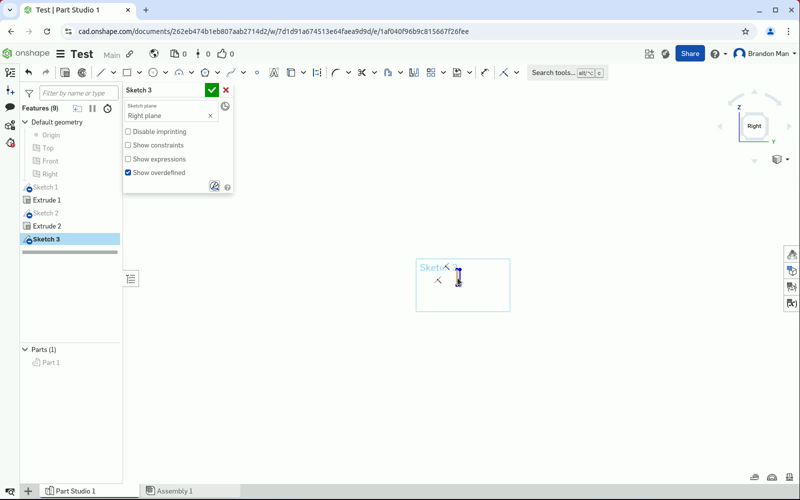
scroll(6)
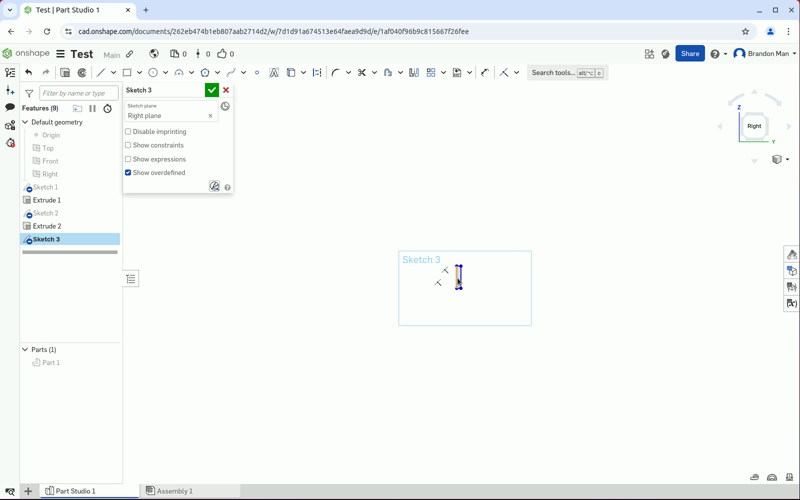
scroll(6)
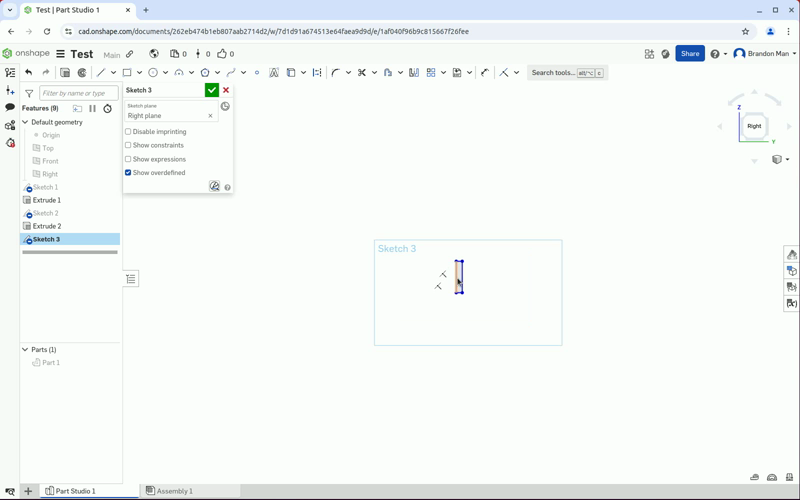
scroll(6)
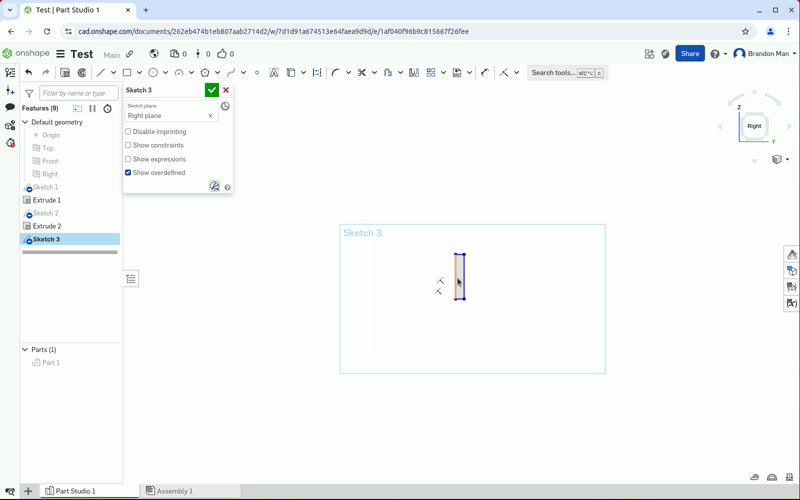
scroll(6)
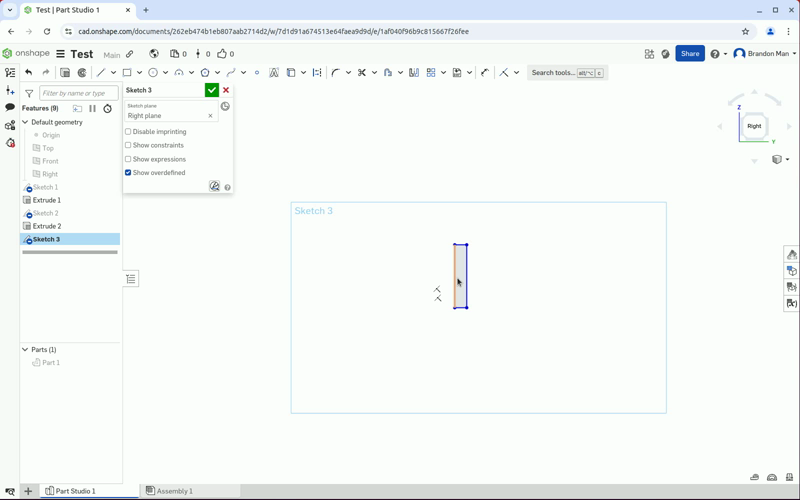
scroll(6)
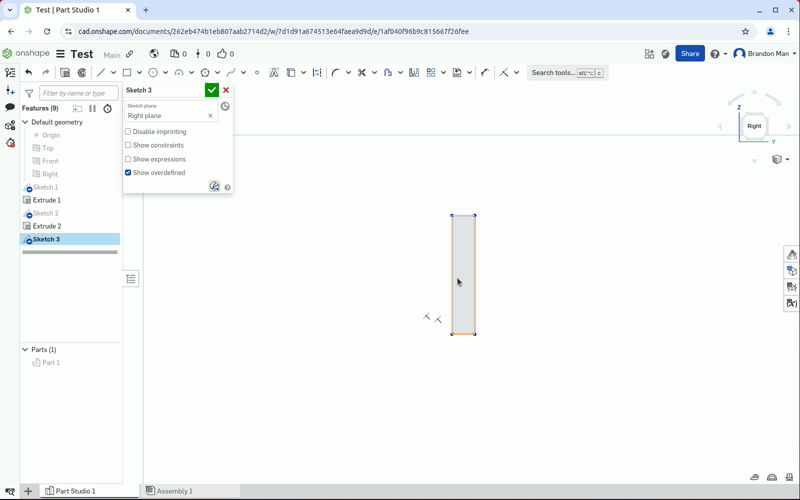
click(457, 277)
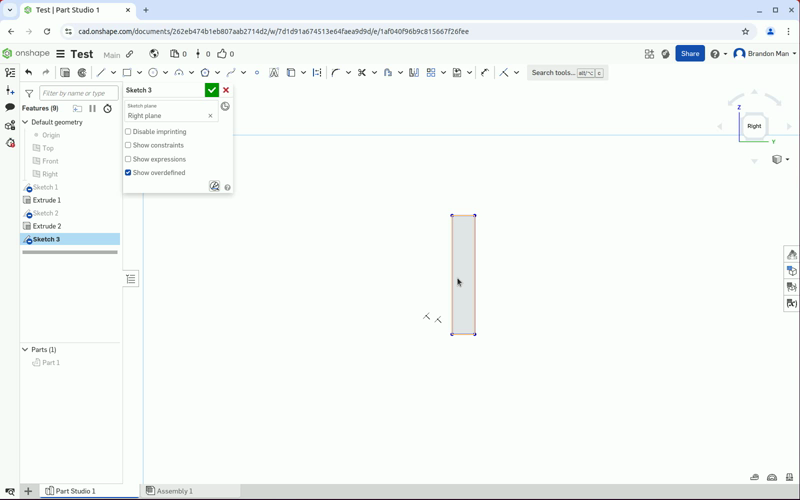
scroll(-6)
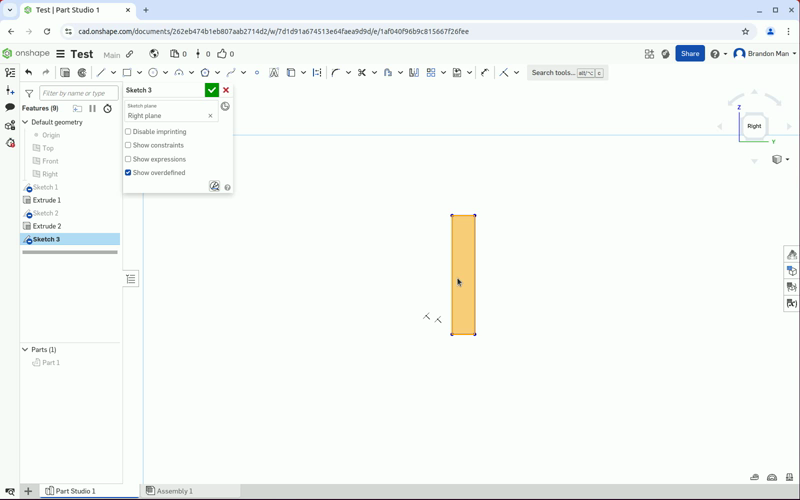
scroll(-6)
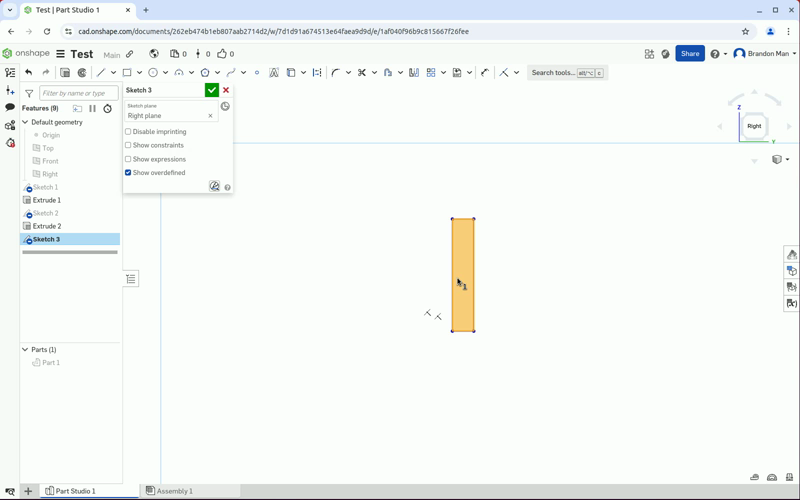
scroll(-6)
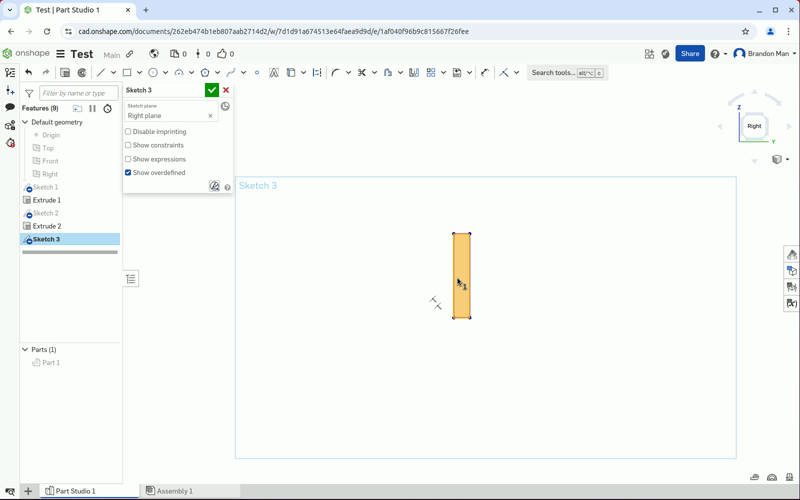
scroll(-6)
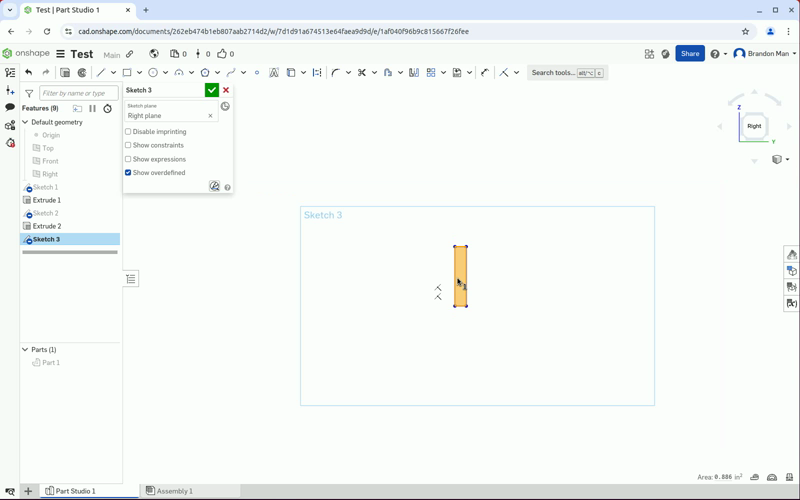
scroll(-6)
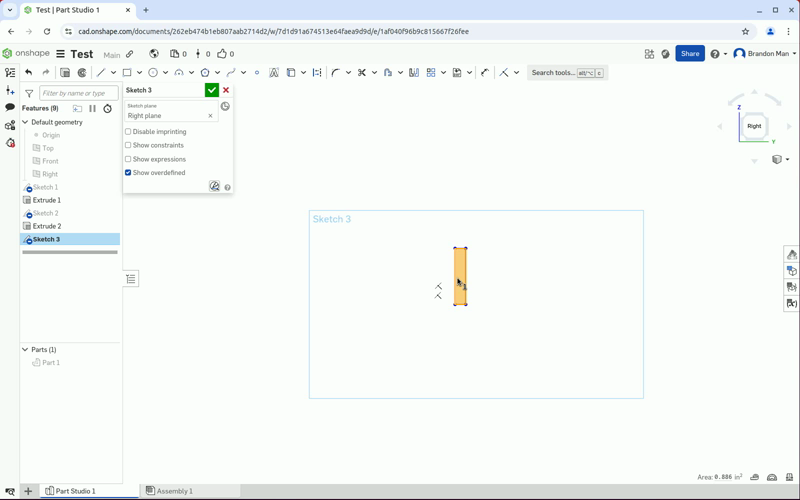
scroll(-6)
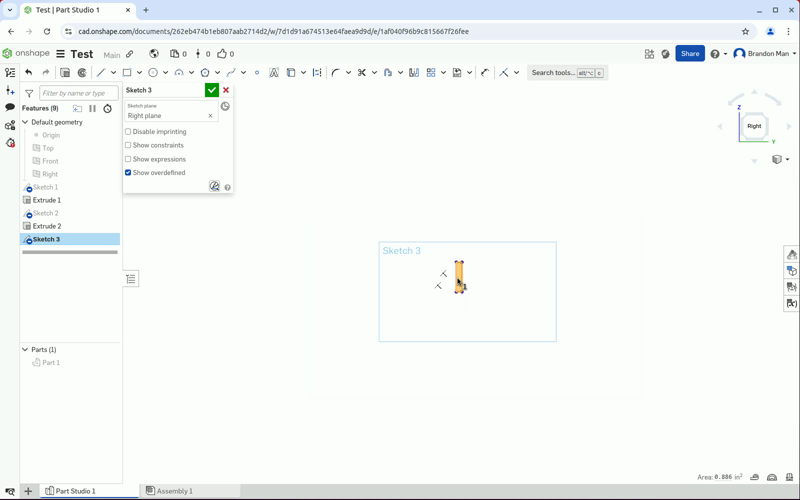
scroll(-6)
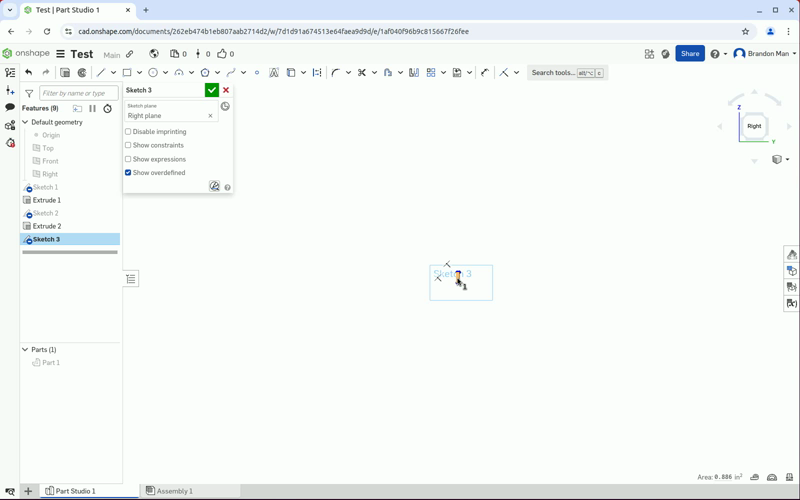
mouse_move(73, 352)
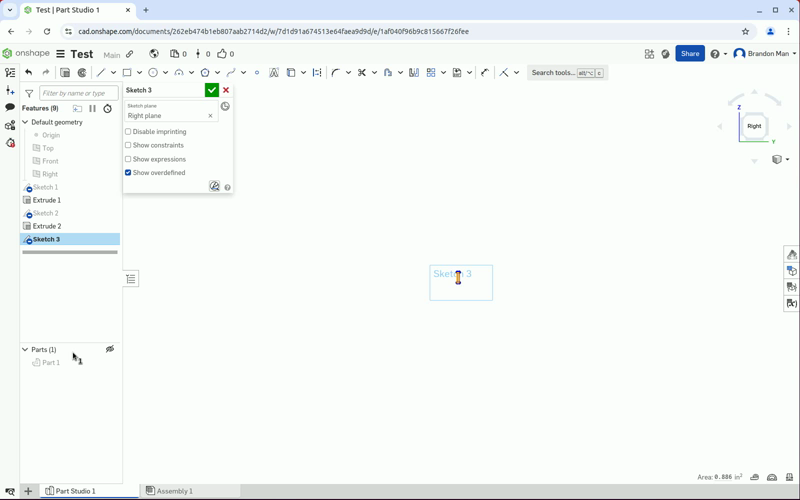
key(shift+y)
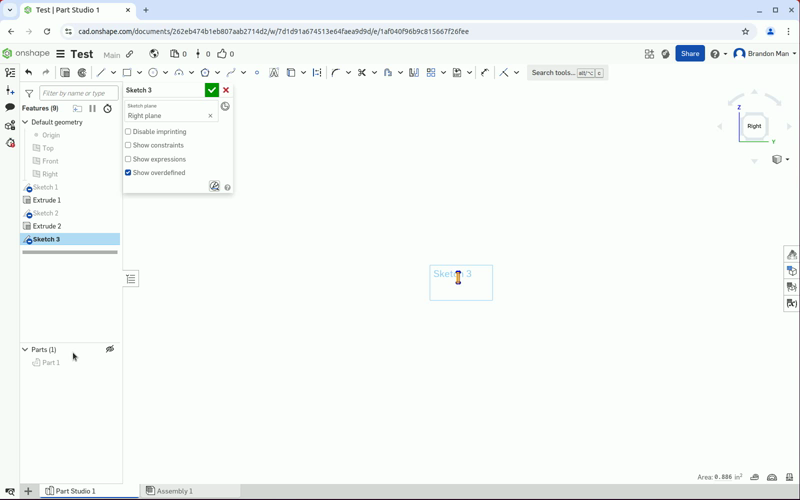
key(shift+e)
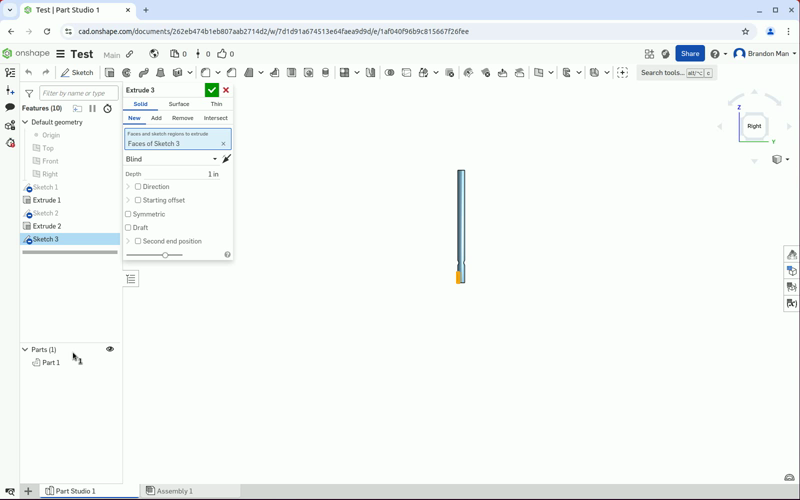
mouse_move(143, 106)
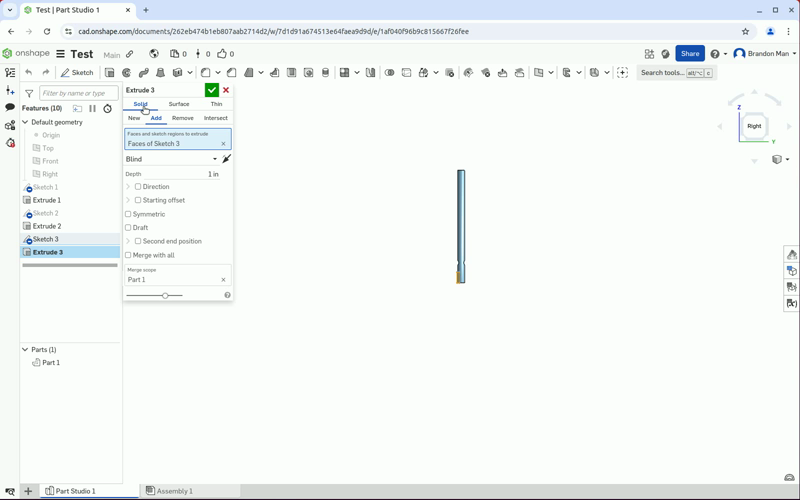
click(143, 106)
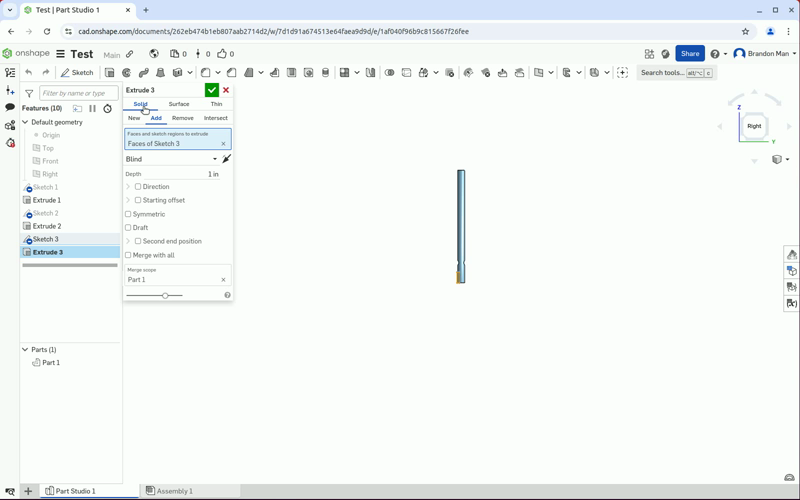
mouse_move(186, 120)
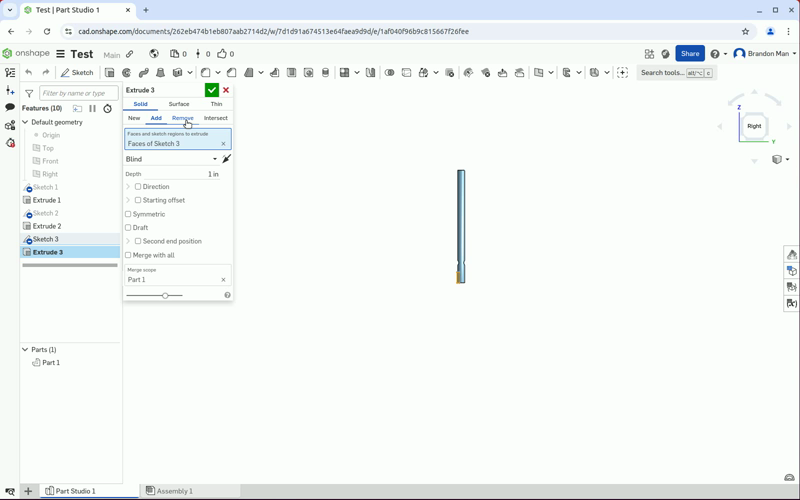
click(186, 120)
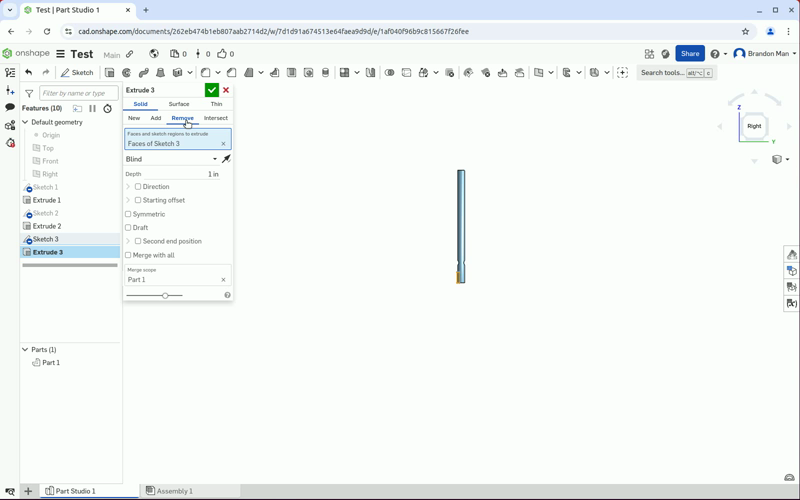
key(tab, 4)
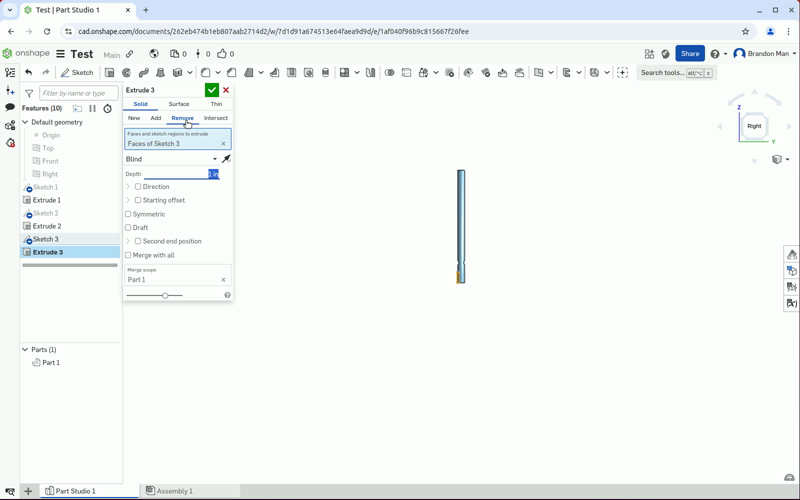
text(3.37)
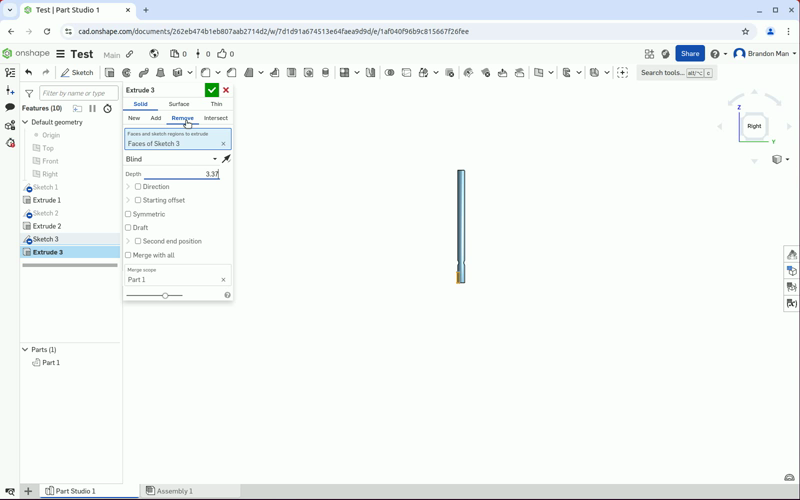
key(tab, 3)
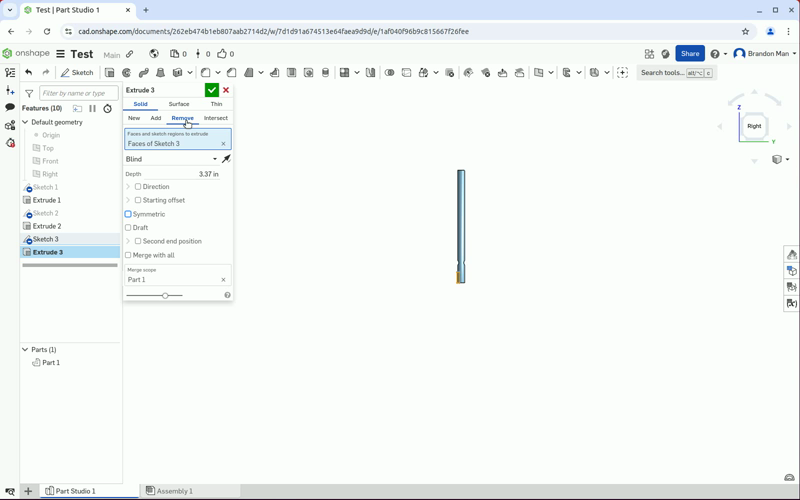
key(space)
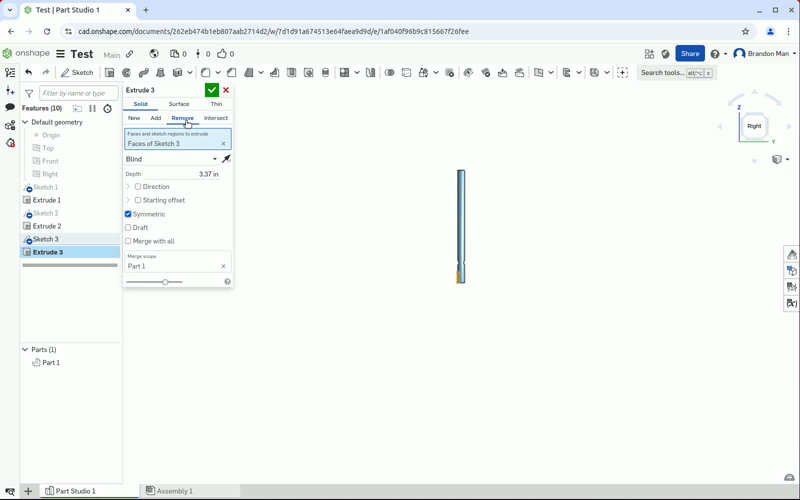
key(tab, 2)
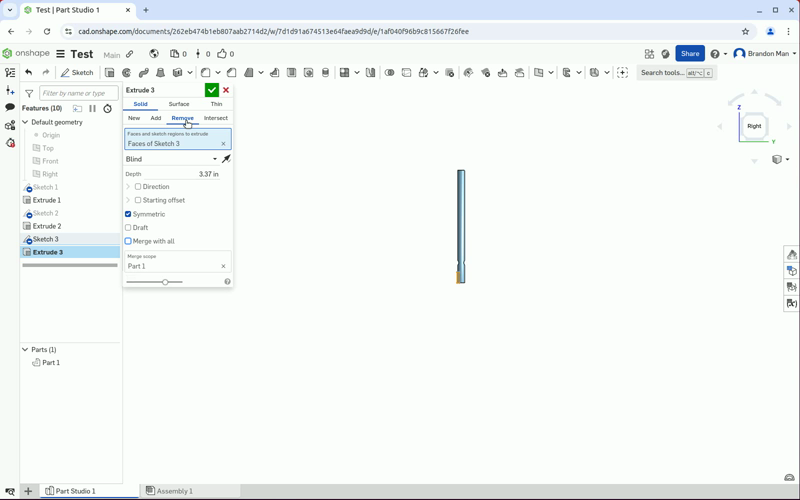
key(space)
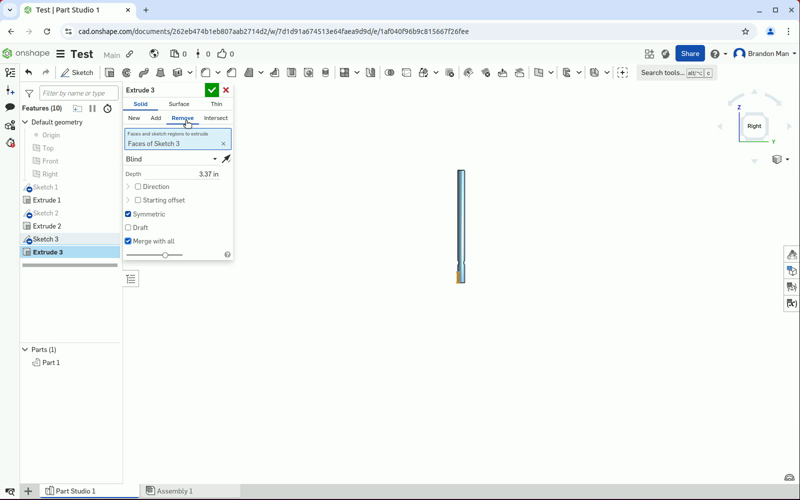
key(enter)
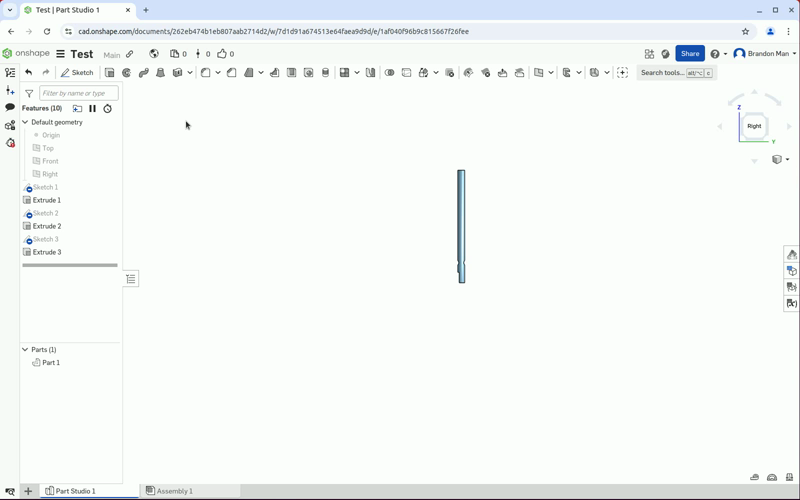
key(shift+h)
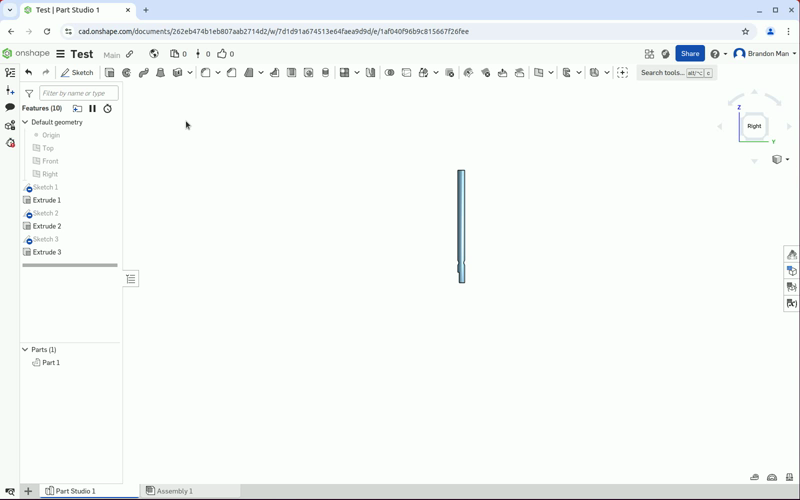
key(shift+h)
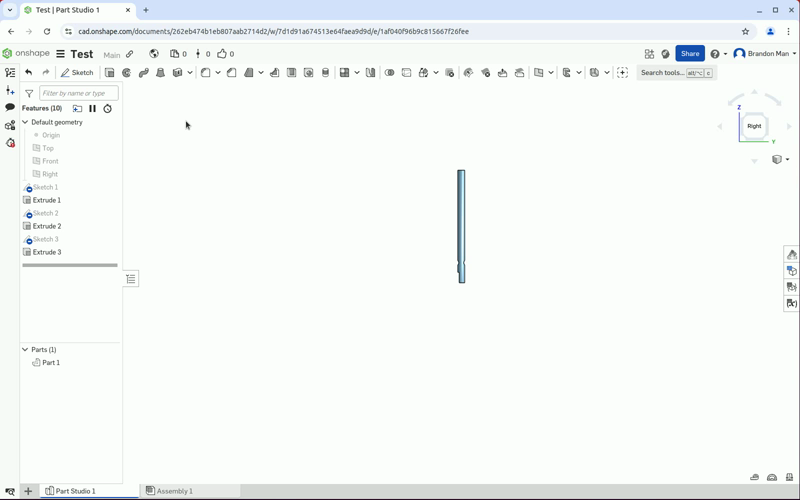
mouse_move(73, 189)
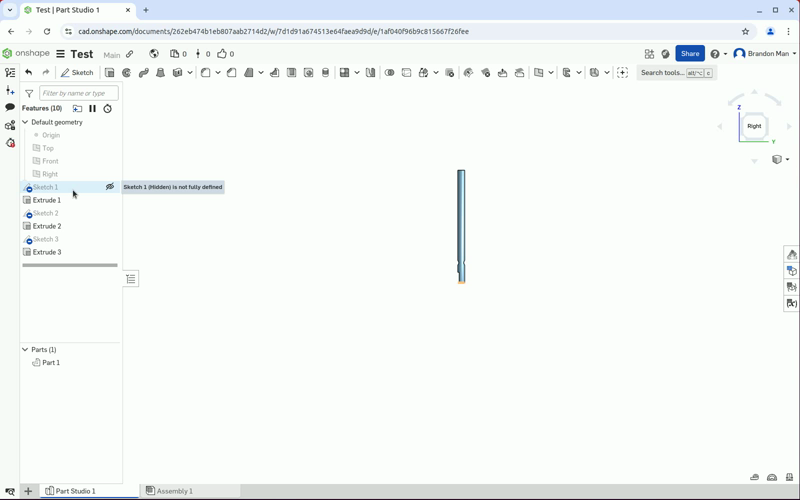
click(73, 189)
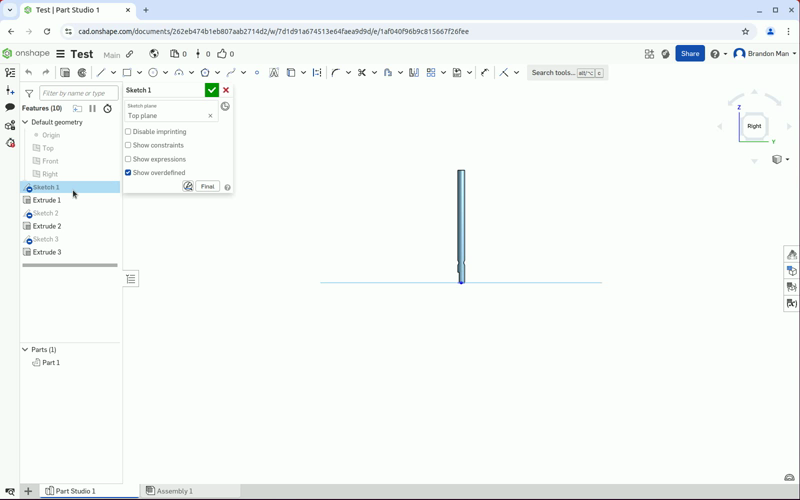
mouse_move(229, 92)
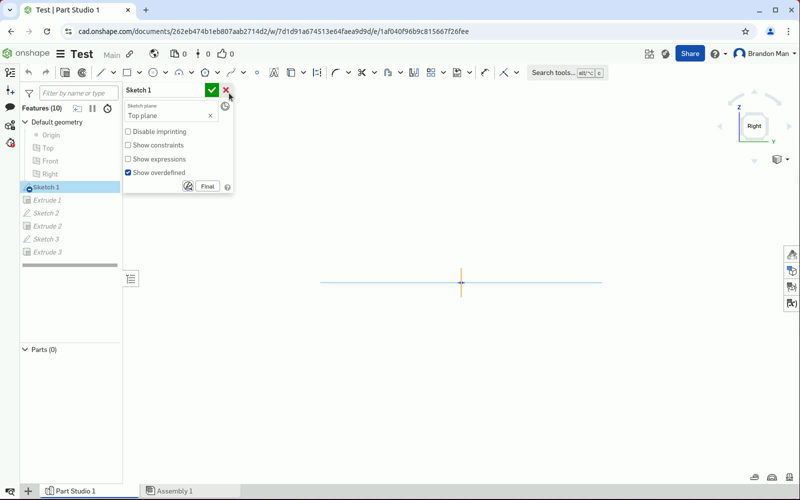
click(229, 92)
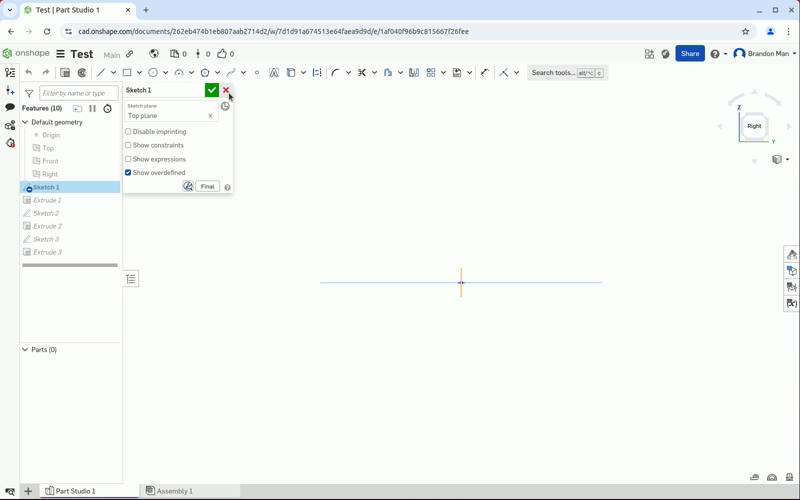
key(shift+s)
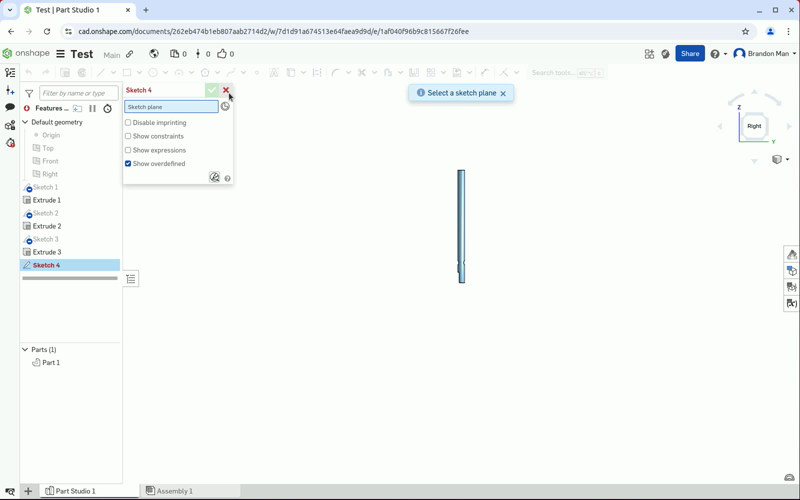
mouse_move(73, 176)
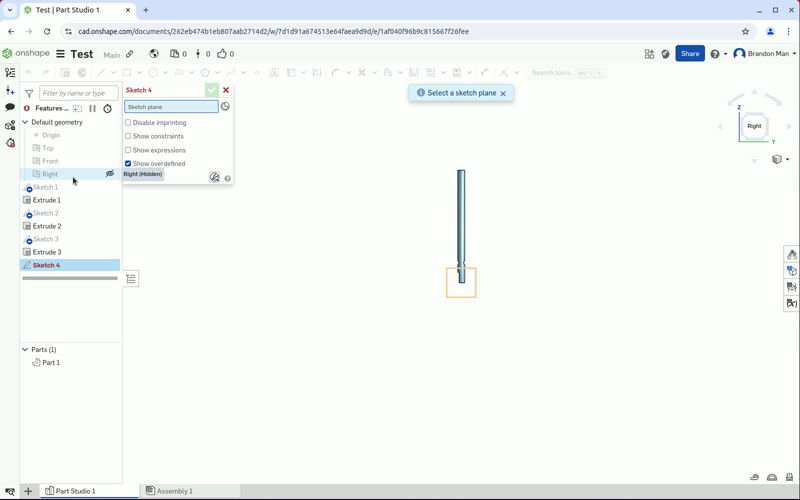
click(73, 176)
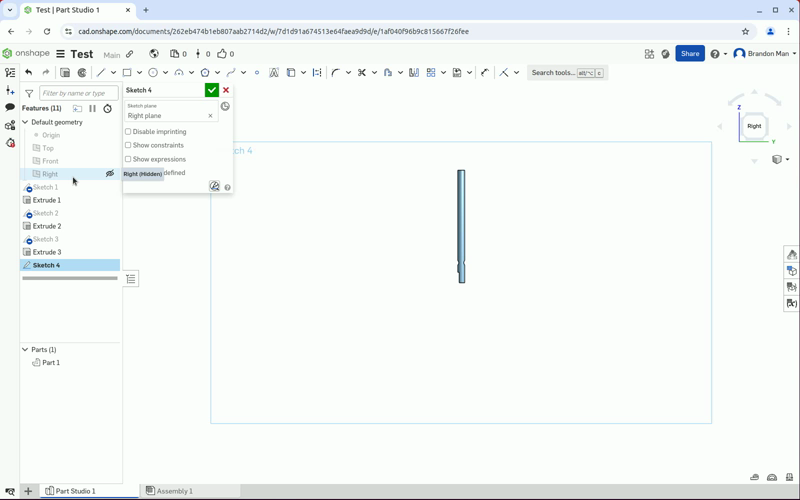
mouse_move(73, 352)
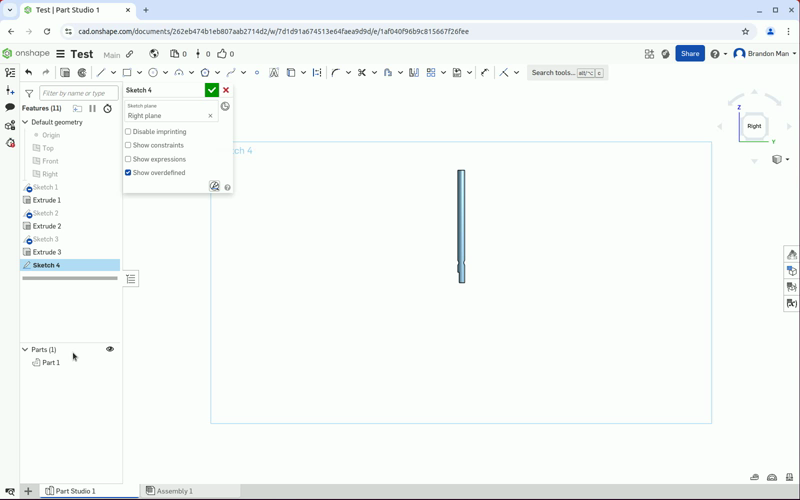
key(y)
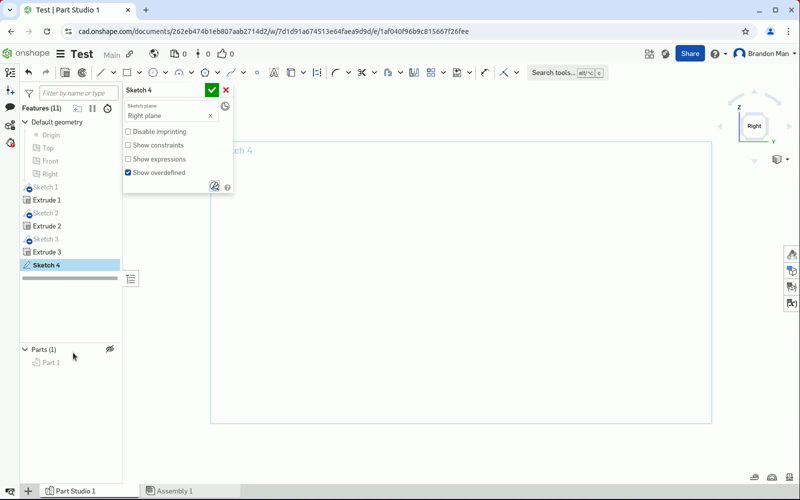
key(l)
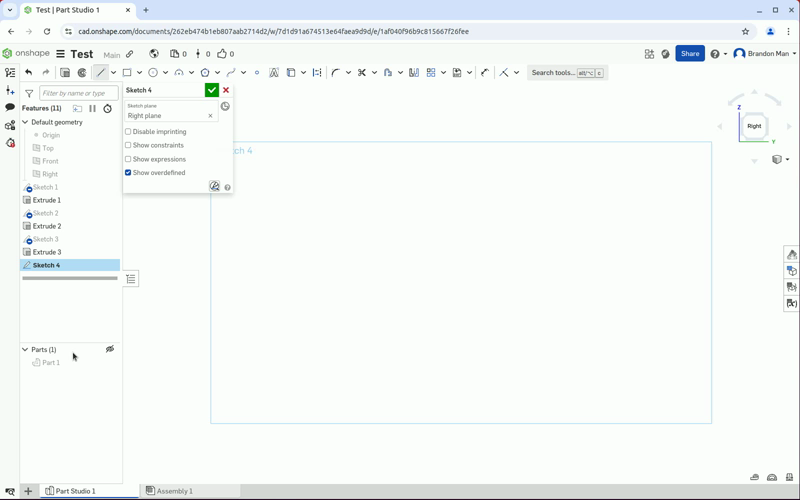
key_down(shift)
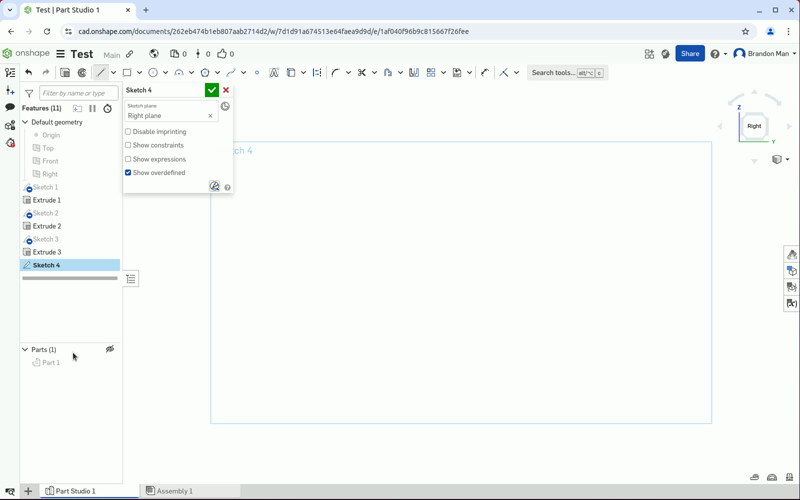
mouse_move(463, 282)
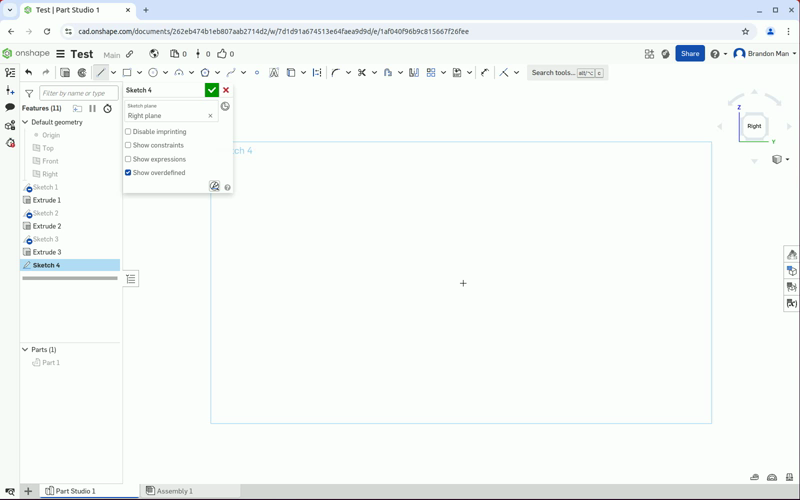
click(463, 282)
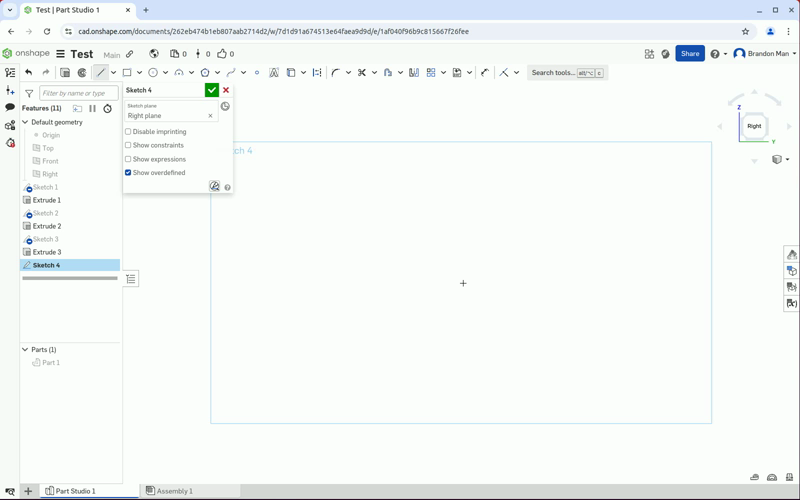
key_up(shift)
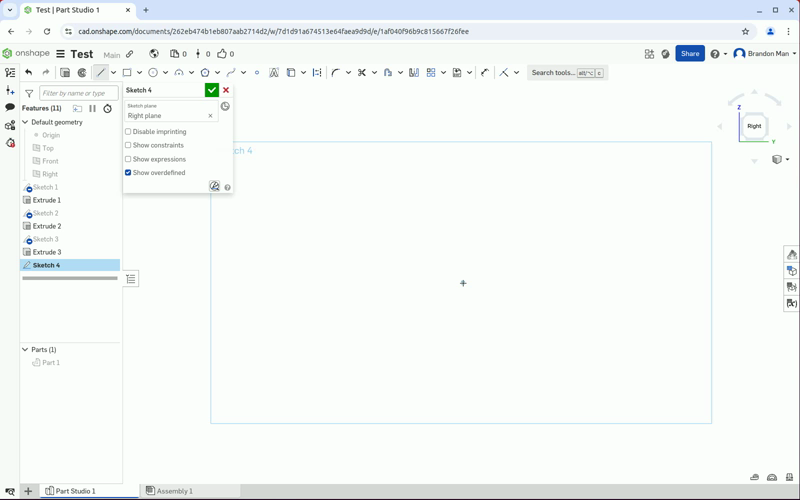
key_down(shift)
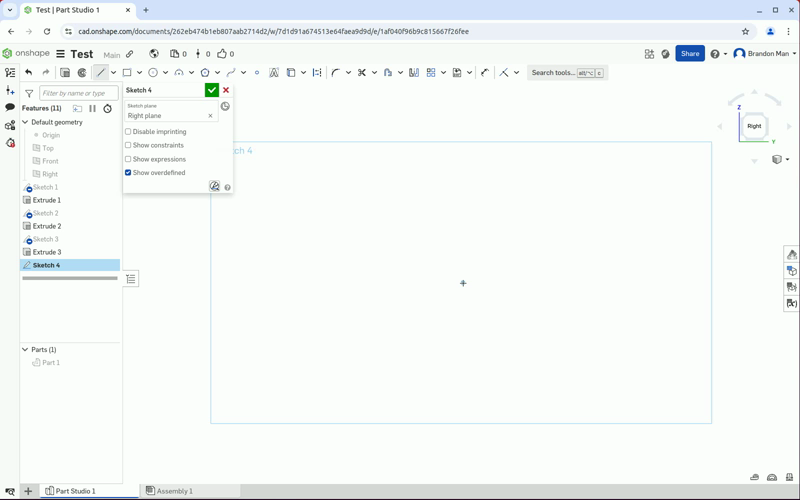
mouse_move(493, 282)
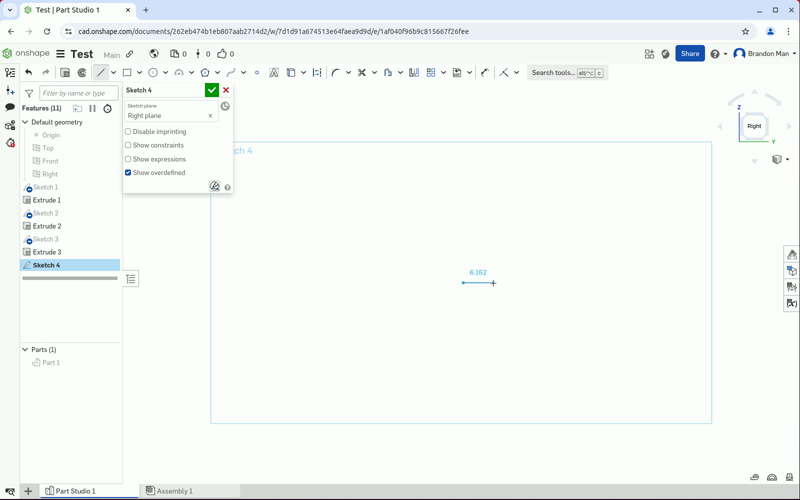
mouse_move(465, 282)
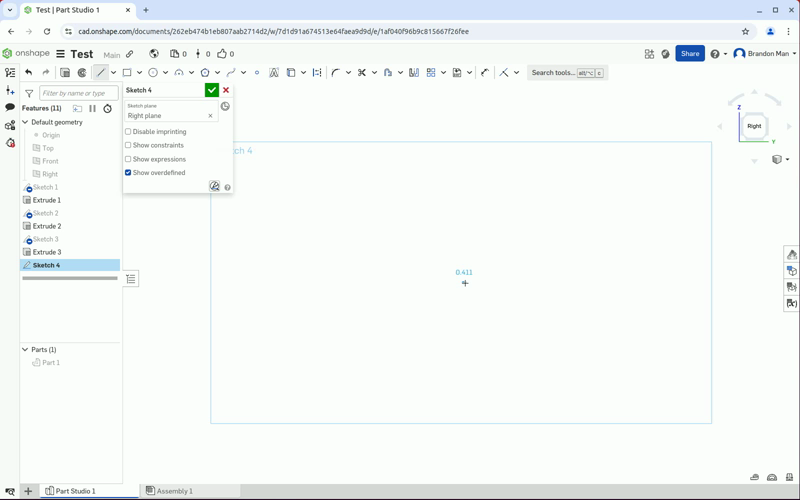
scroll(6)
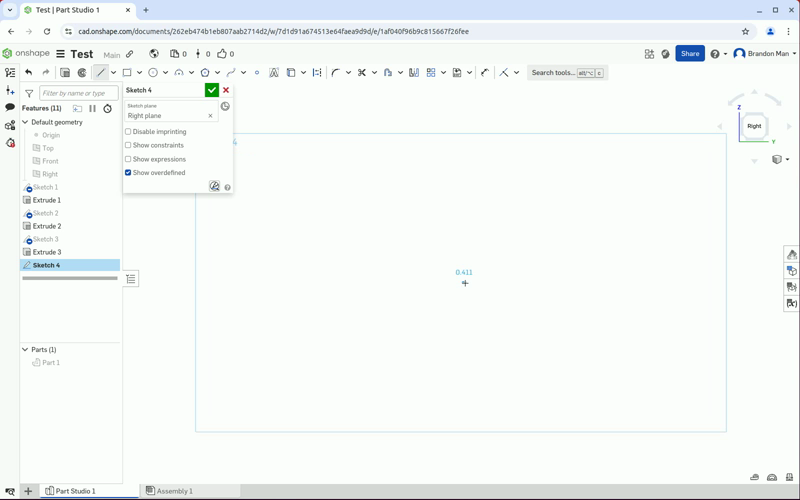
scroll(6)
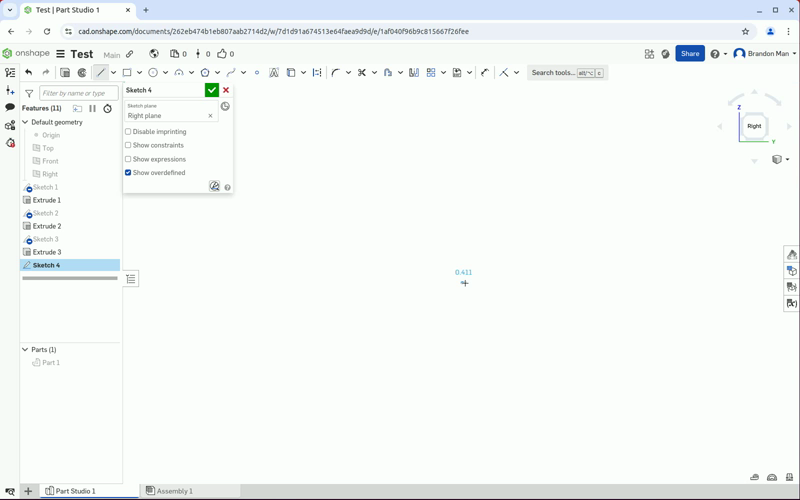
scroll(6)
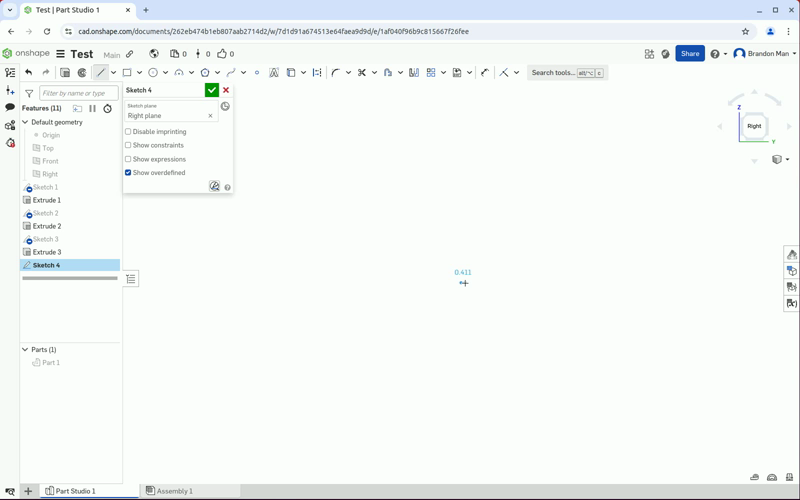
scroll(6)
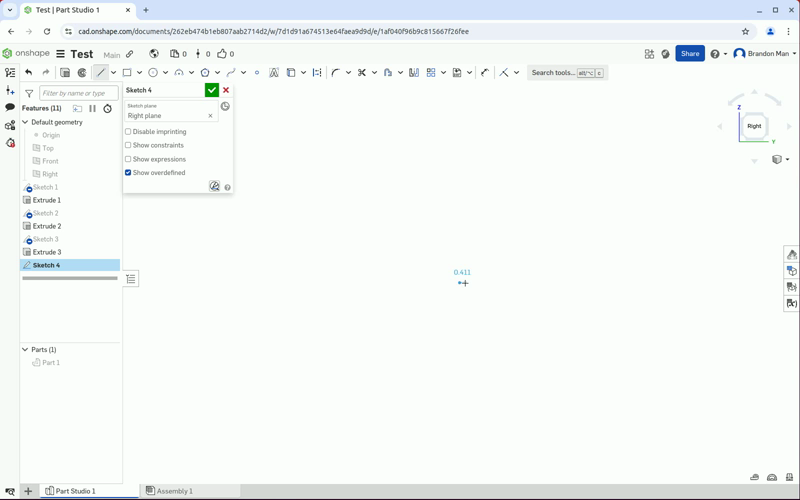
scroll(6)
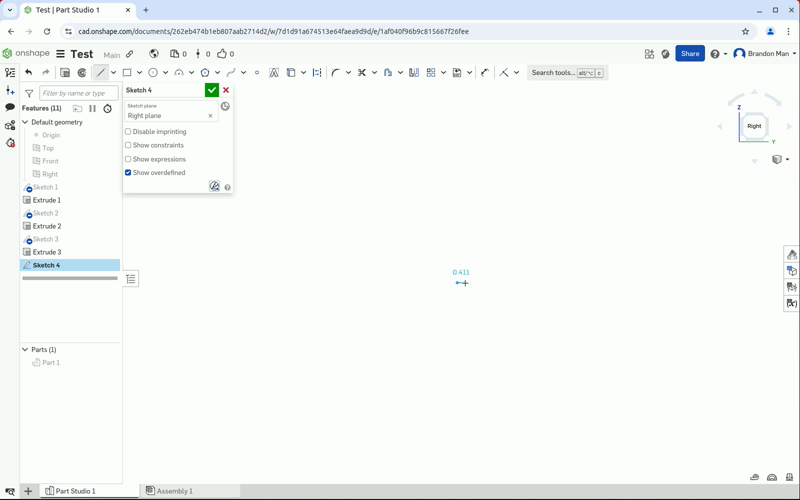
scroll(6)
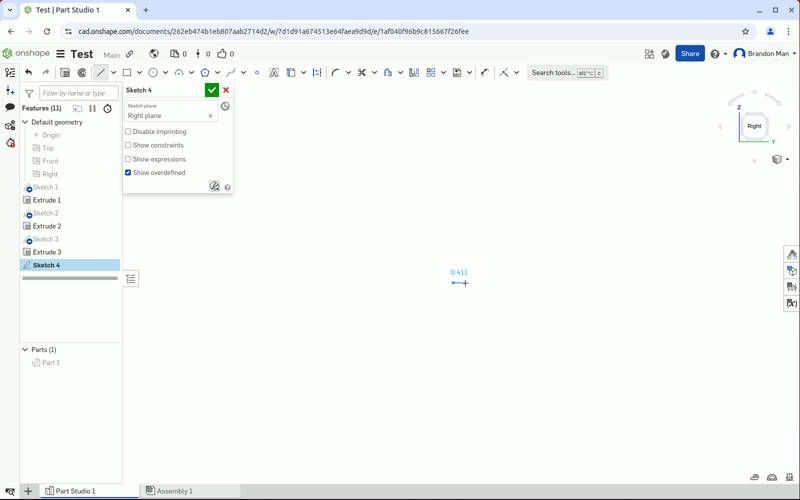
scroll(6)
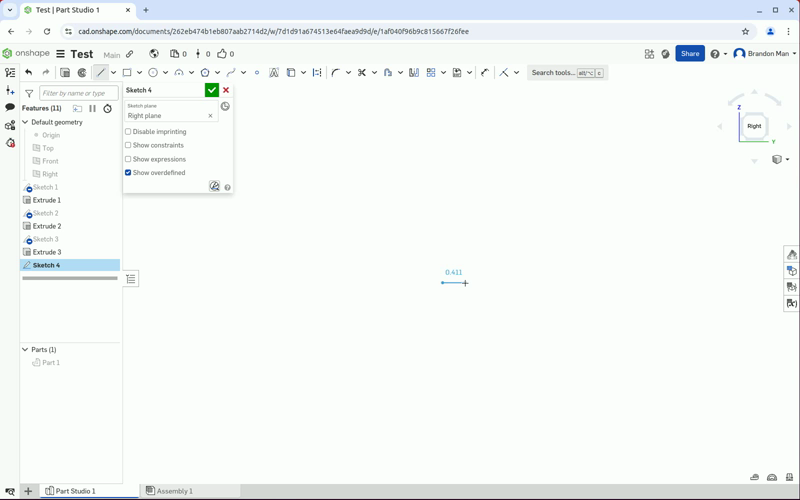
click(465, 282)
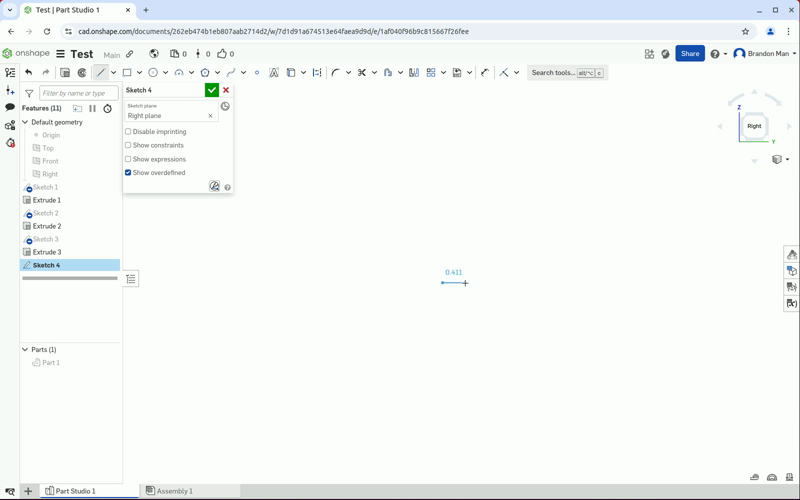
scroll(-6)
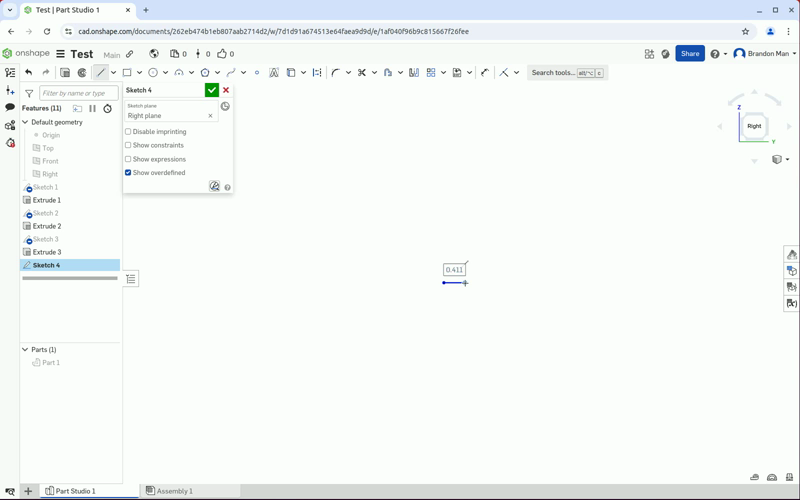
scroll(-6)
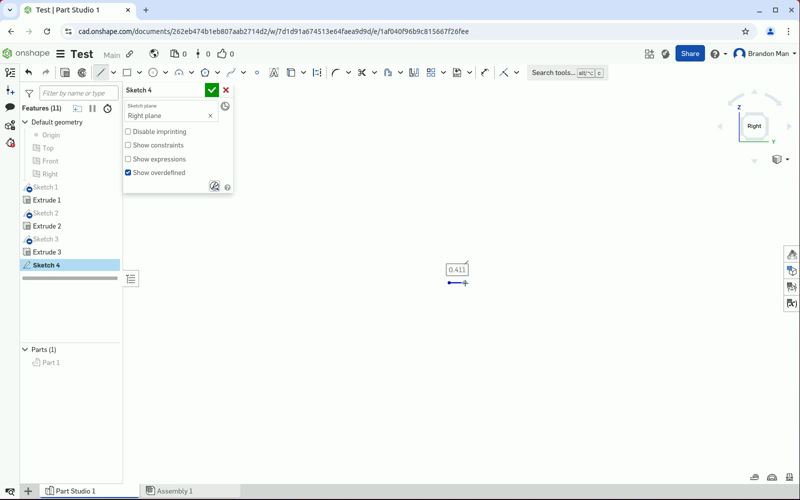
scroll(-6)
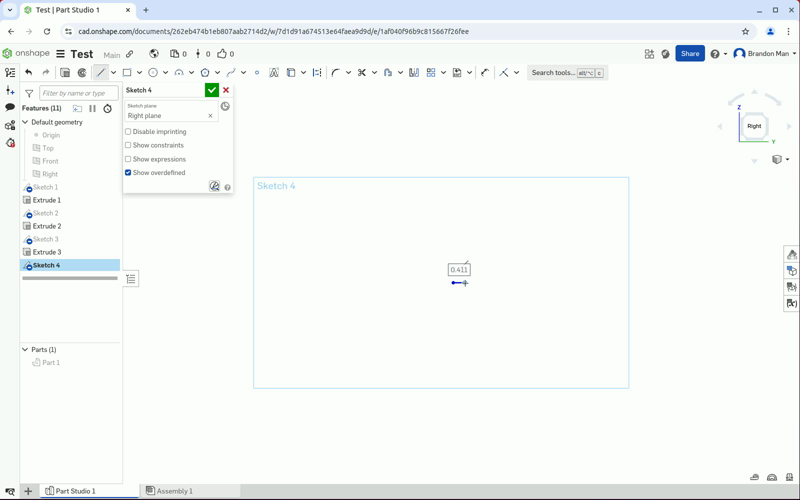
scroll(-6)
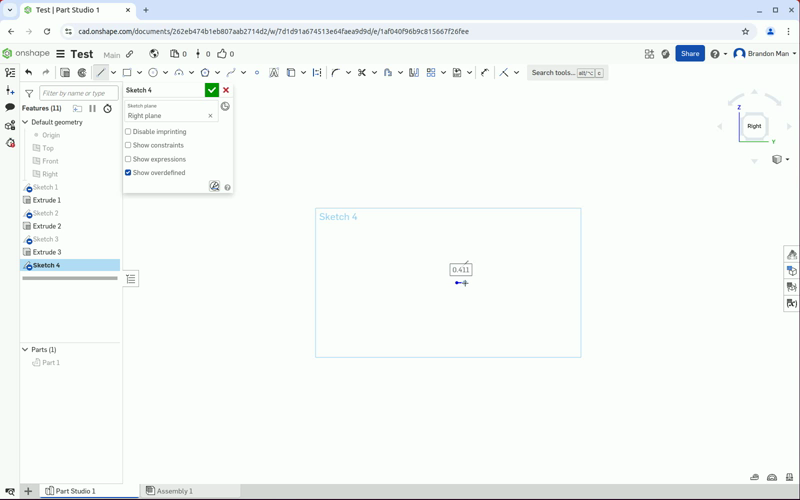
scroll(-6)
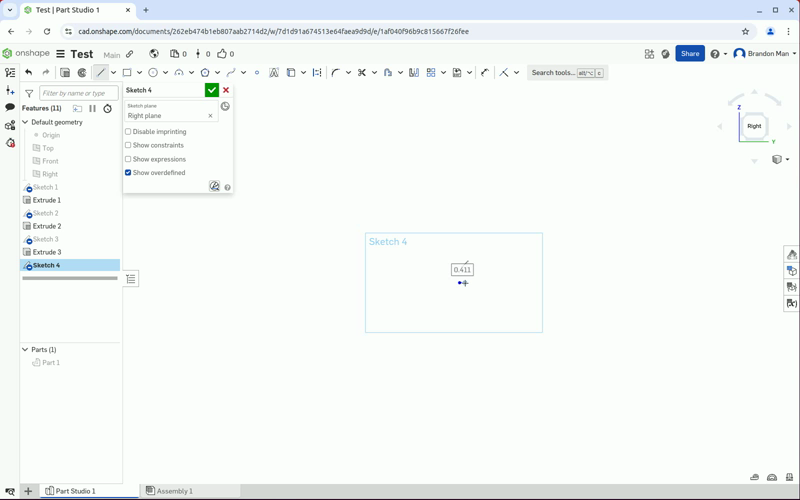
scroll(-6)
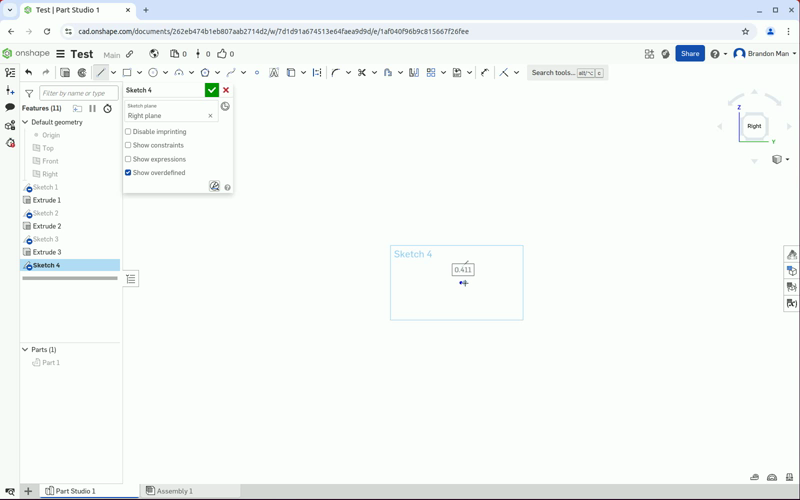
scroll(-6)
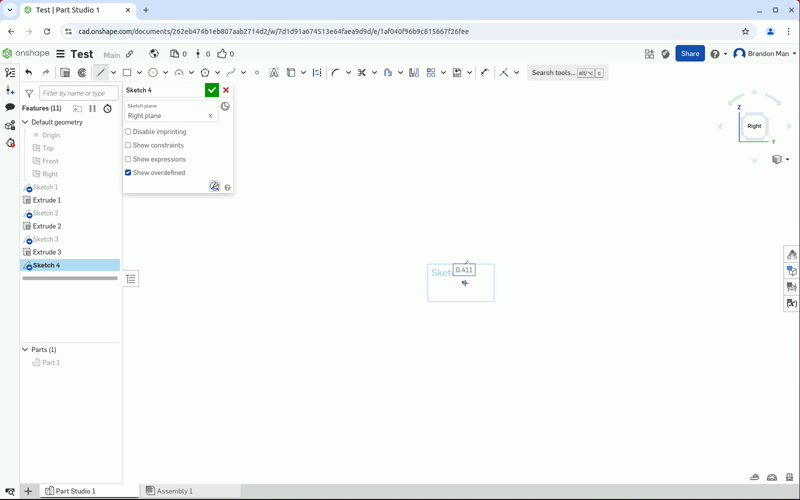
key_up(shift)
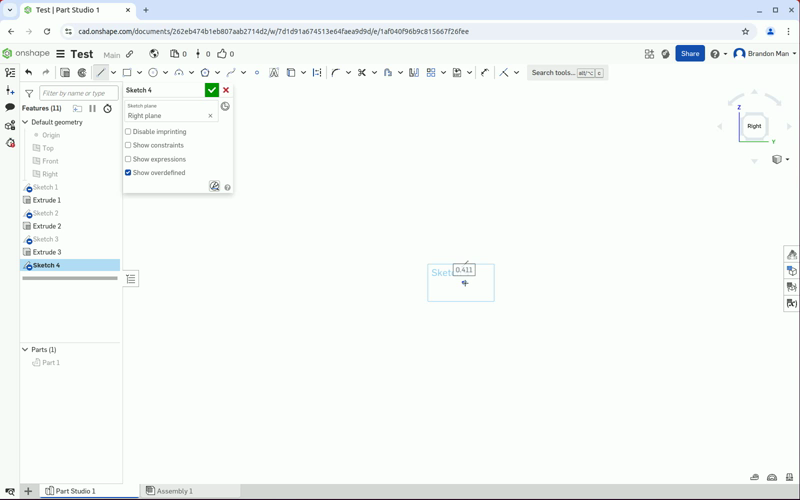
key_down(shift)
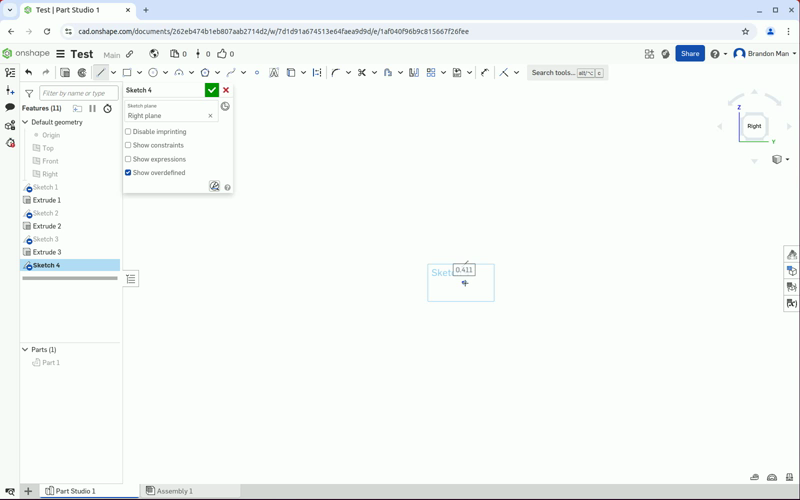
mouse_move(495, 282)
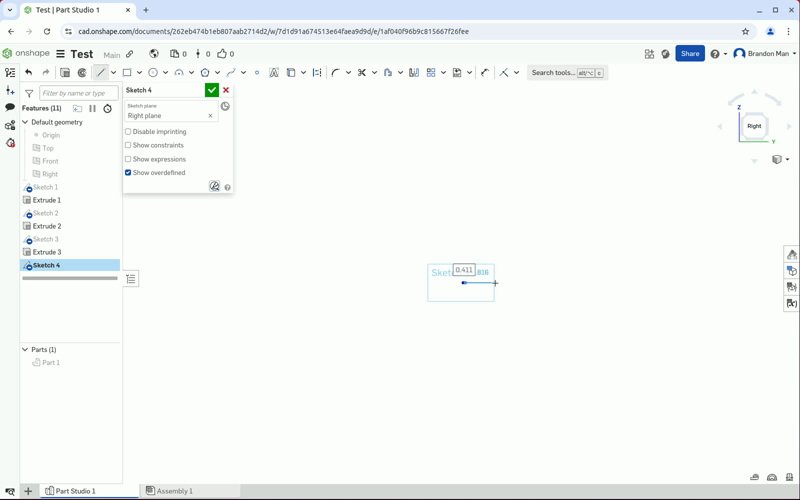
mouse_move(465, 272)
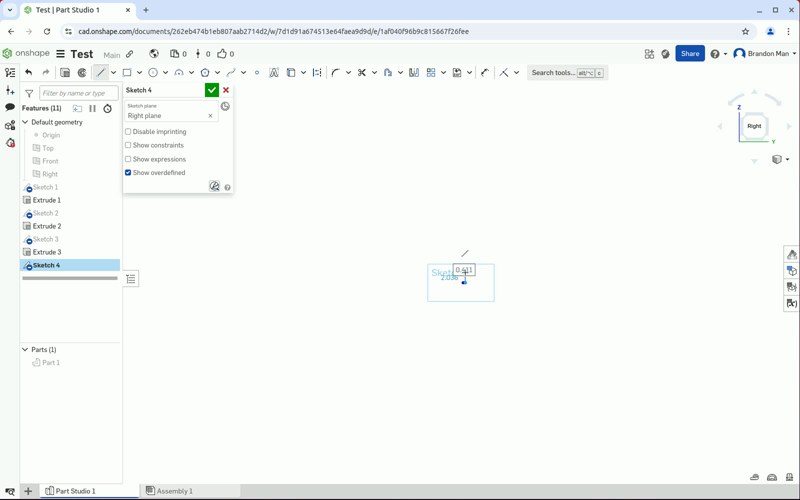
click(465, 272)
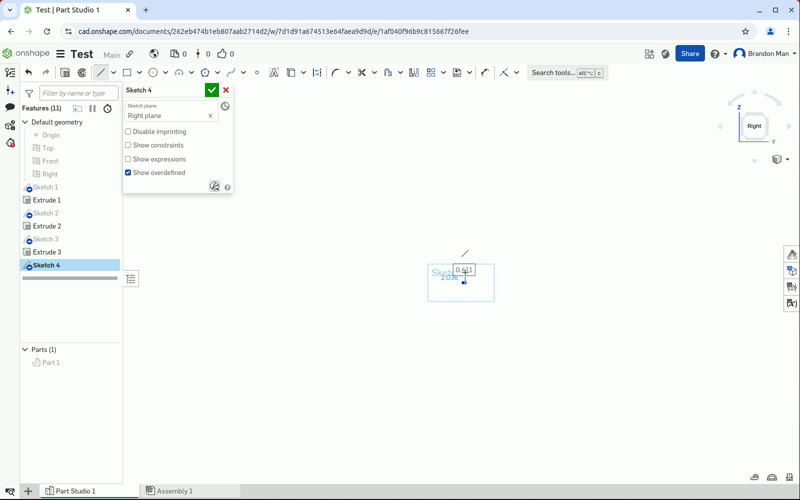
key_up(shift)
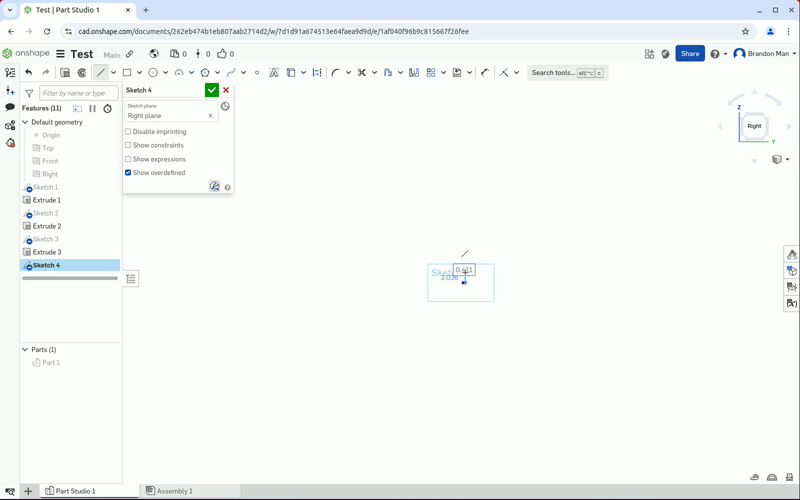
key_down(shift)
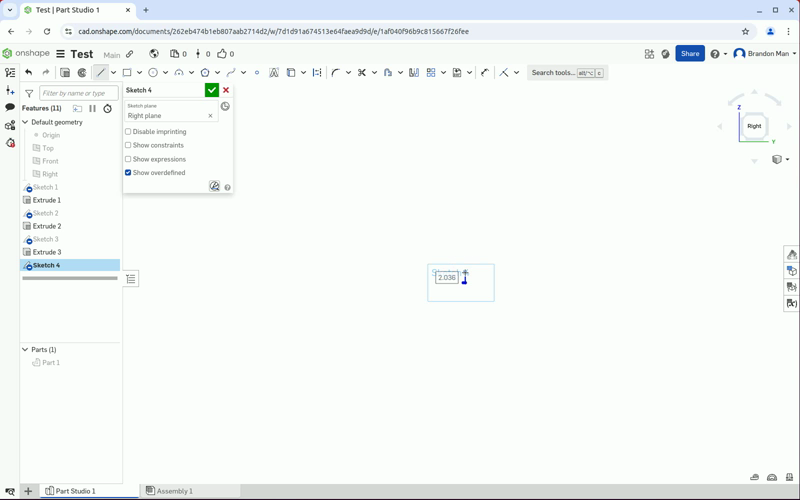
mouse_move(495, 272)
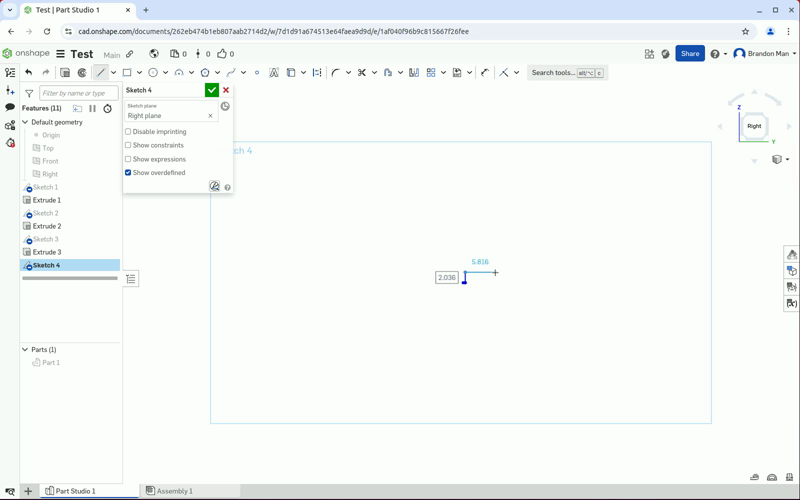
mouse_move(463, 272)
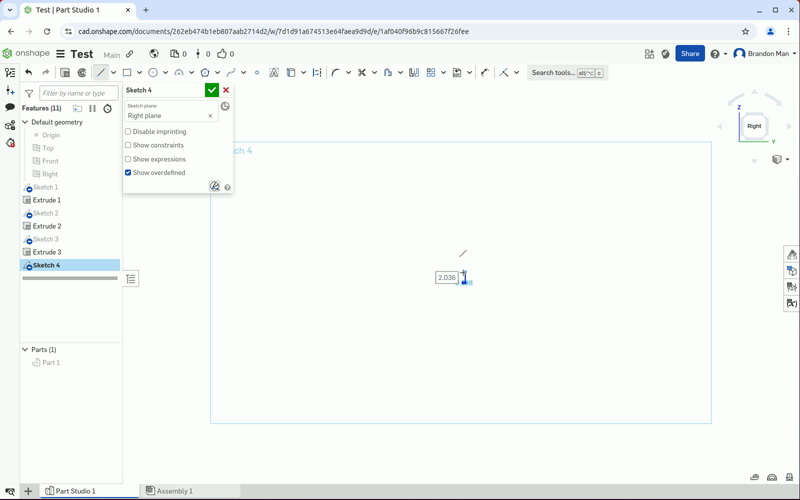
scroll(6)
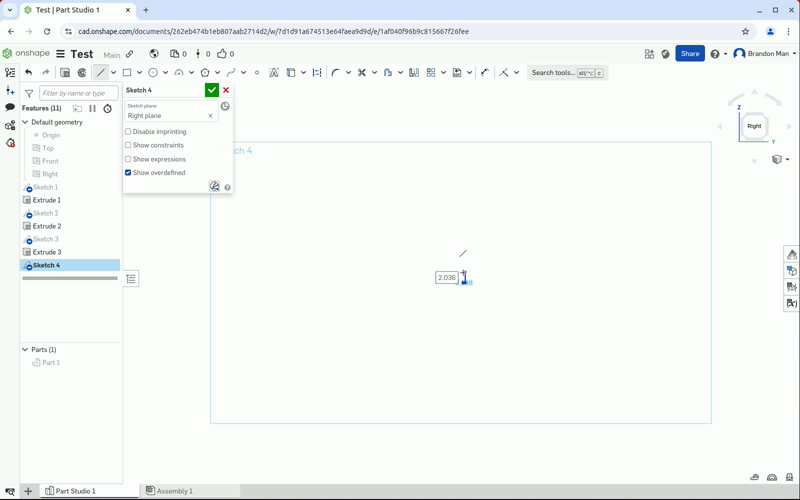
scroll(6)
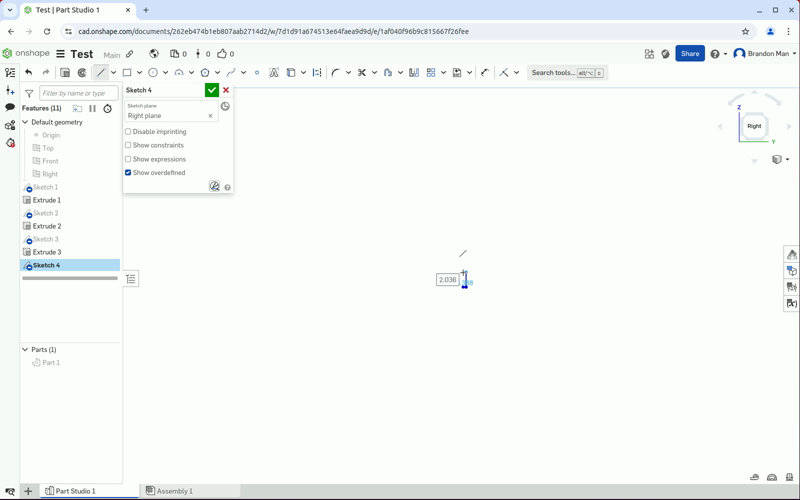
scroll(6)
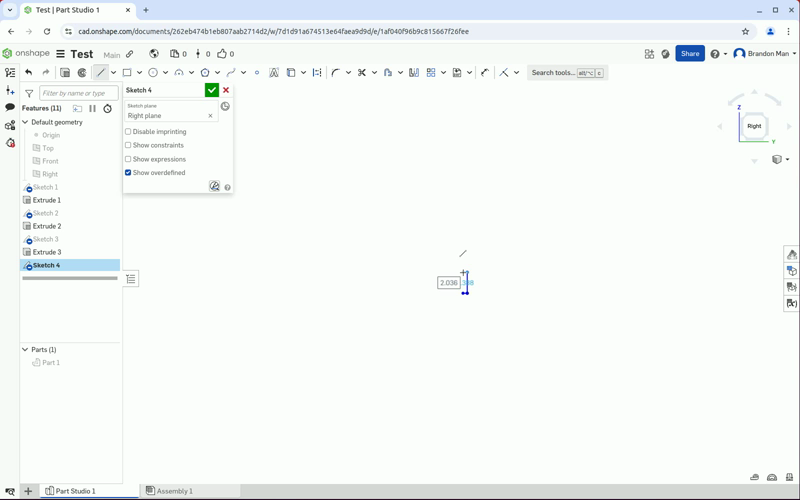
scroll(6)
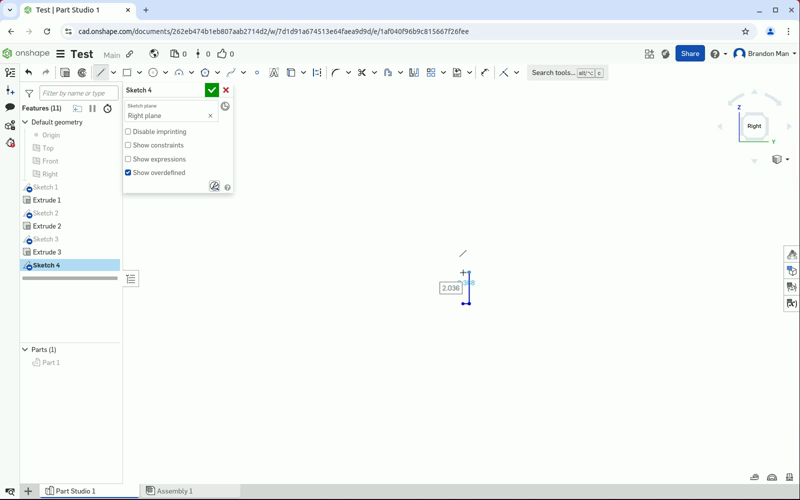
scroll(6)
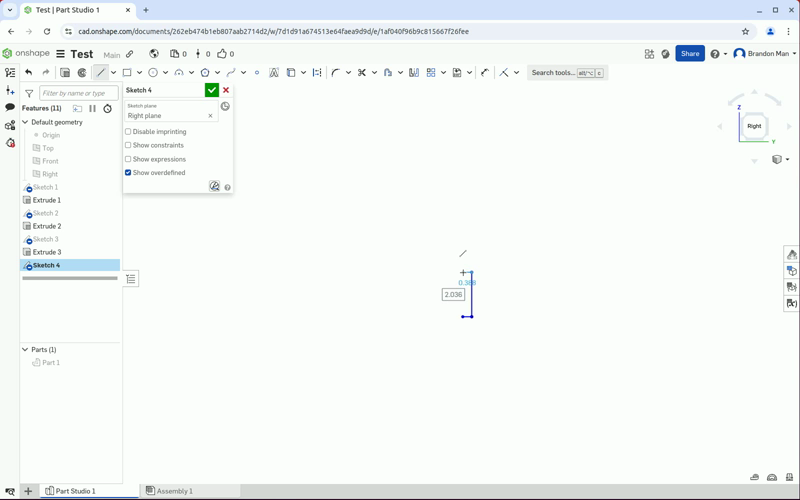
scroll(6)
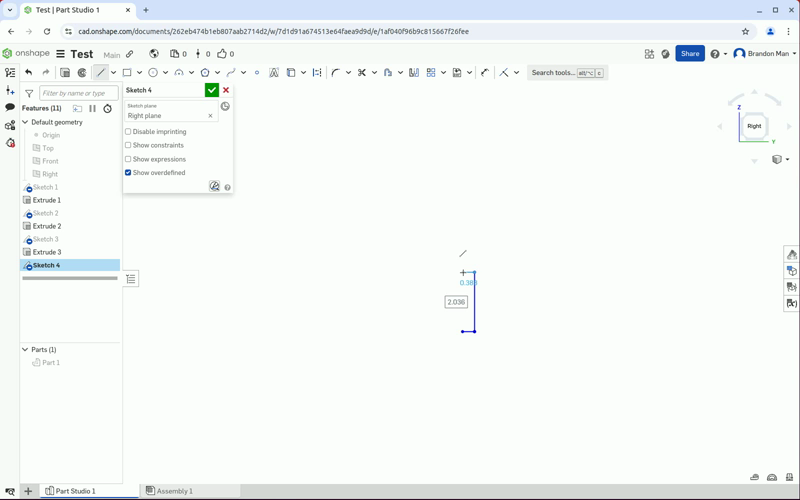
scroll(6)
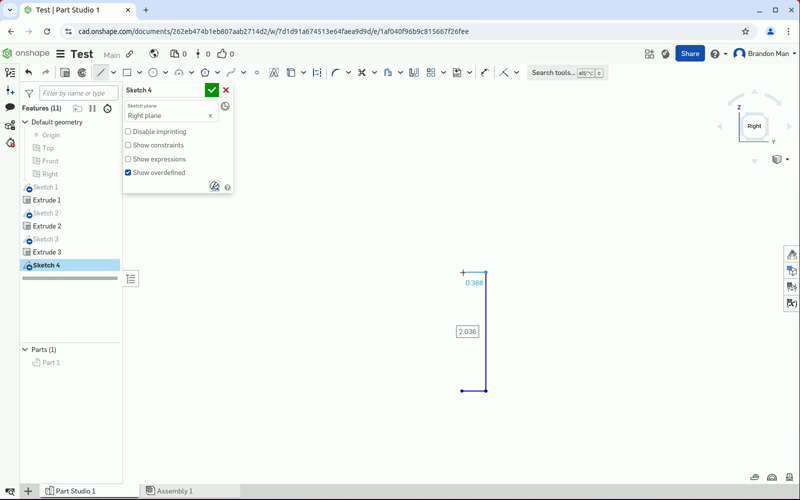
click(463, 272)
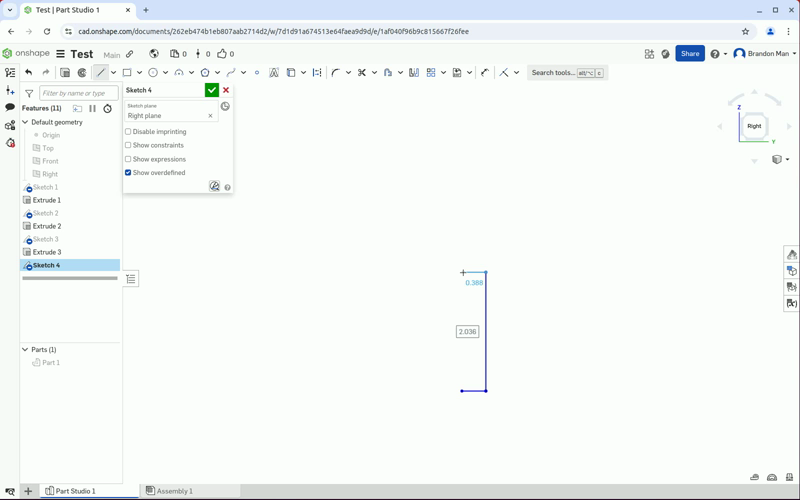
scroll(-6)
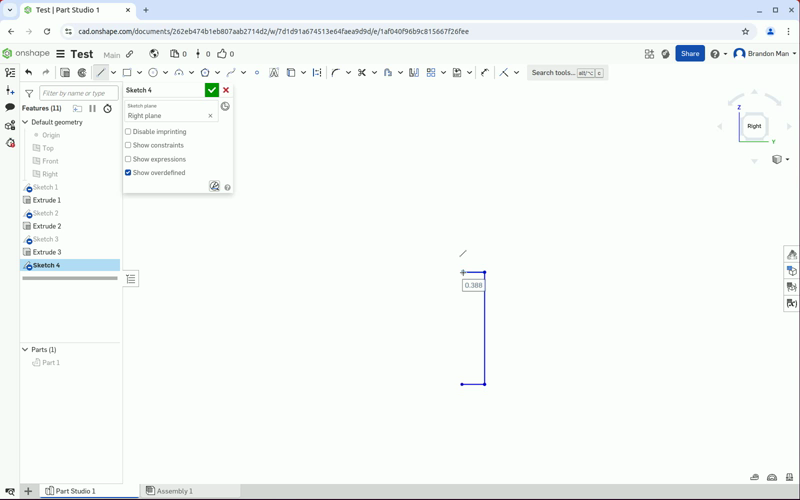
scroll(-6)
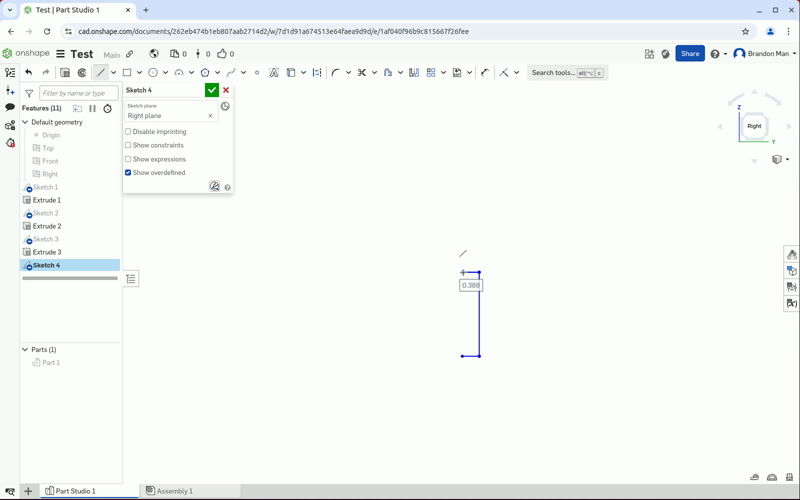
scroll(-6)
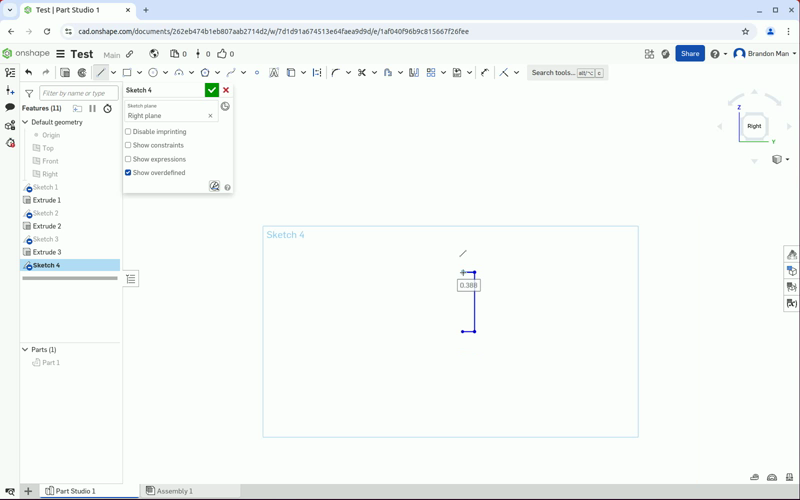
scroll(-6)
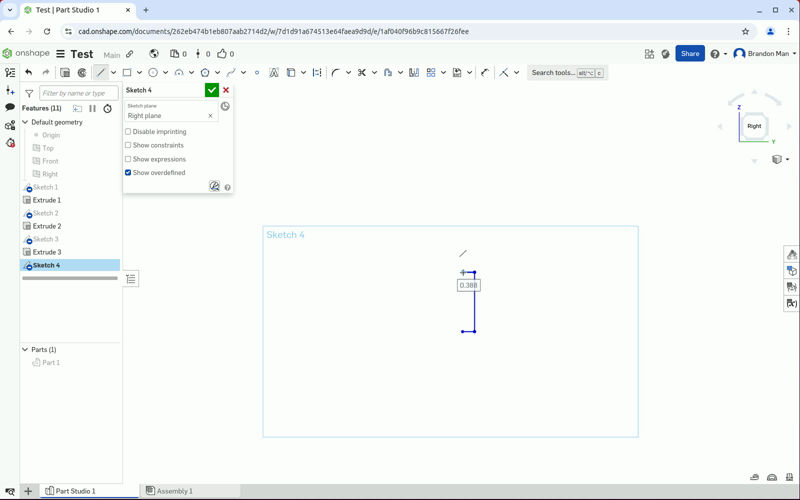
scroll(-6)
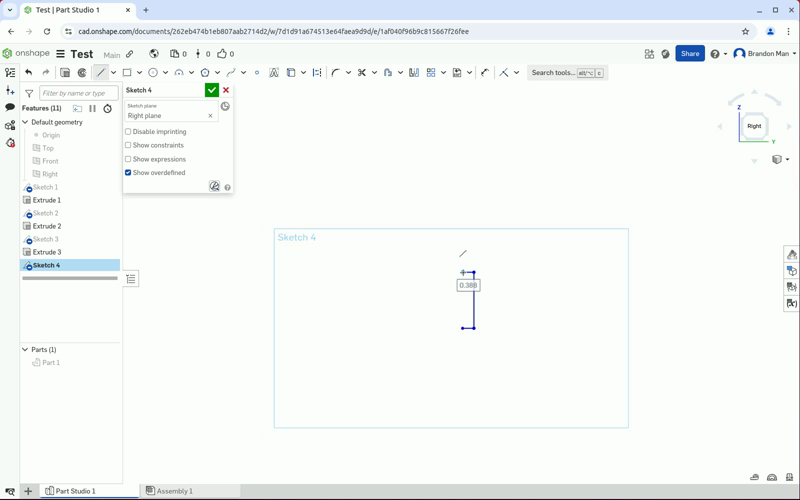
scroll(-6)
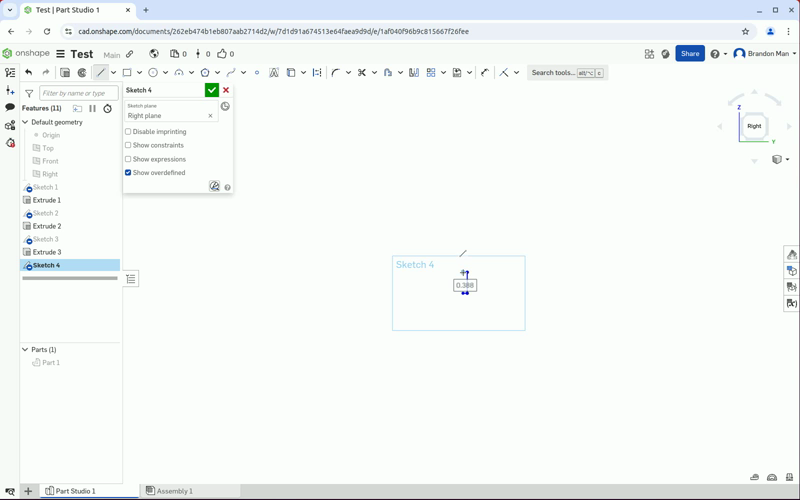
scroll(-6)
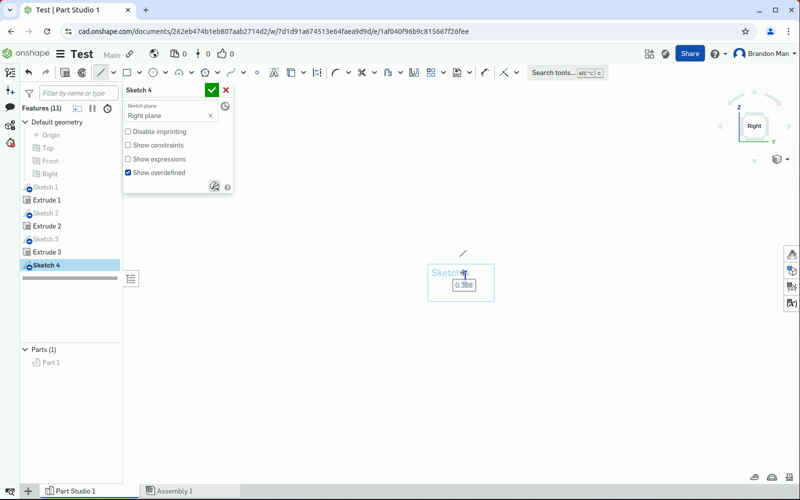
key_up(shift)
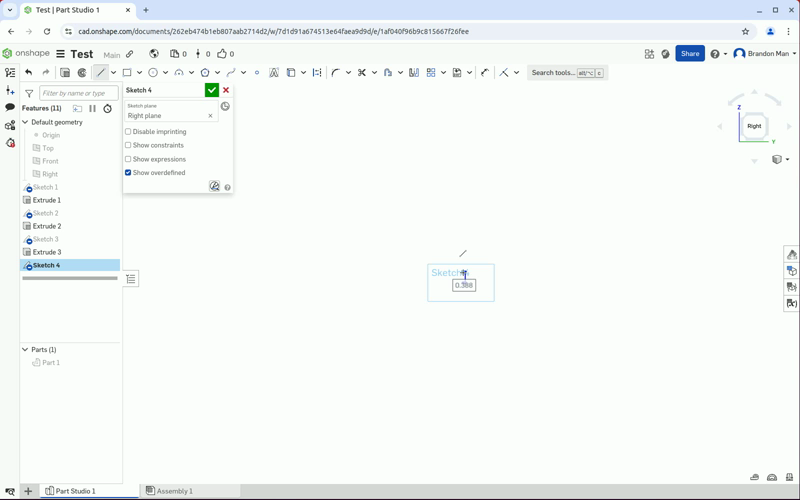
mouse_move(493, 272)
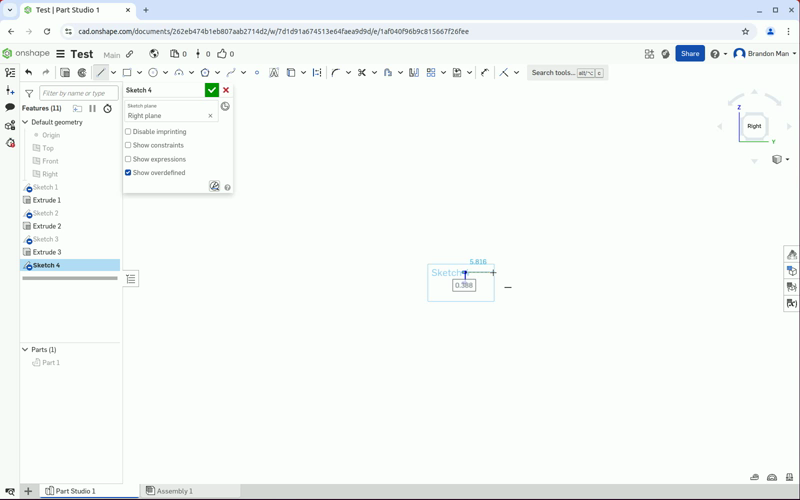
key_down(shift)
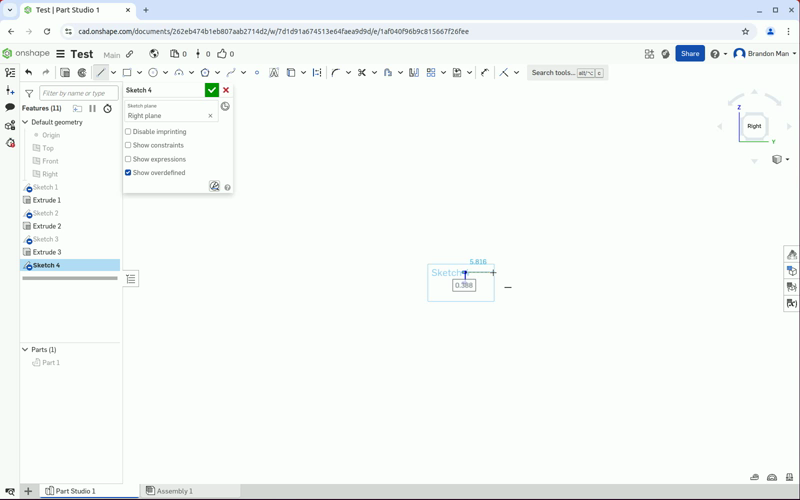
mouse_move(463, 282)
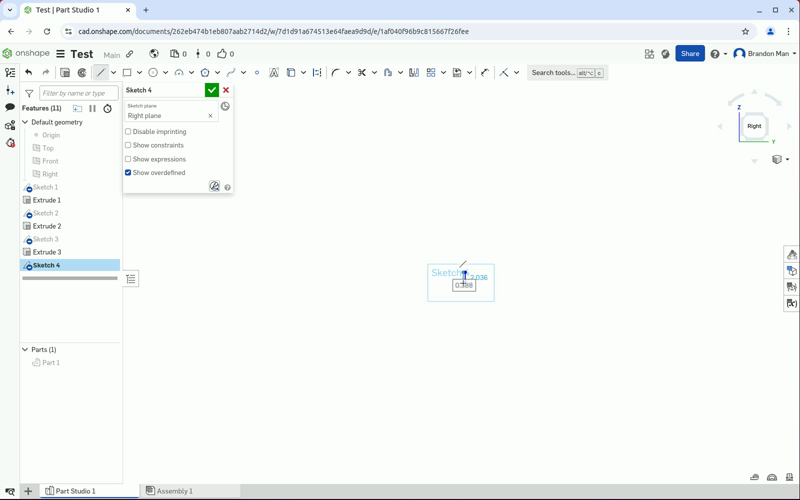
scroll(6)
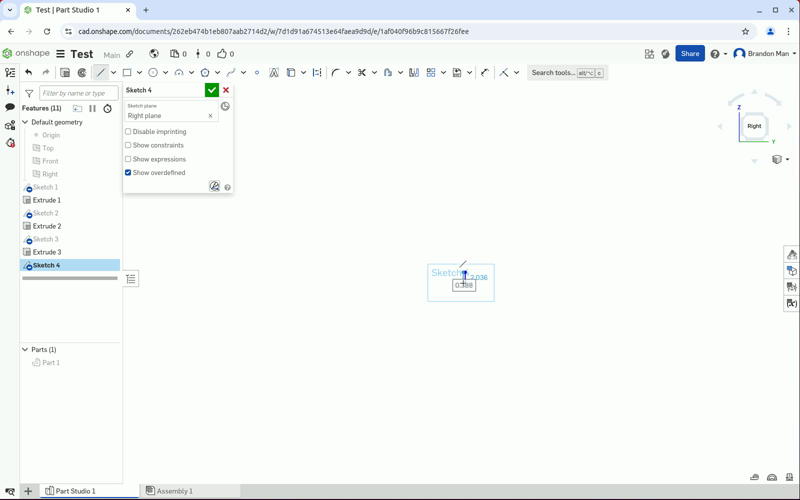
scroll(6)
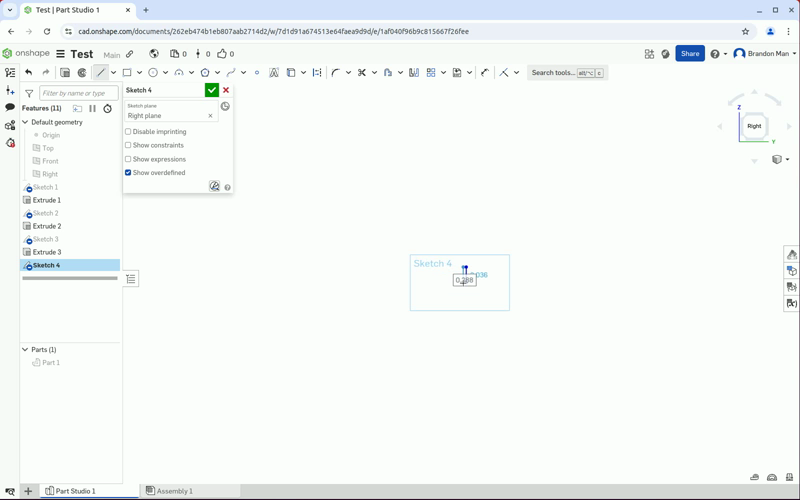
scroll(6)
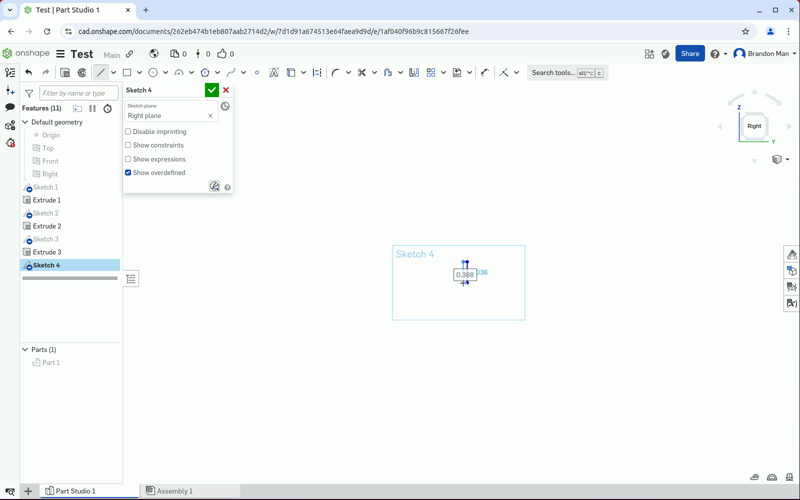
scroll(6)
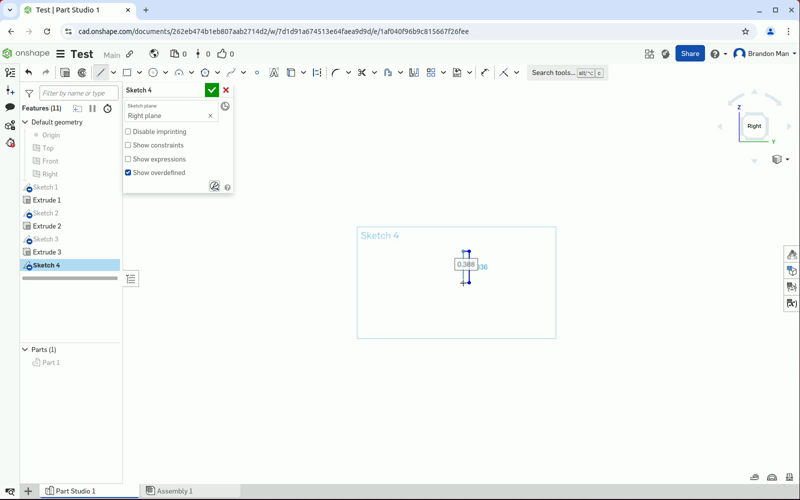
scroll(6)
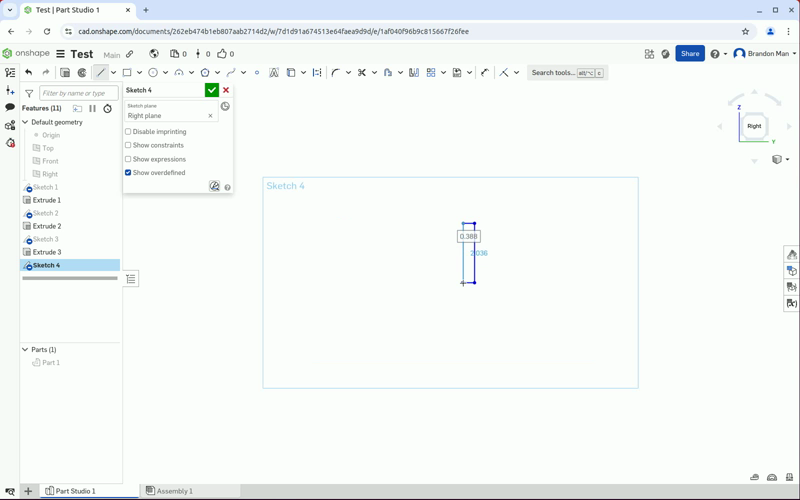
scroll(6)
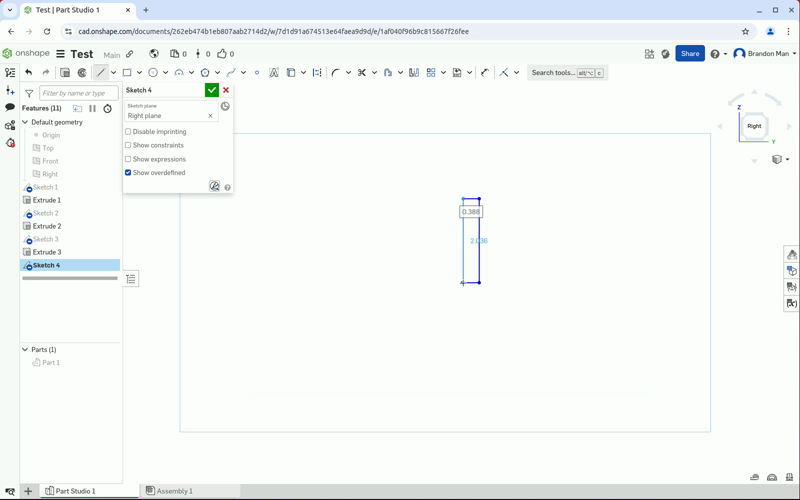
scroll(6)
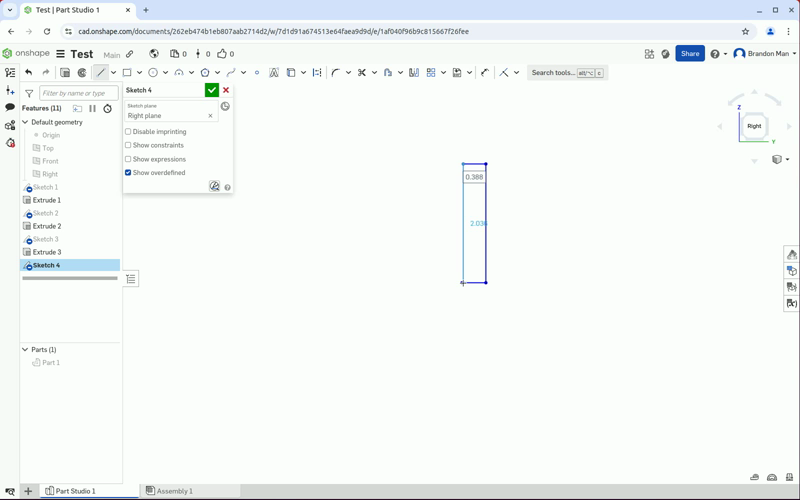
key_up(shift)
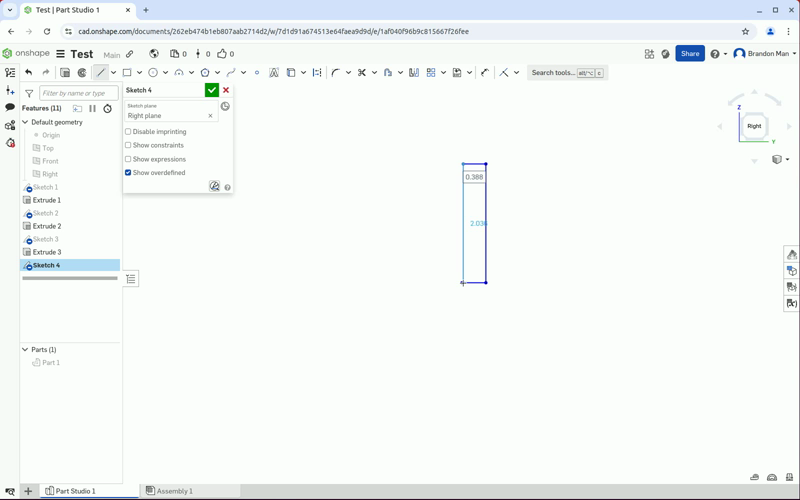
click(463, 282)
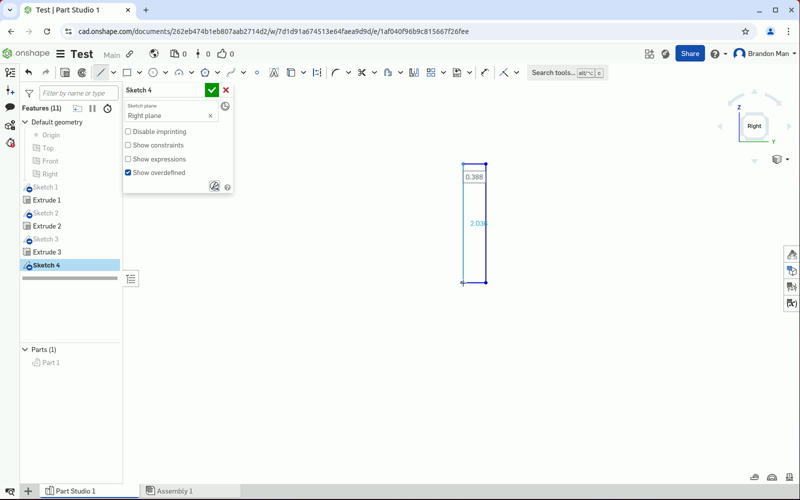
scroll(-6)
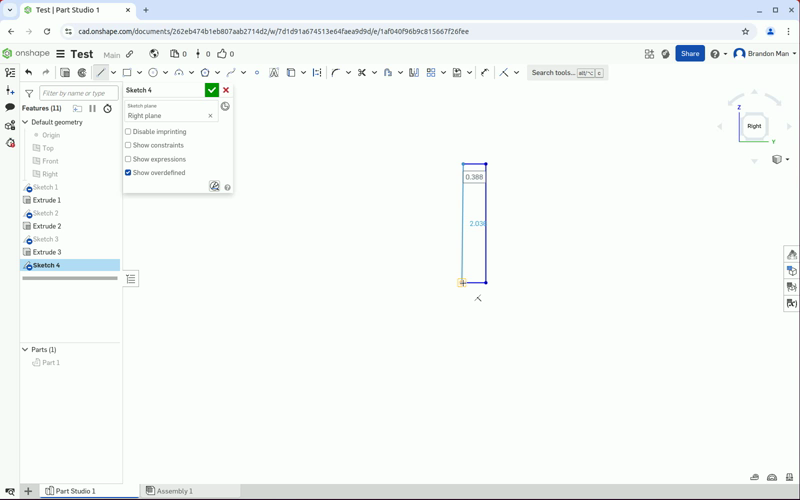
scroll(-6)
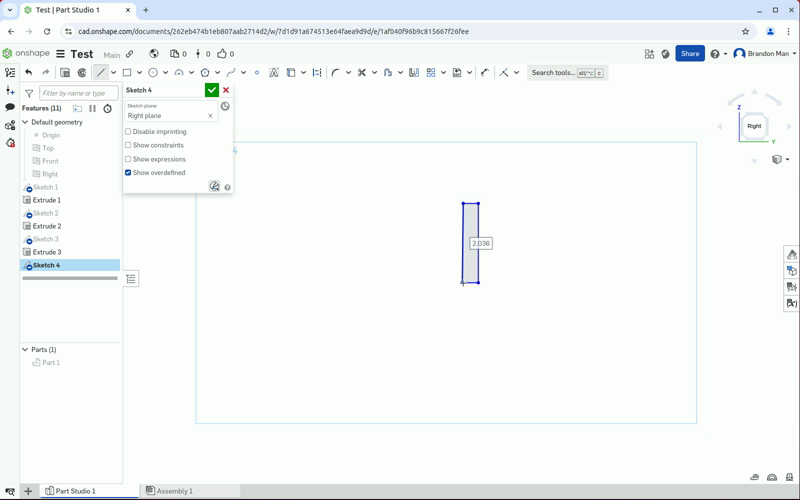
scroll(-6)
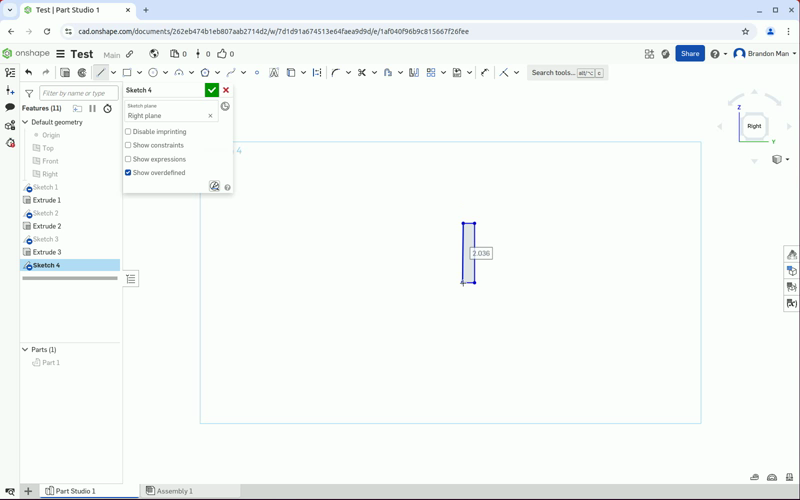
scroll(-6)
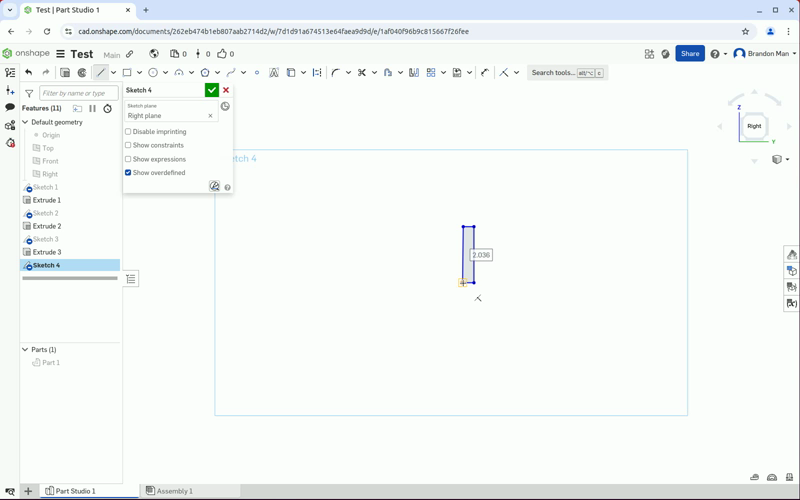
scroll(-6)
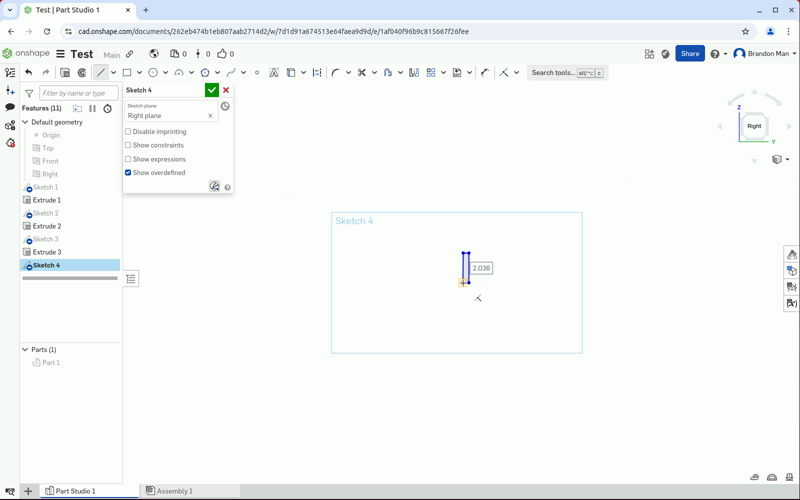
scroll(-6)
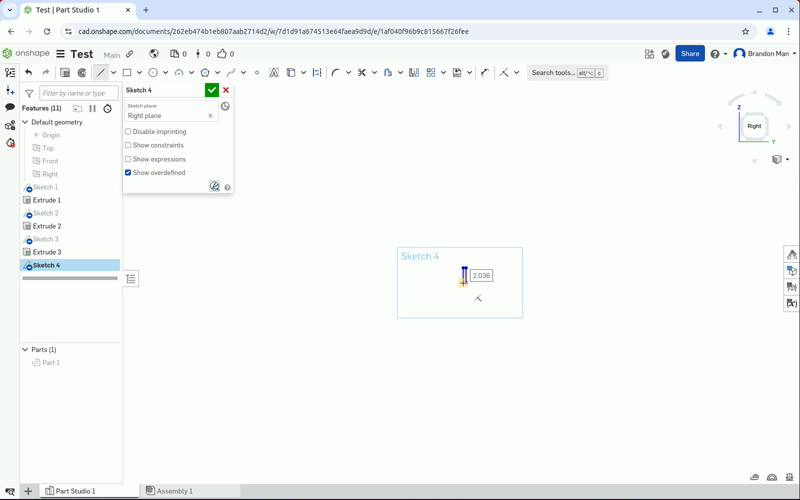
scroll(-6)
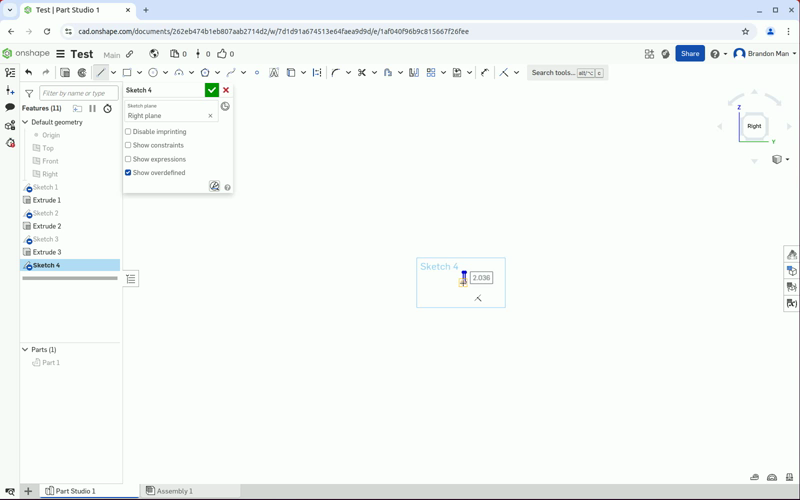
key(esc)
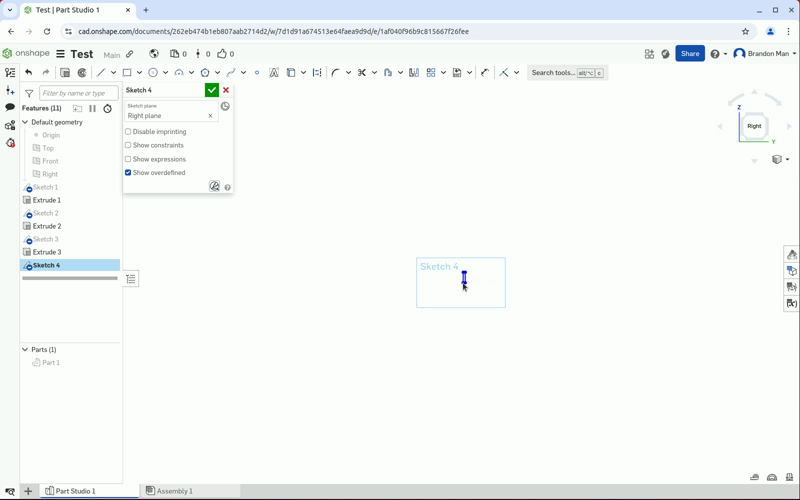
mouse_move(464, 276)
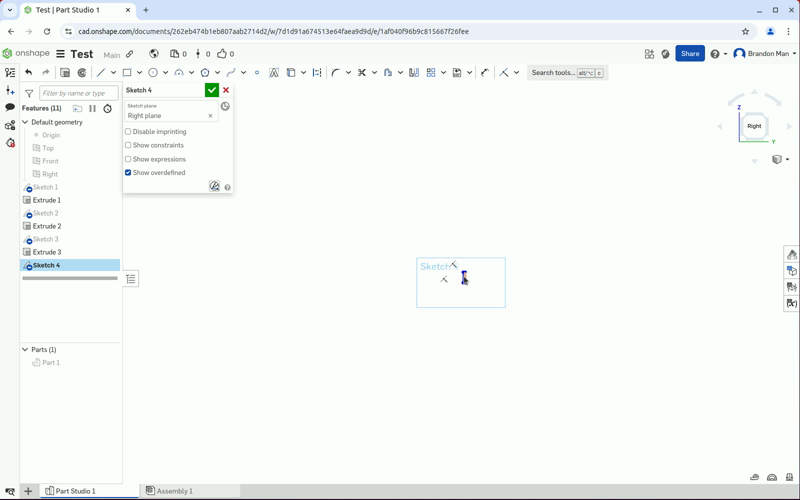
scroll(6)
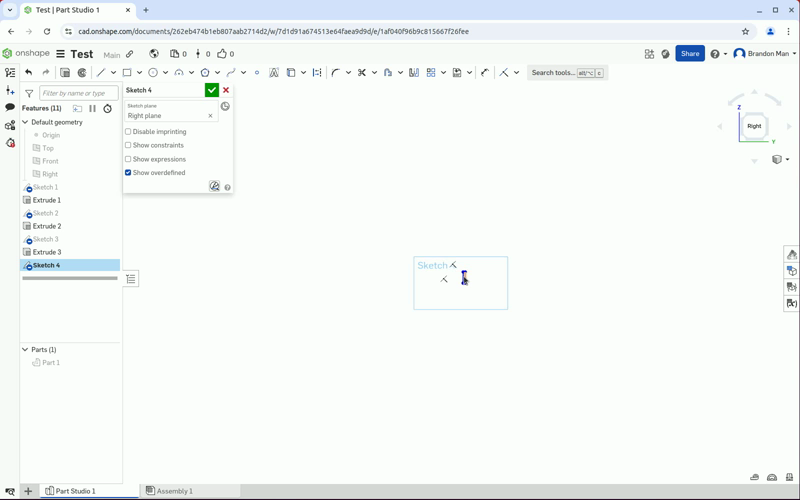
scroll(6)
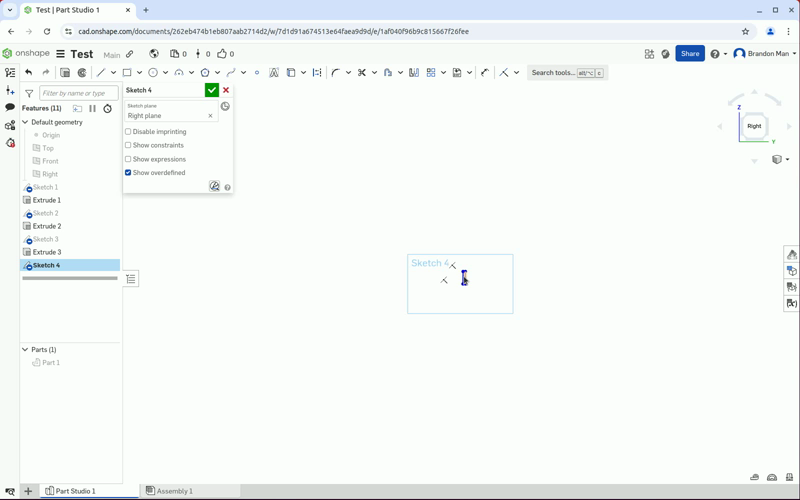
scroll(6)
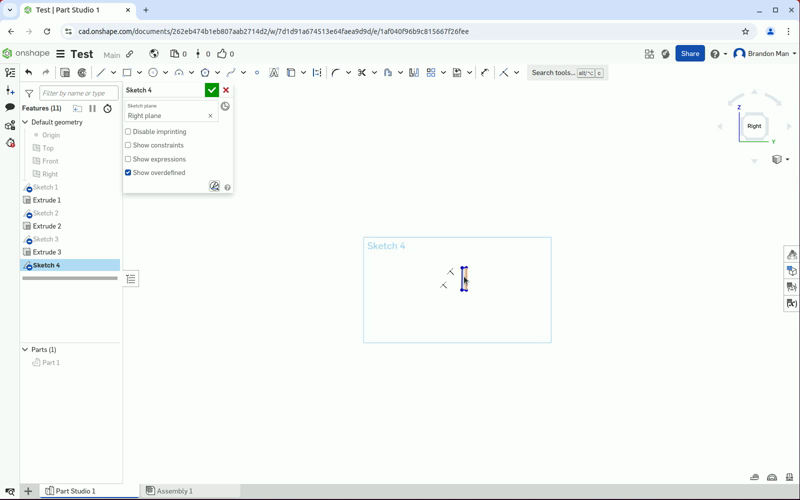
scroll(6)
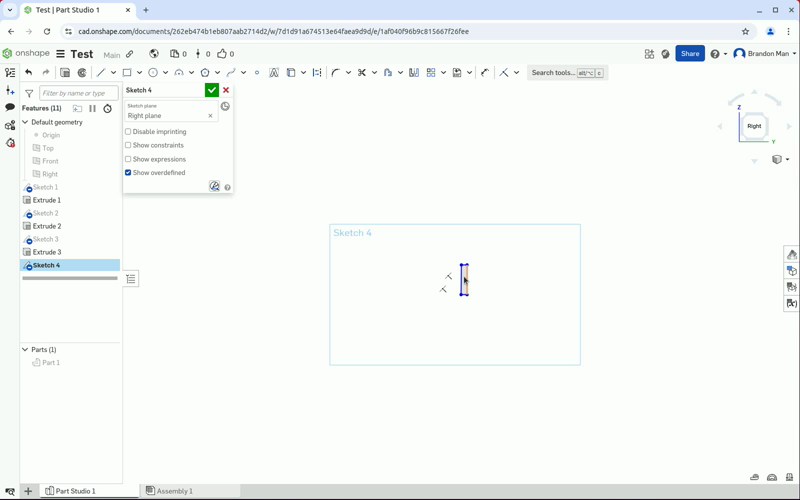
scroll(6)
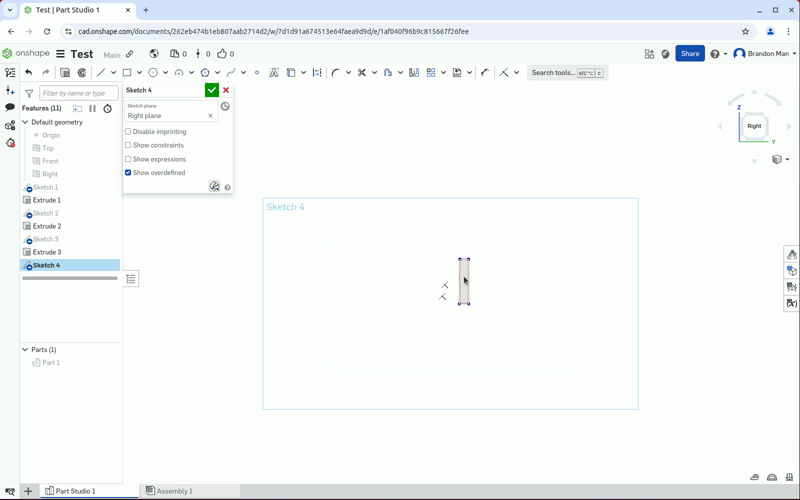
scroll(6)
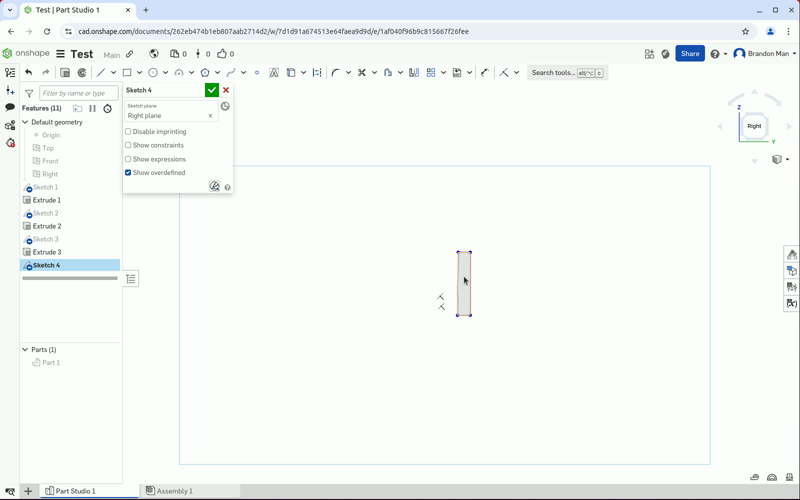
scroll(6)
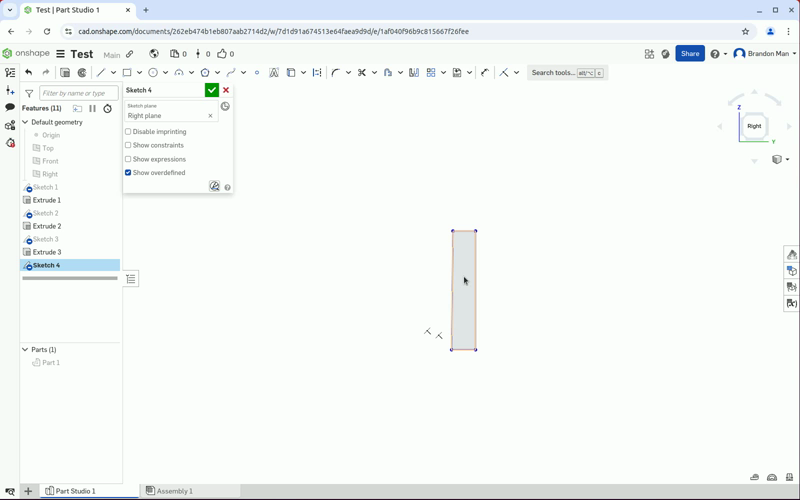
click(464, 276)
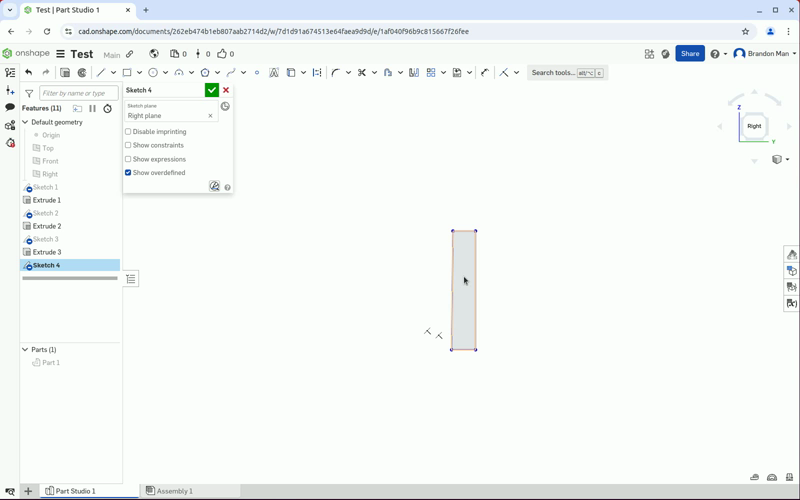
scroll(-6)
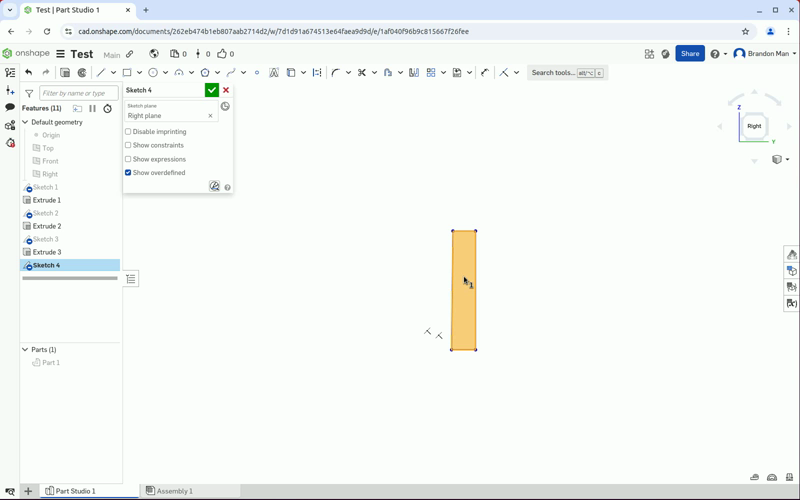
scroll(-6)
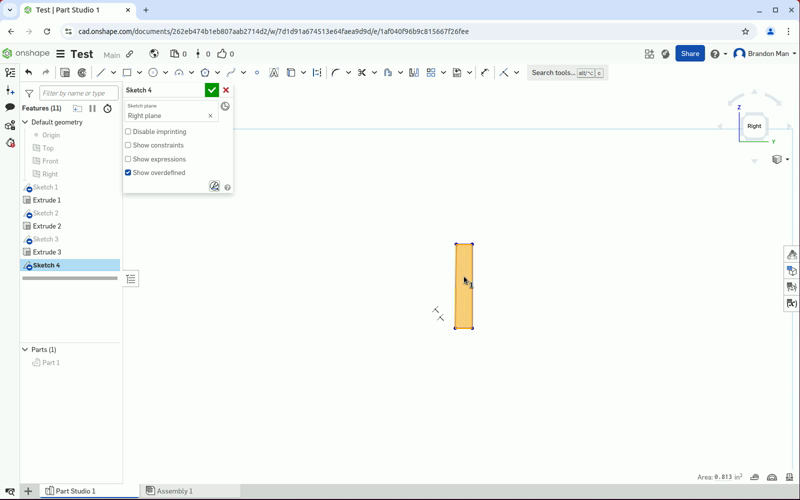
scroll(-6)
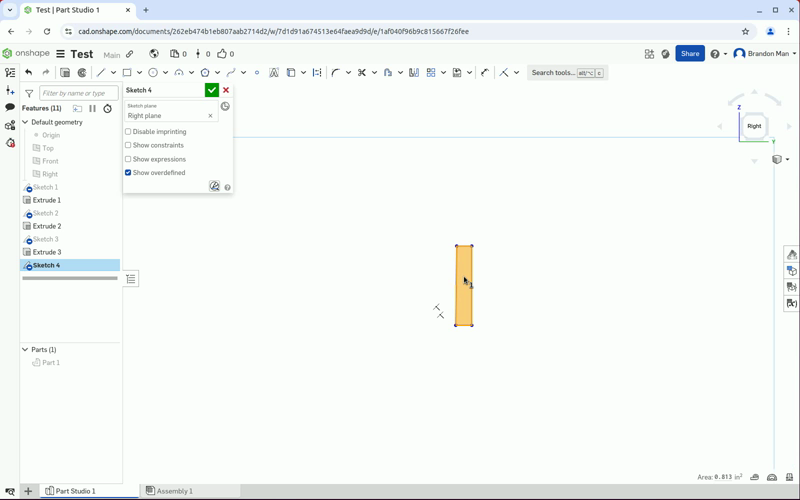
scroll(-6)
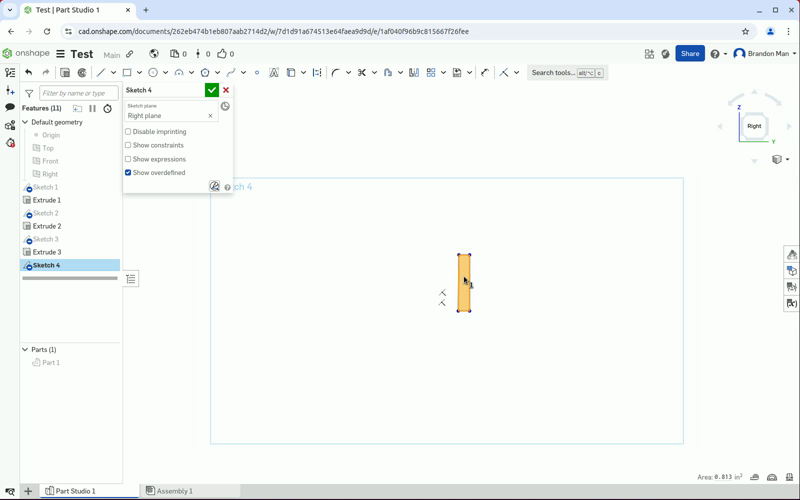
scroll(-6)
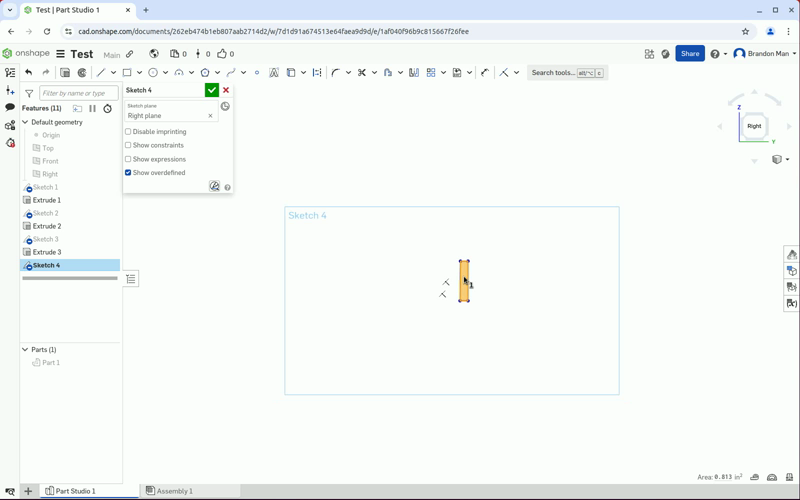
scroll(-6)
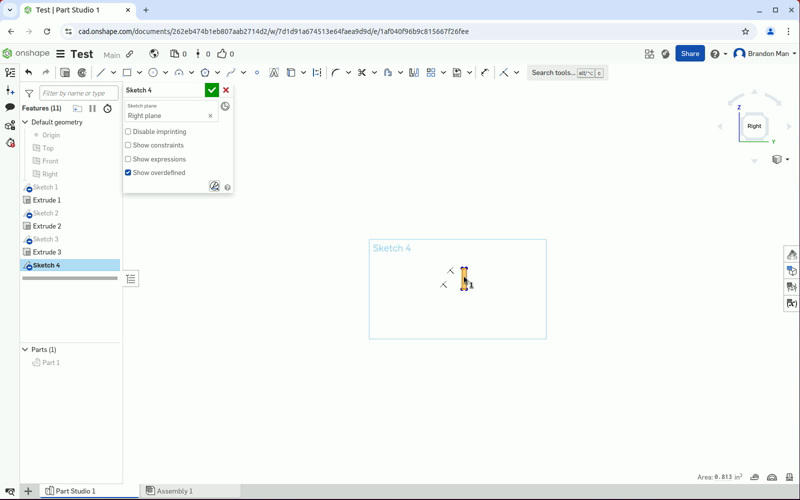
scroll(-6)
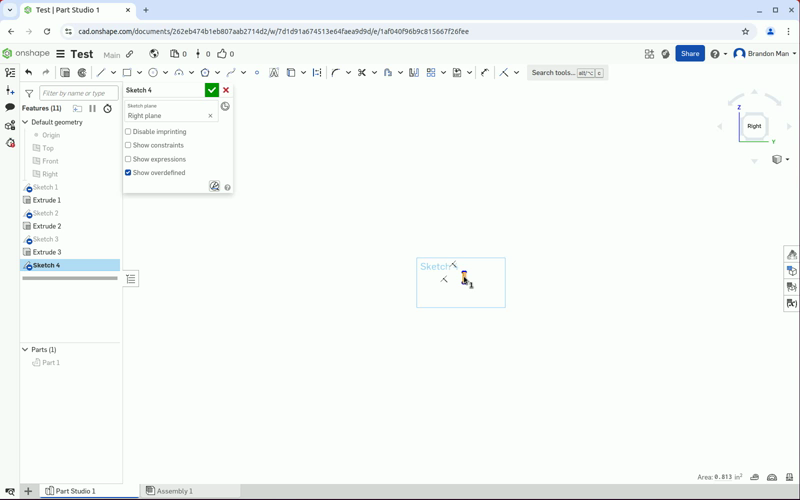
mouse_move(73, 352)
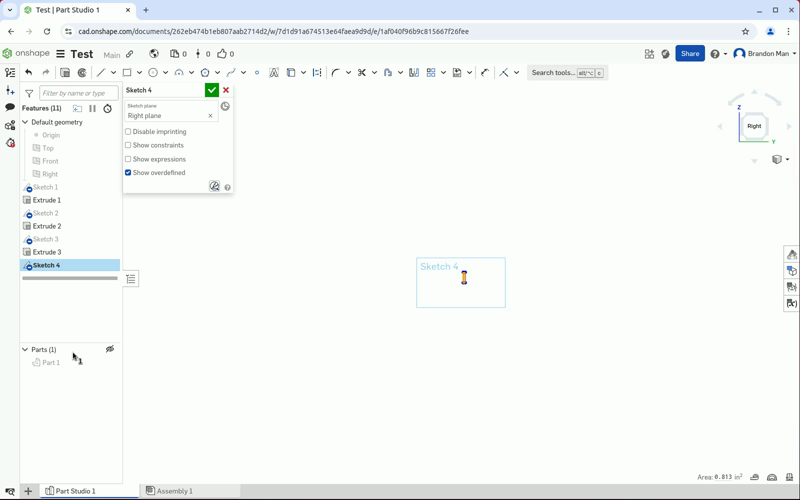
key(shift+y)
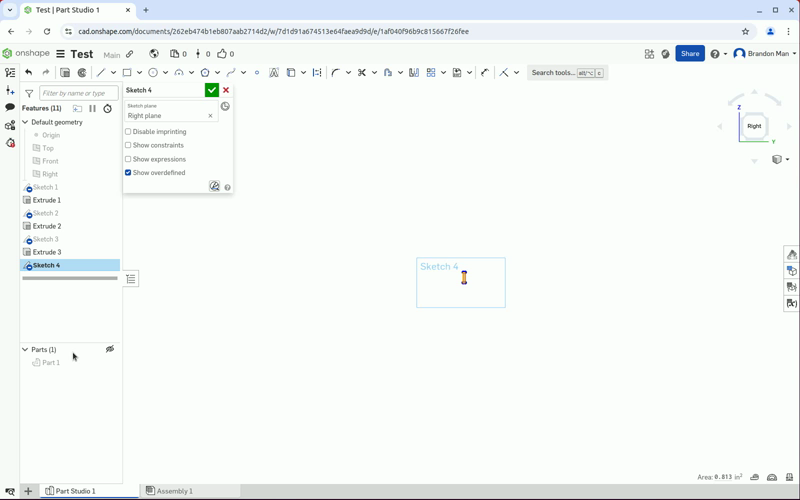
key(shift+e)
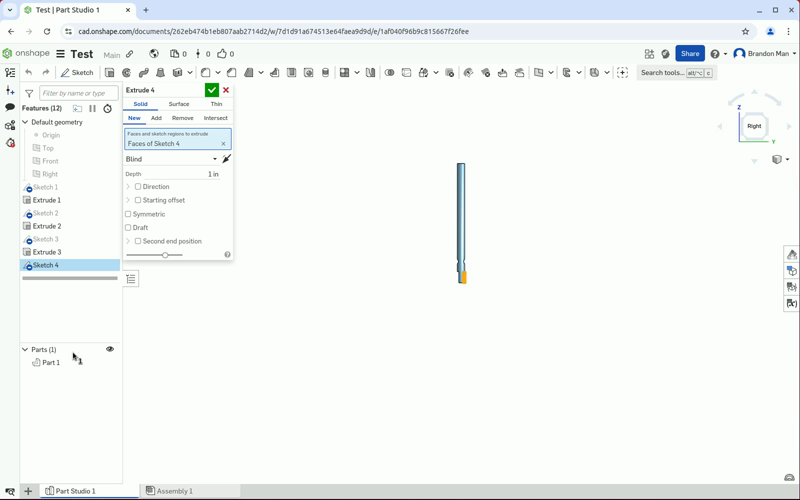
mouse_move(143, 106)
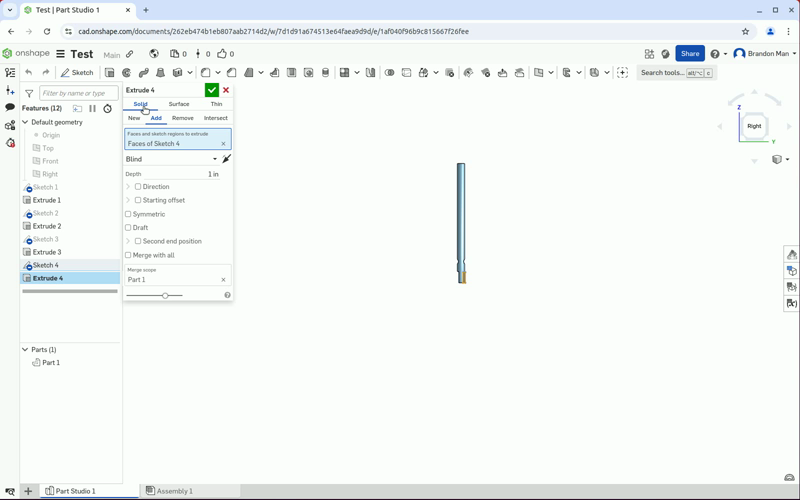
click(143, 106)
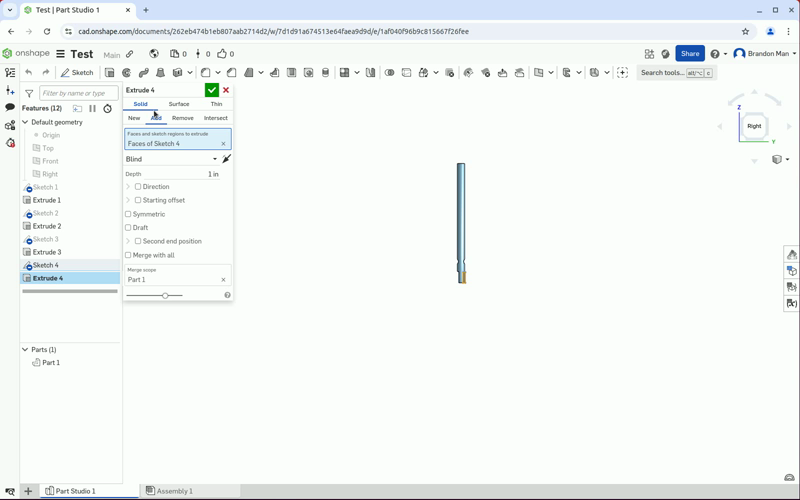
mouse_move(186, 120)
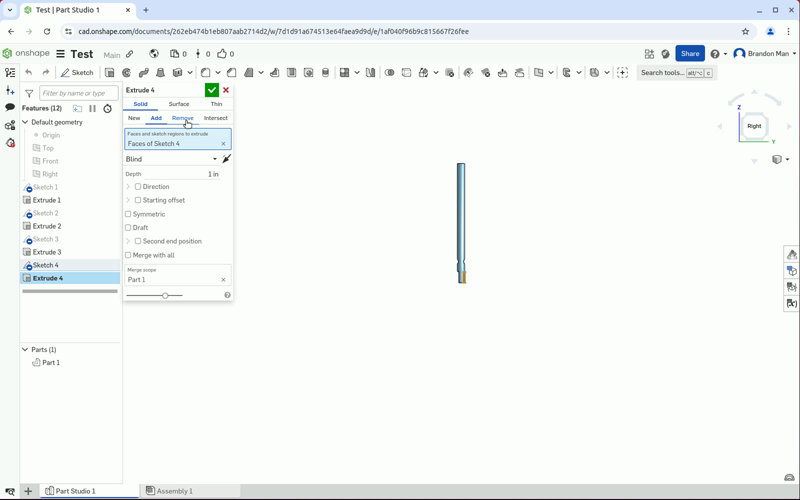
click(186, 120)
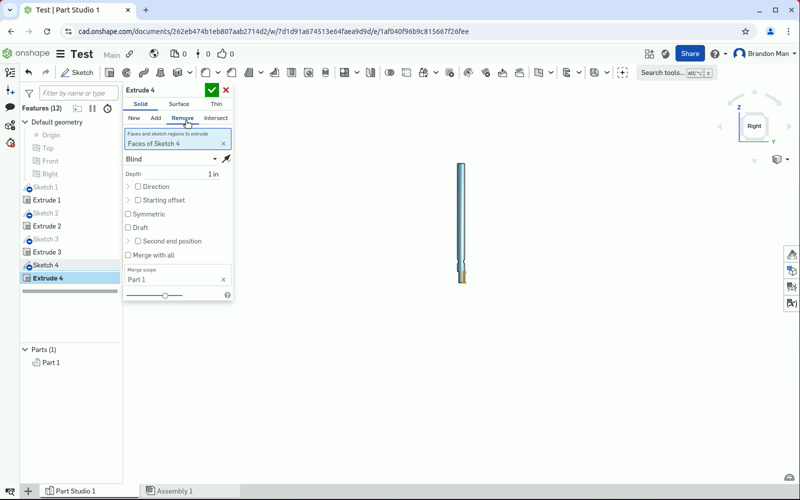
key(tab, 4)
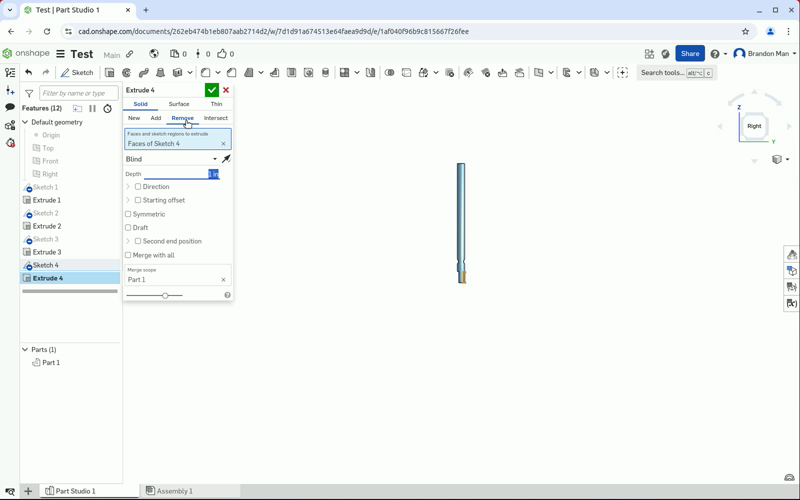
text(3.37)
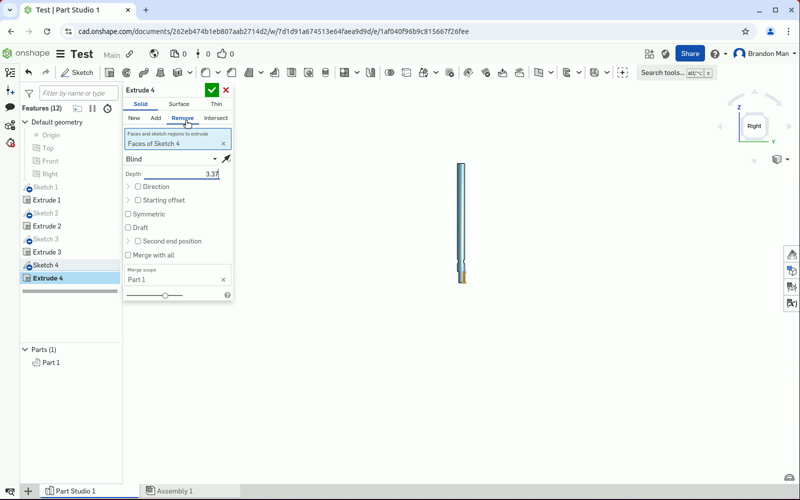
key(tab, 3)
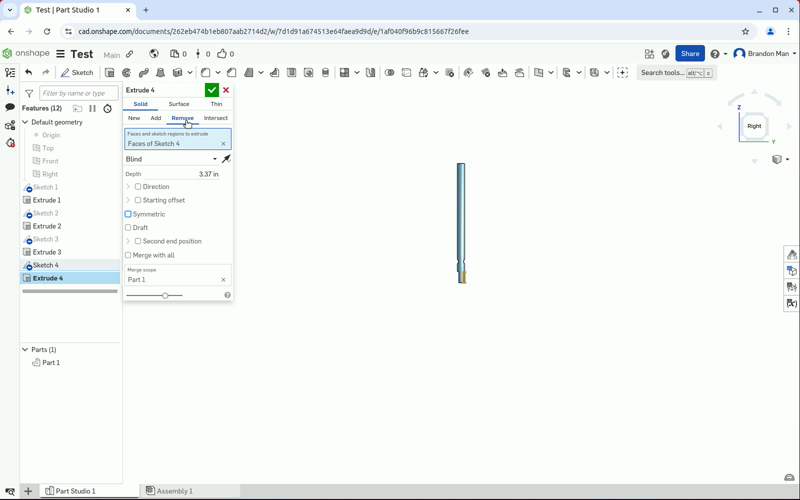
key(space)
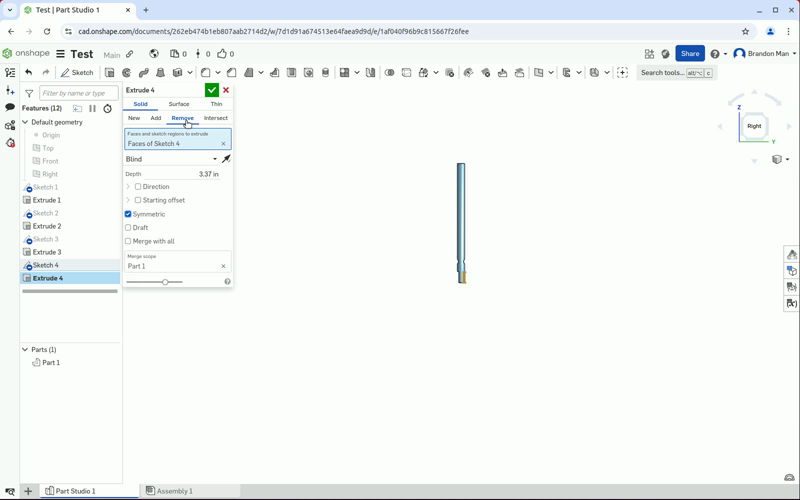
key(tab, 2)
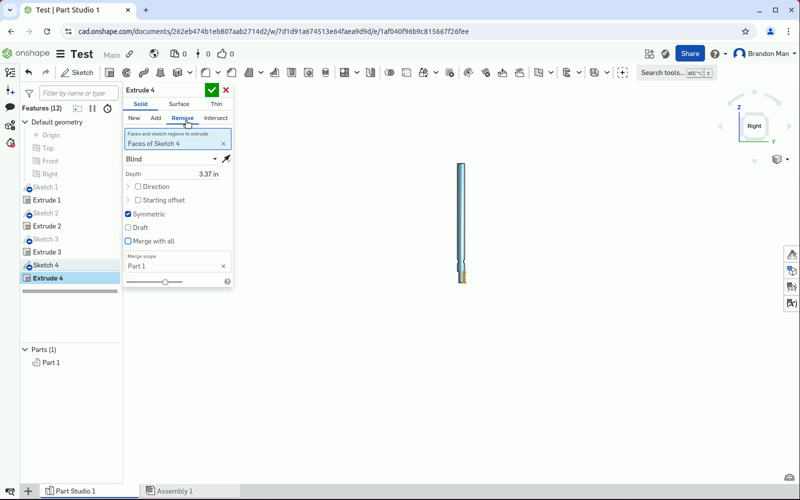
key(space)
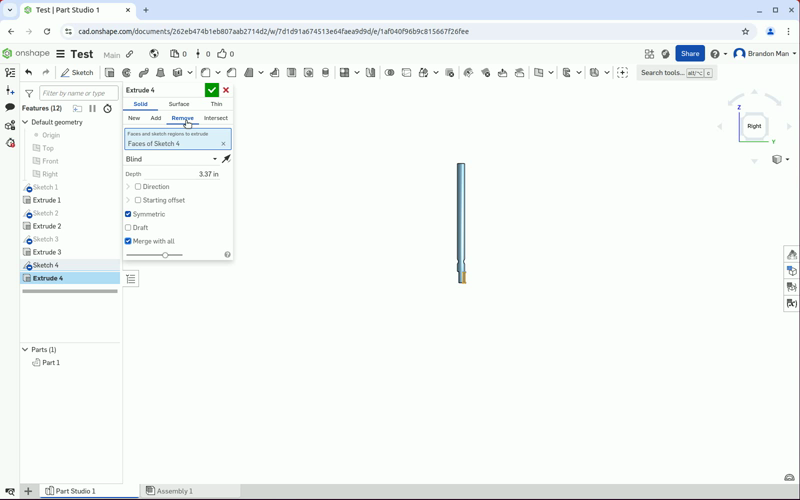
key(enter)
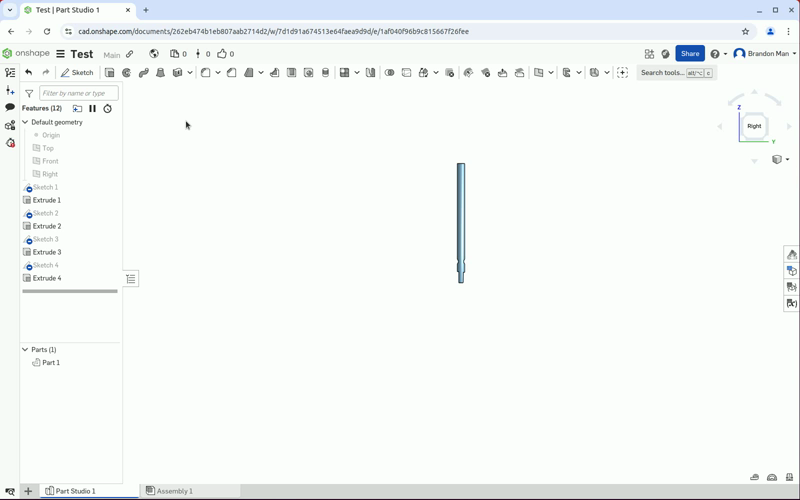
key(shift+h)
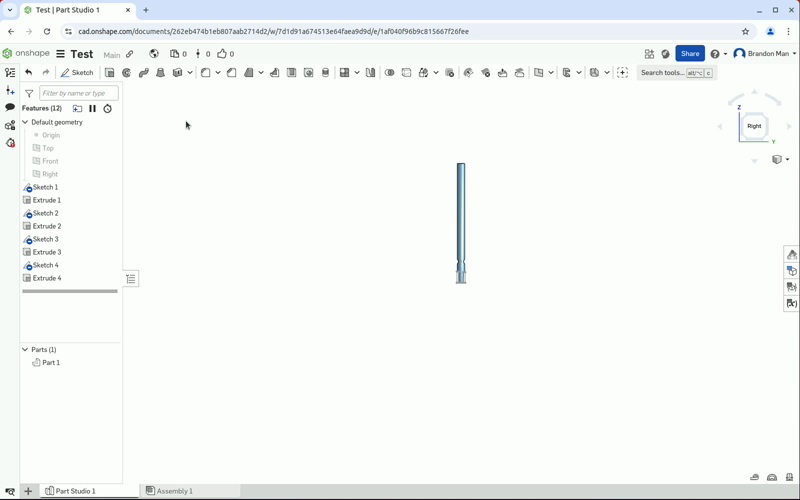
key(shift+h)
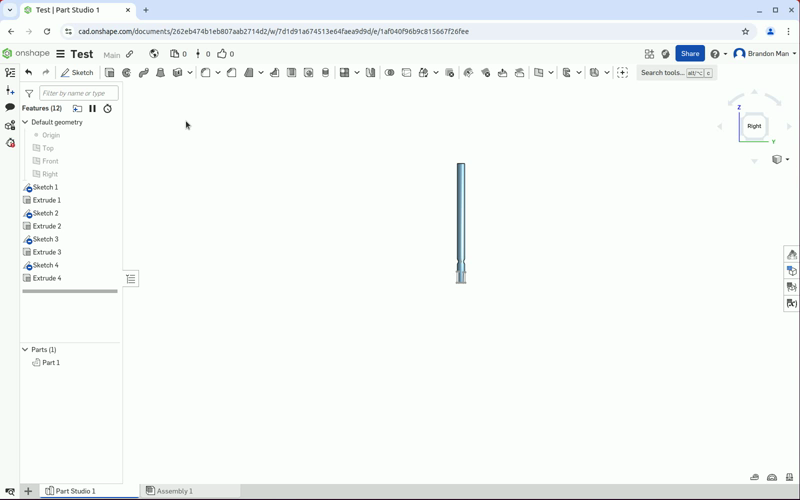
key(shift+7)
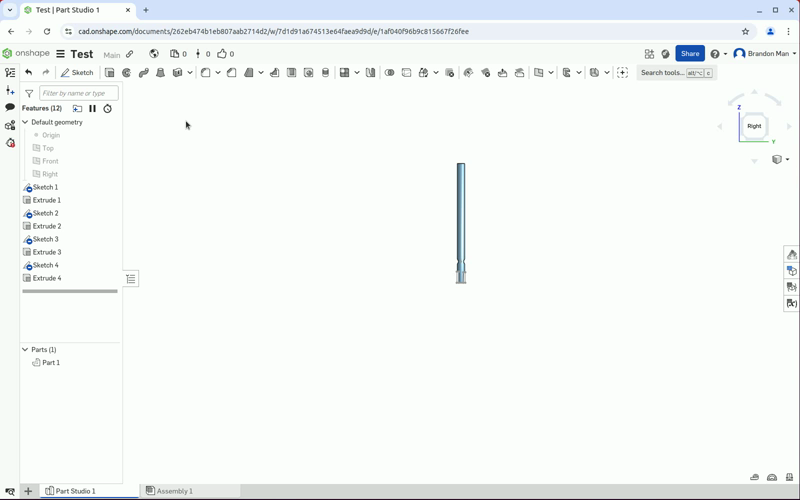
key(right, 2)
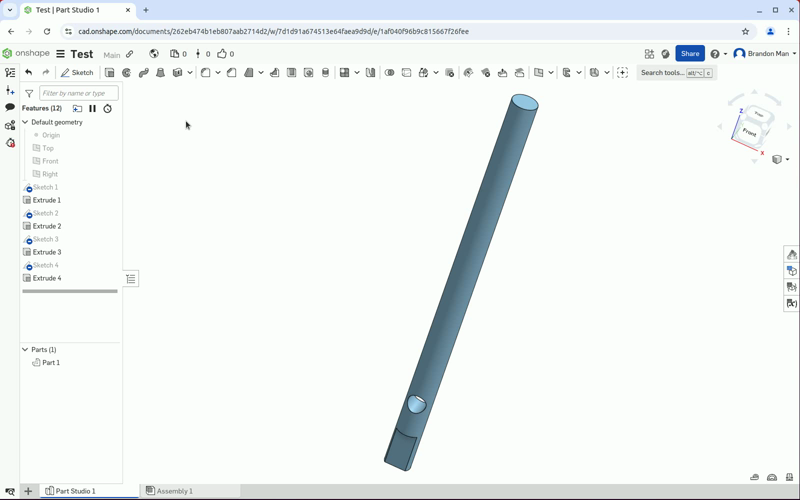
key(down, 2)
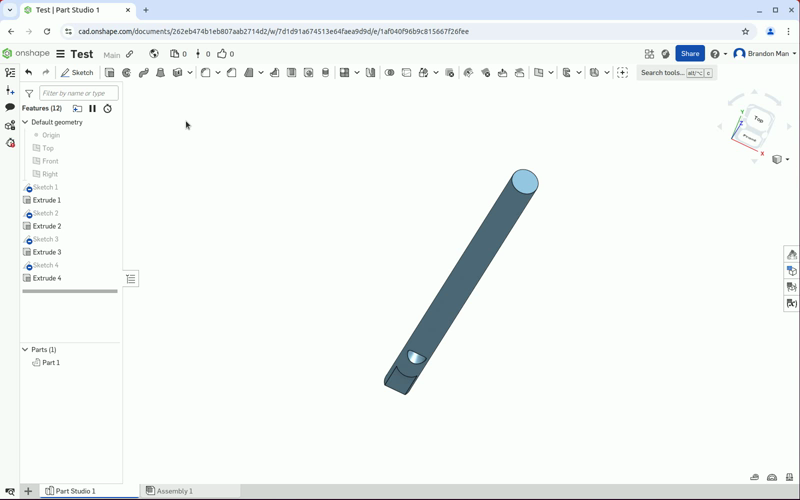
key(up, 2)
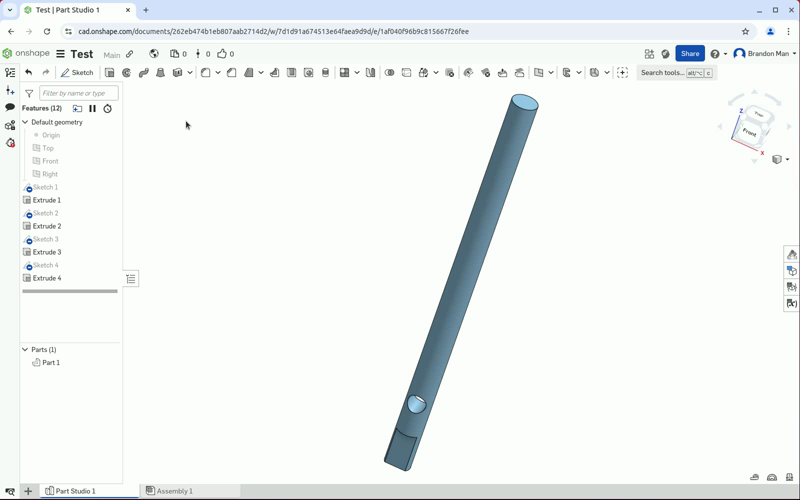
key(left, 2)
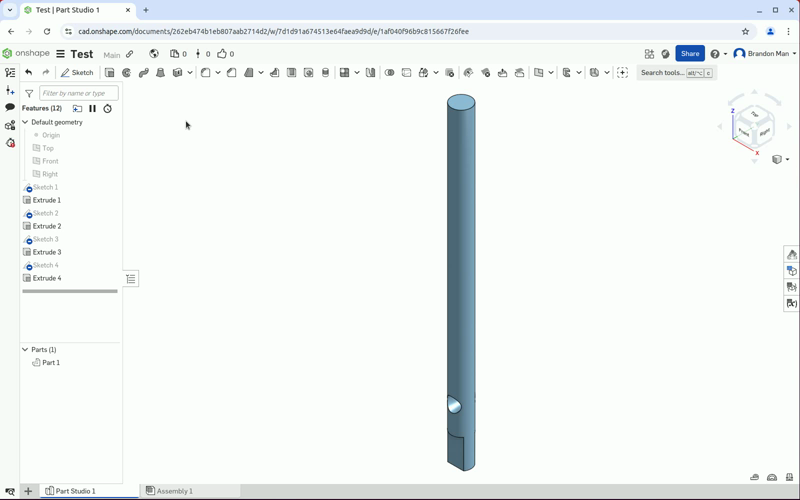
mouse_move(73, 189)
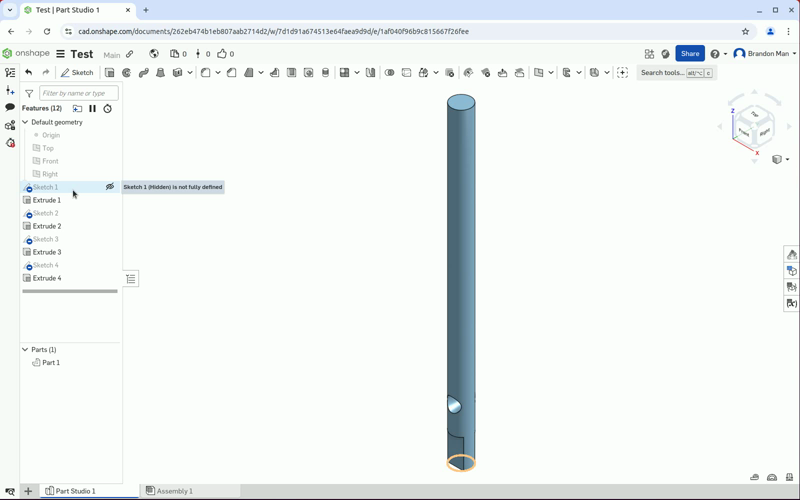
click(73, 189)